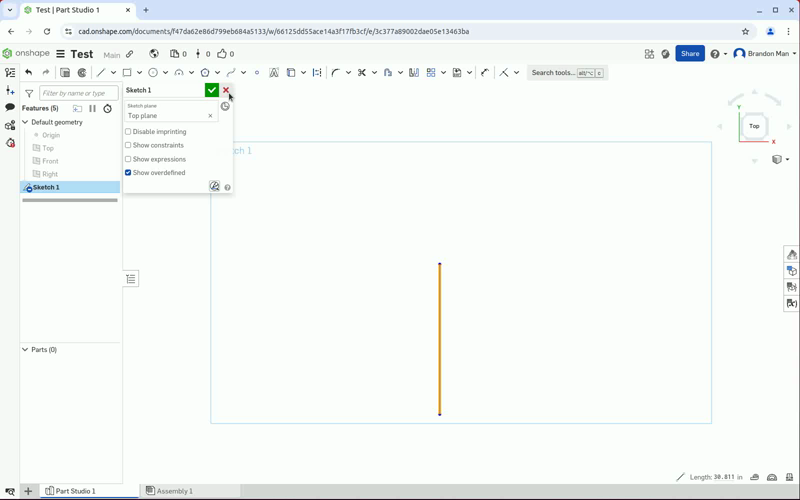
key(shift+h)
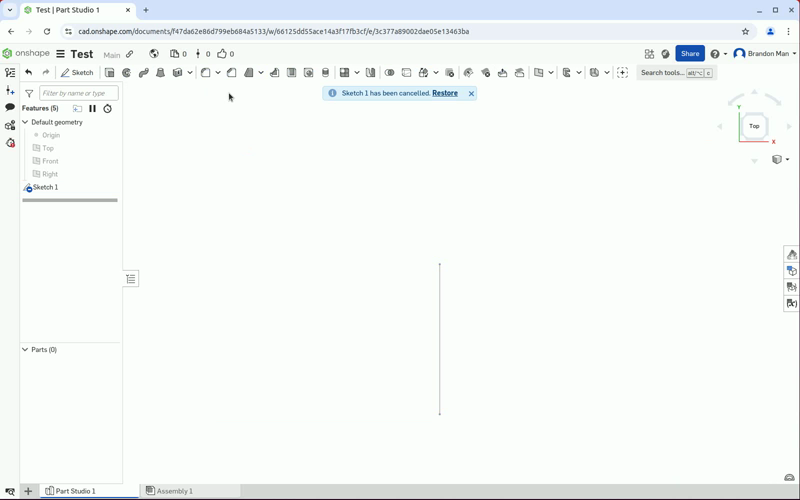
key(shift+s)
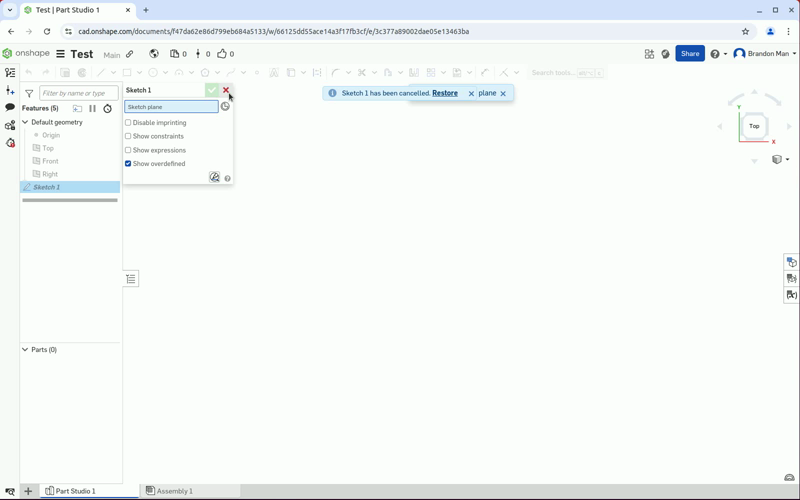
mouse_move(73, 150)
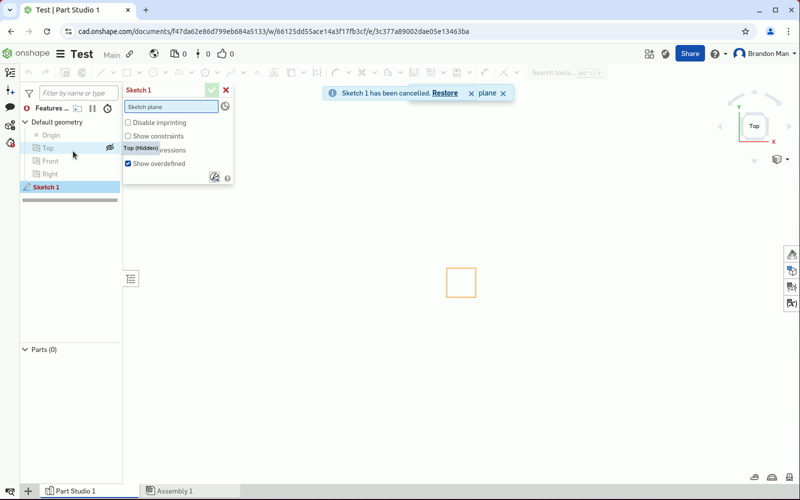
click(73, 150)
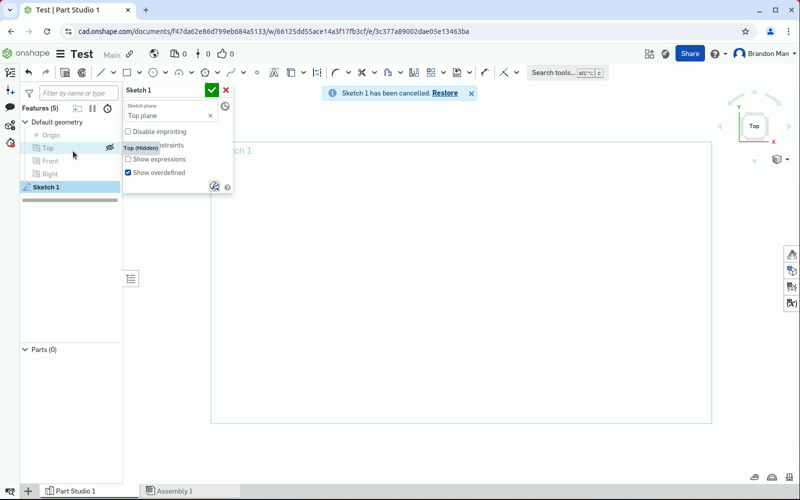
mouse_move(73, 352)
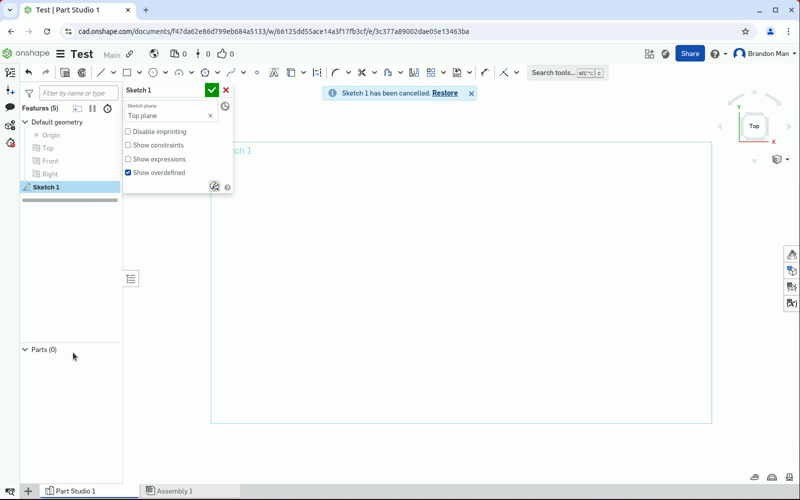
key(y)
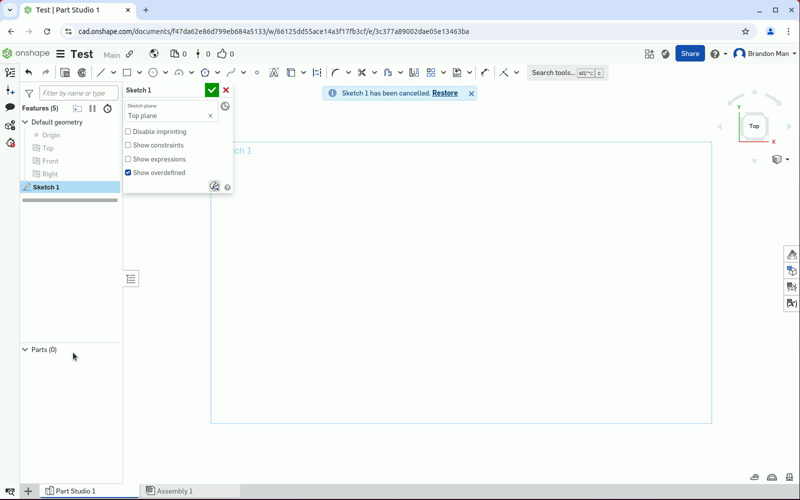
key(l)
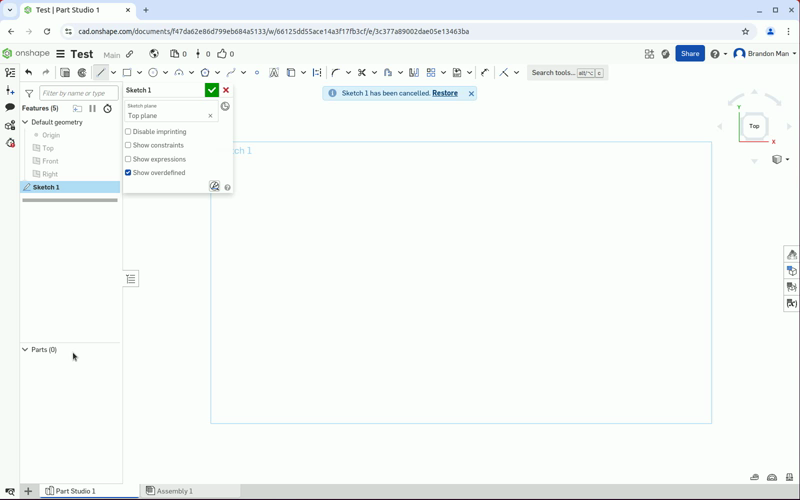
key_down(shift)
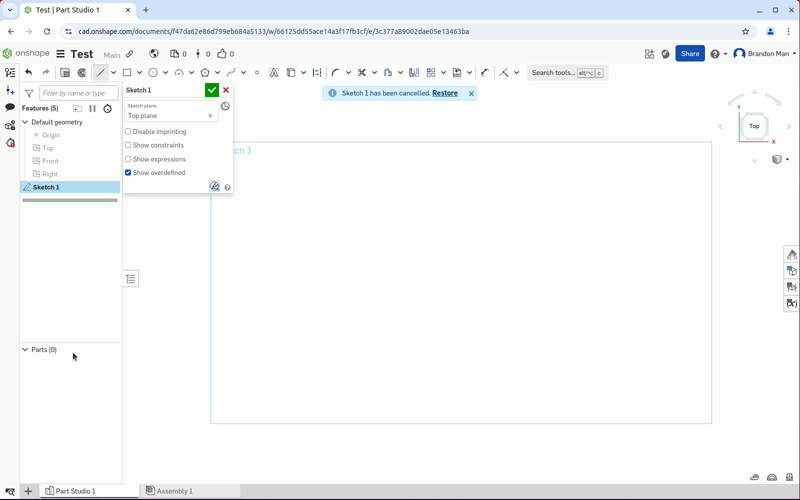
mouse_move(433, 381)
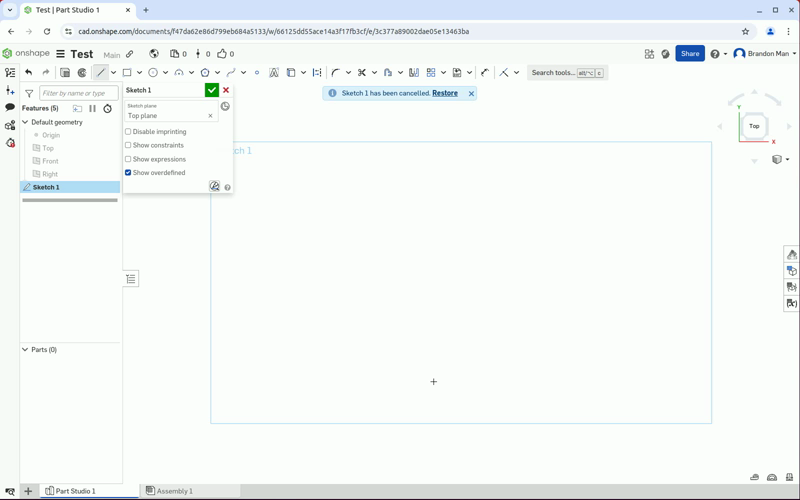
click(433, 381)
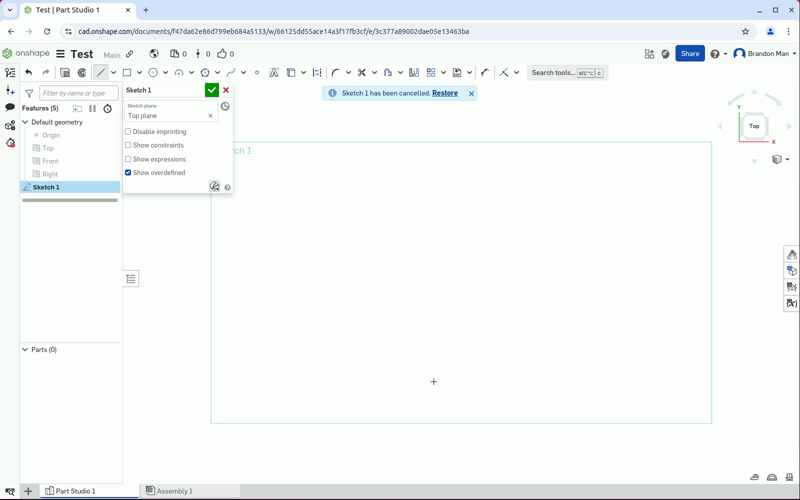
key_up(shift)
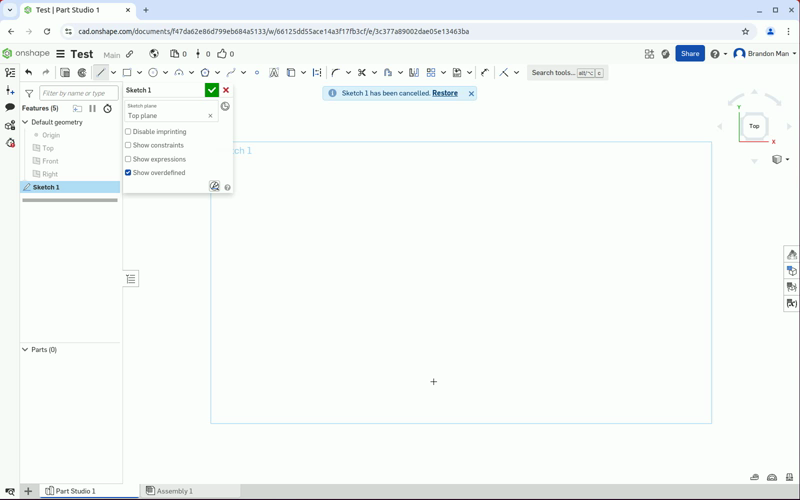
key_down(shift)
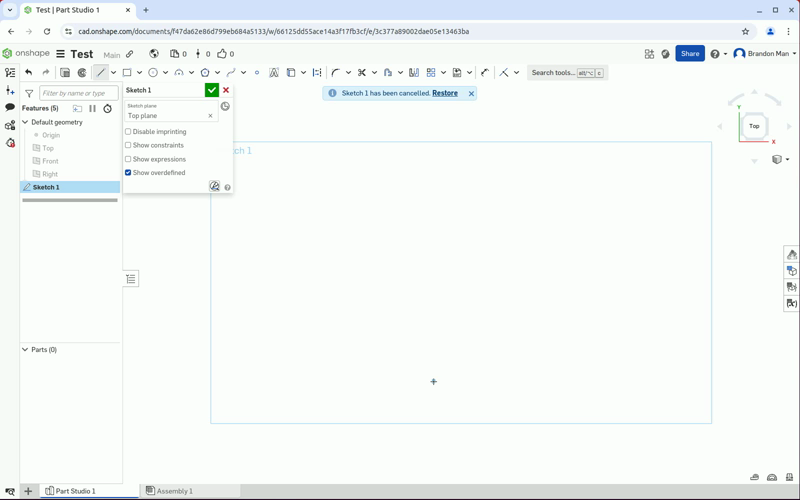
mouse_move(561, 381)
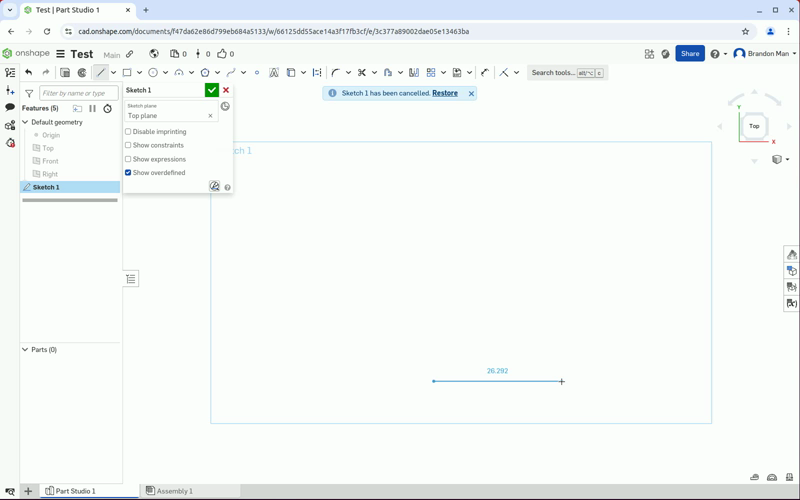
click(561, 381)
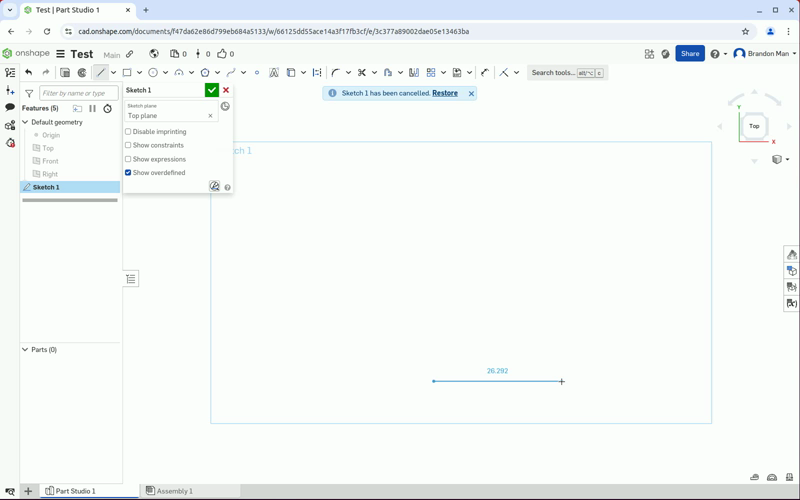
key_up(shift)
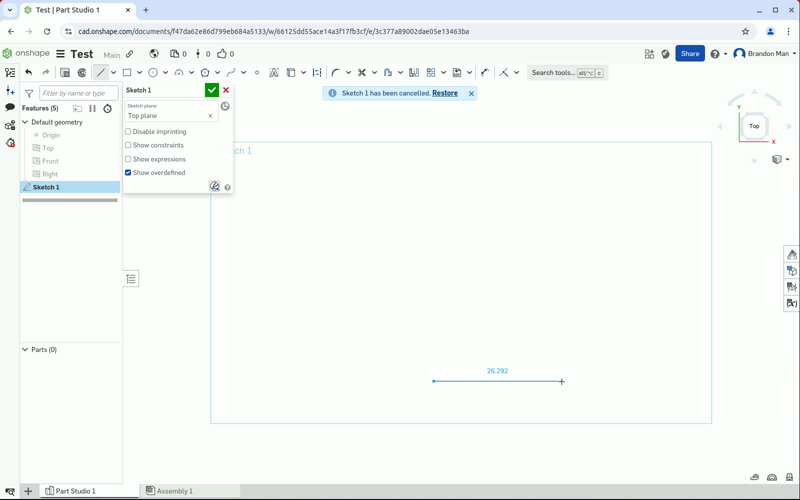
key(esc)
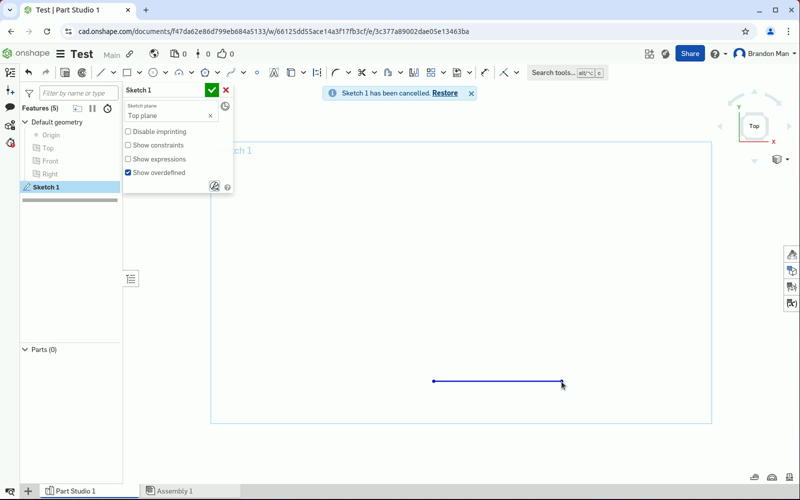
key(a)
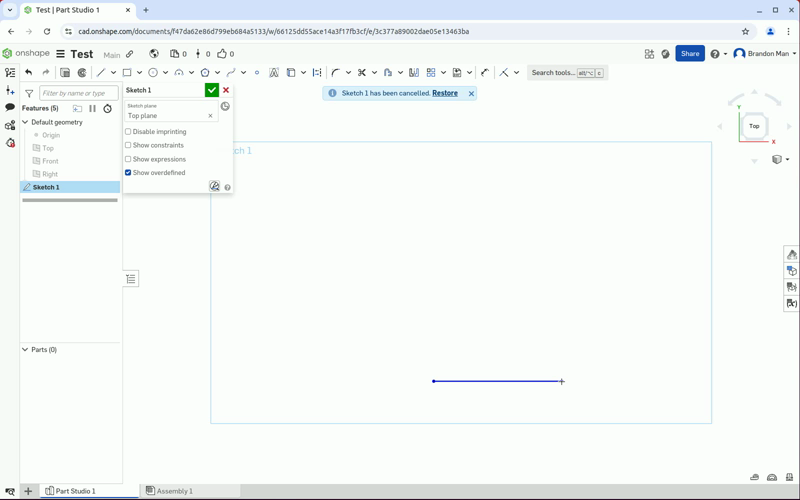
mouse_move(561, 381)
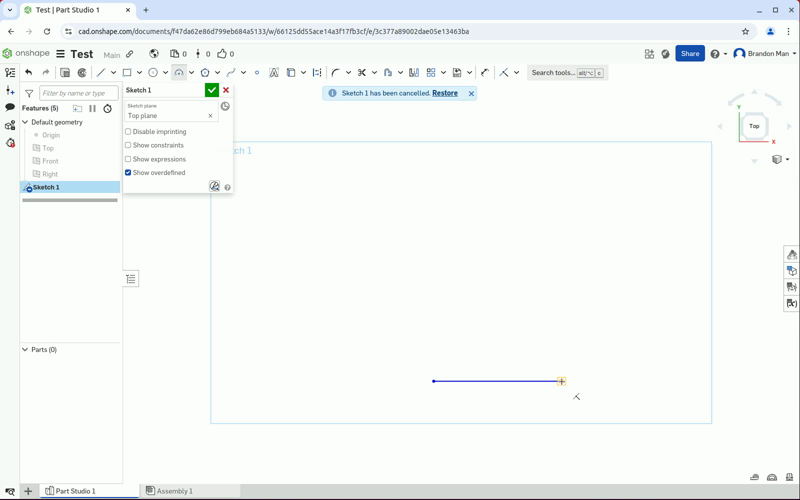
click(561, 381)
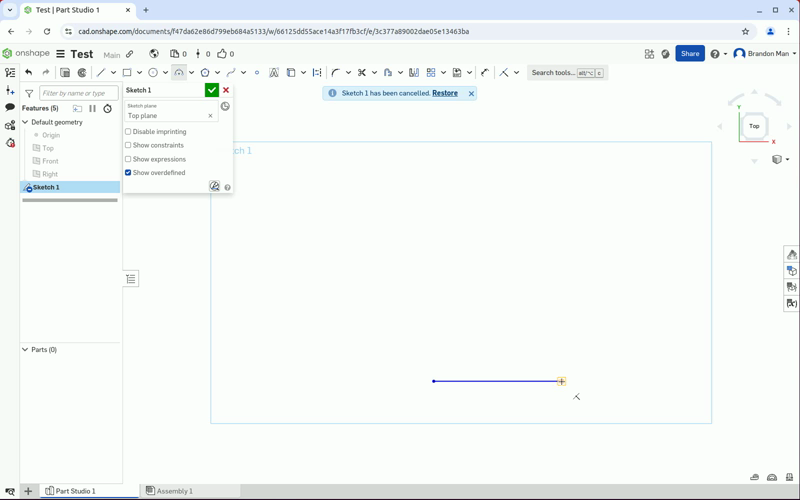
key_down(shift)
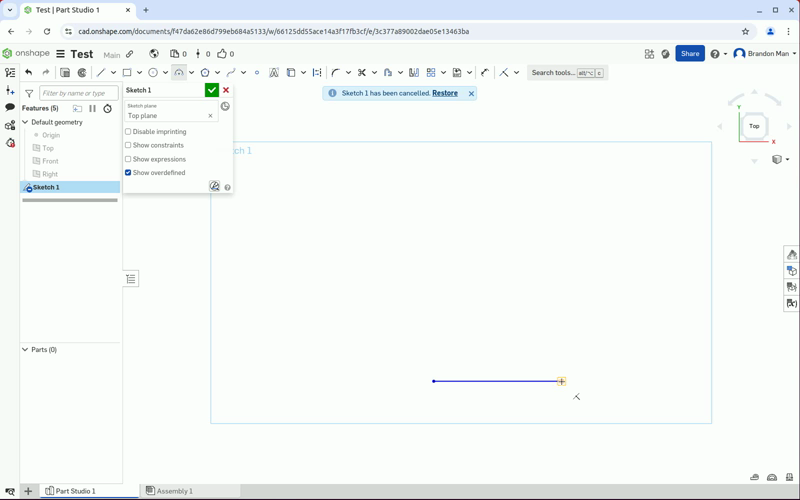
mouse_move(572, 371)
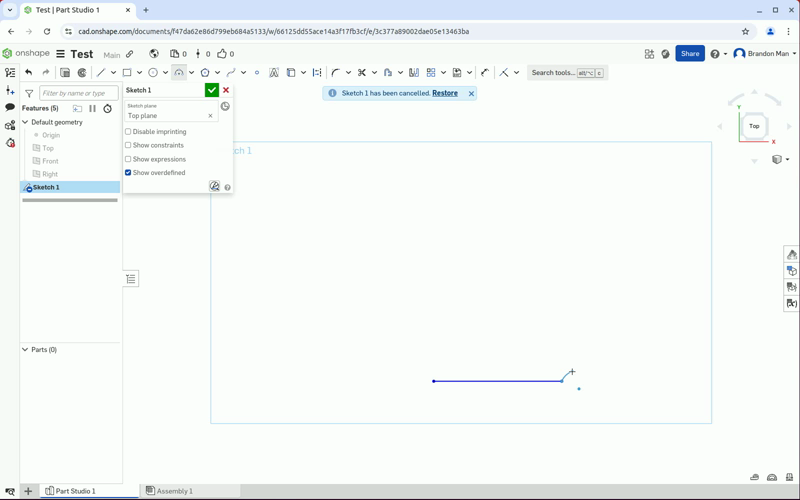
click(572, 371)
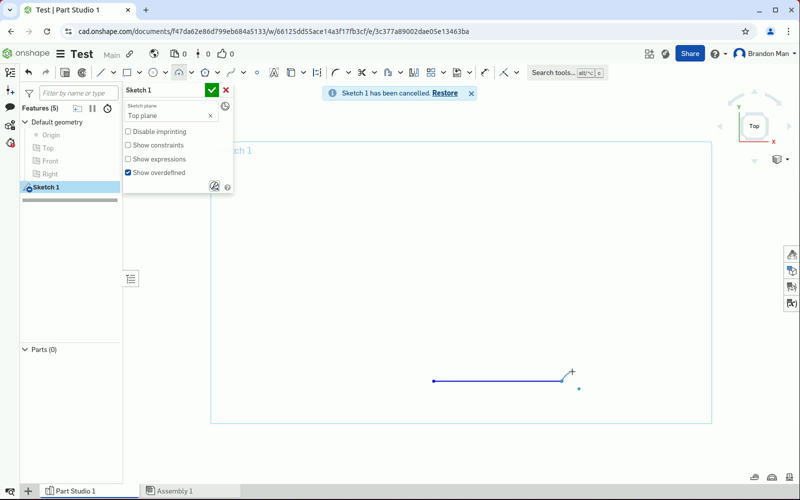
mouse_move(569, 378)
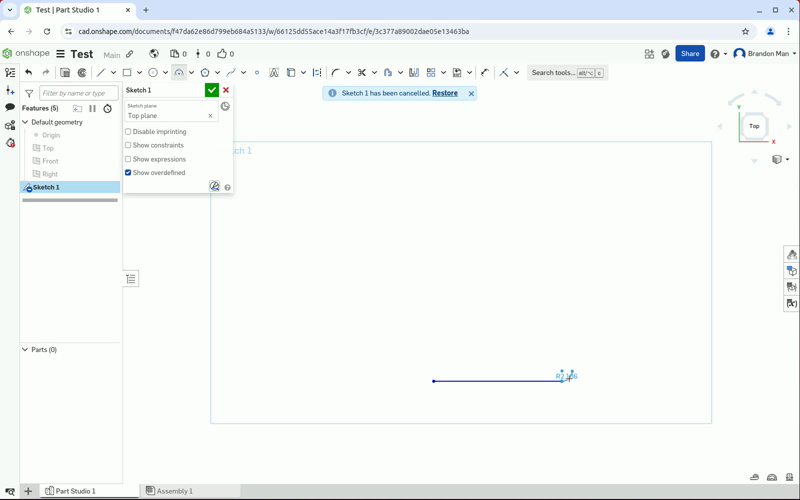
click(569, 378)
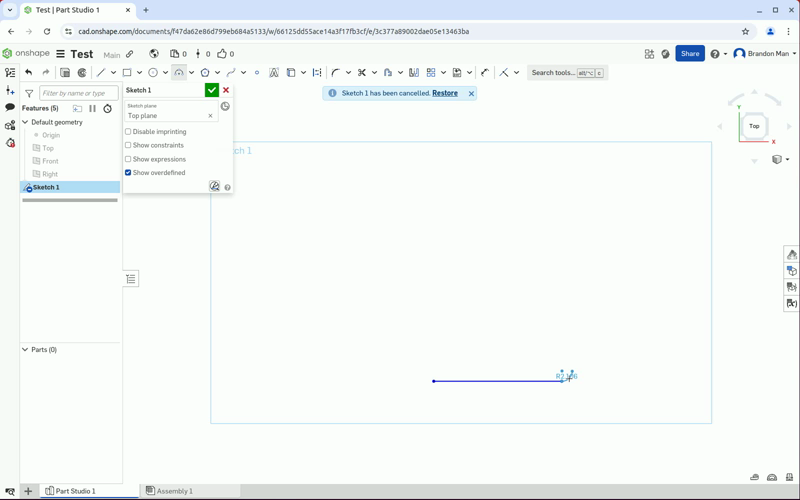
key_up(shift)
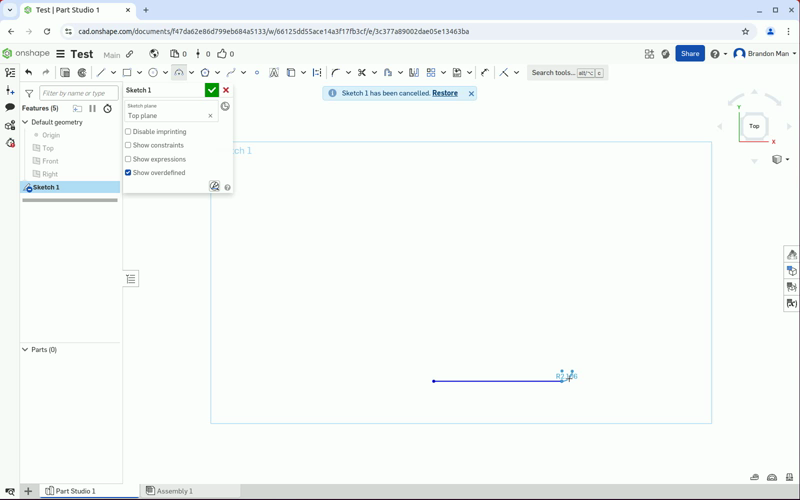
key(esc)
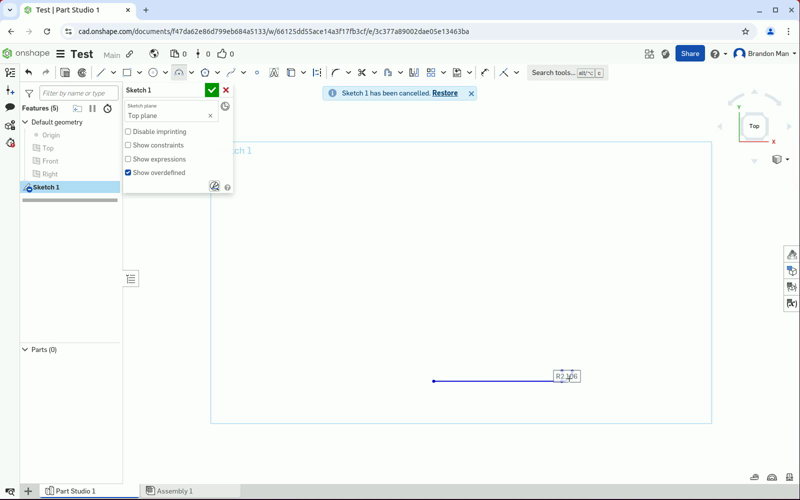
key(l)
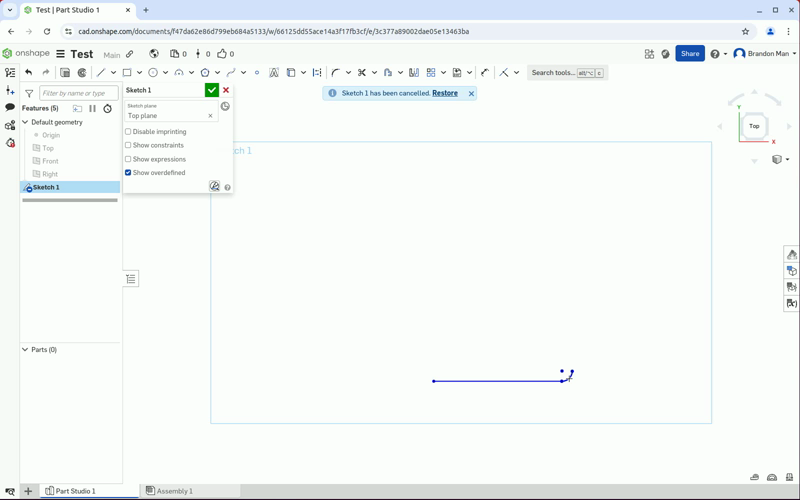
mouse_move(572, 371)
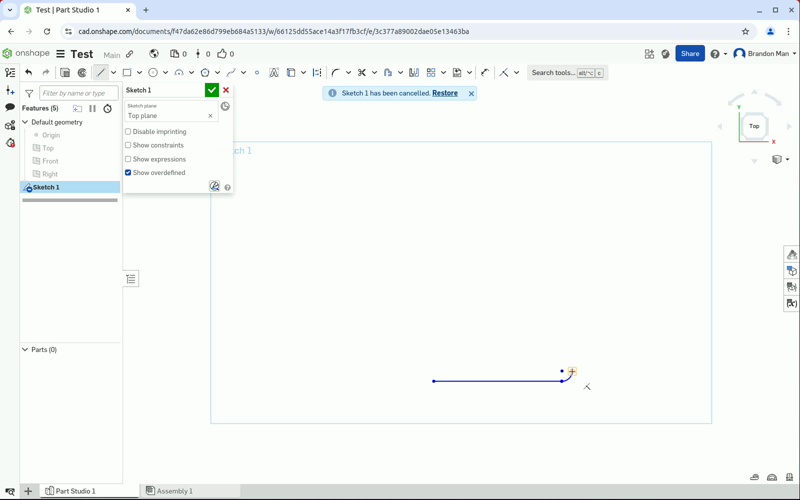
click(572, 371)
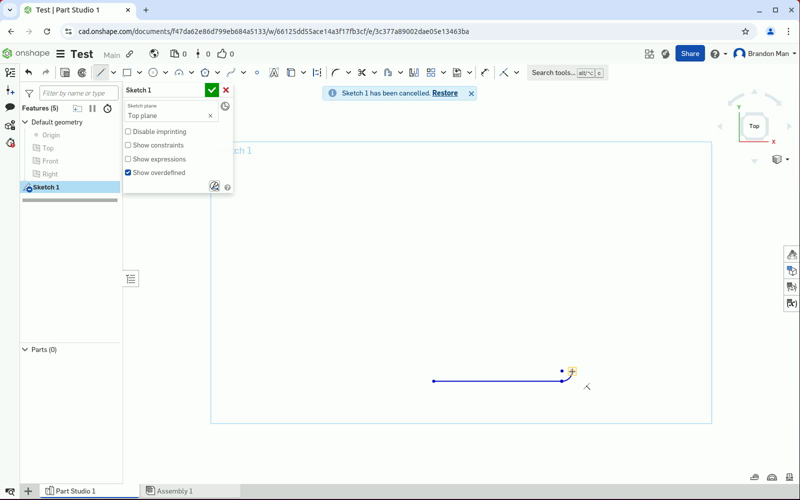
key_down(shift)
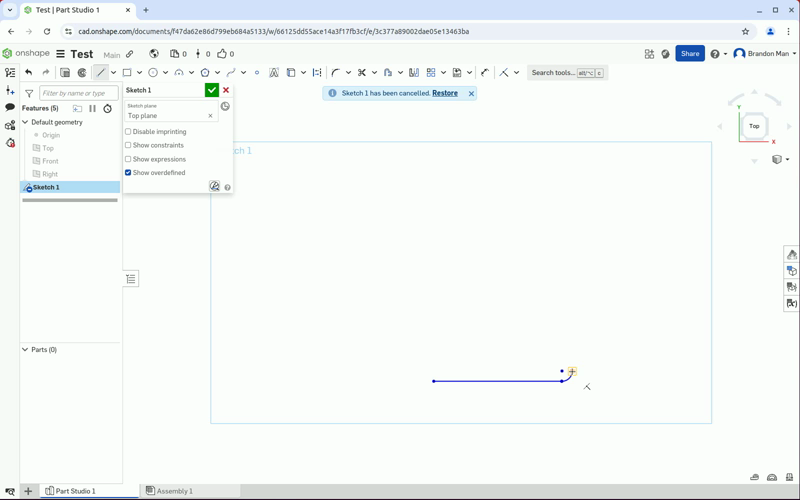
mouse_move(589, 371)
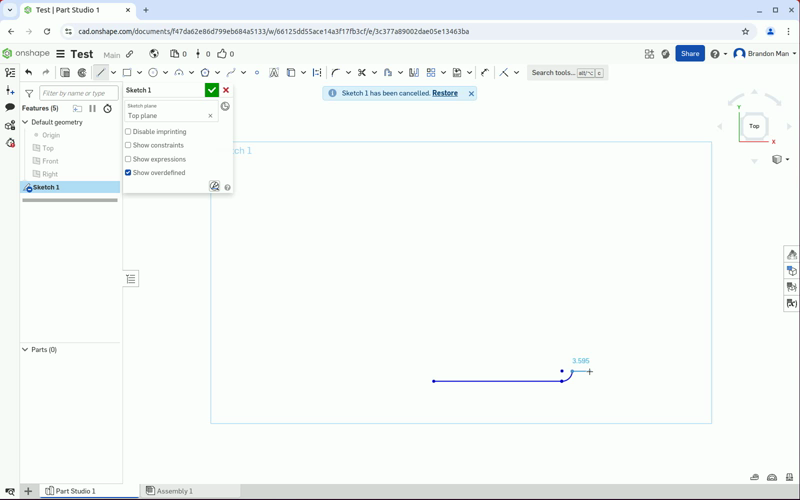
mouse_move(572, 336)
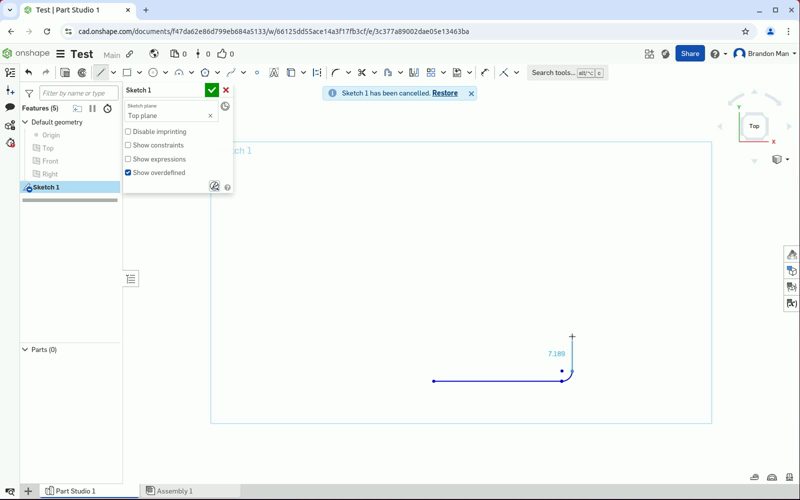
click(572, 336)
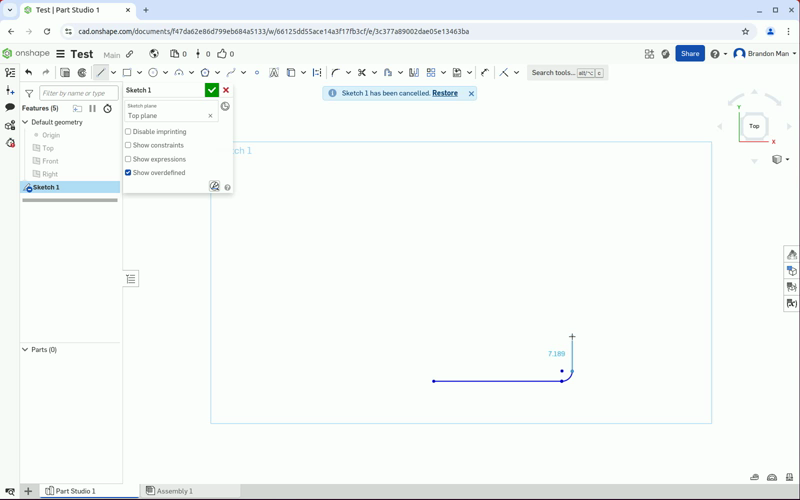
key_up(shift)
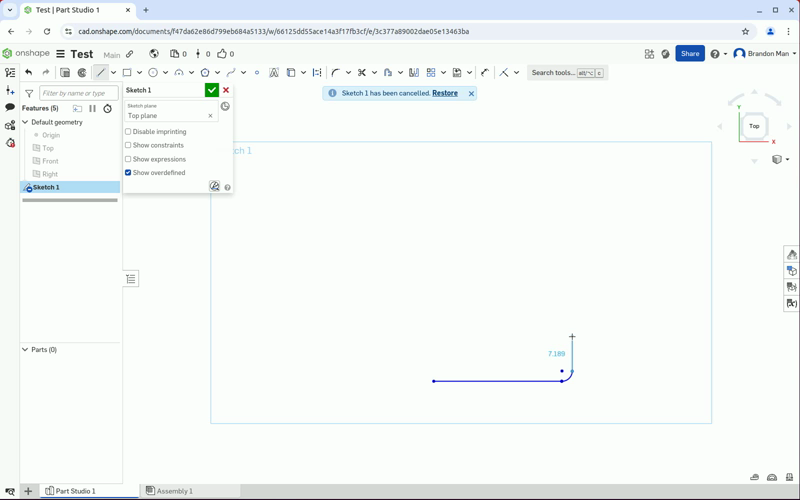
key_down(shift)
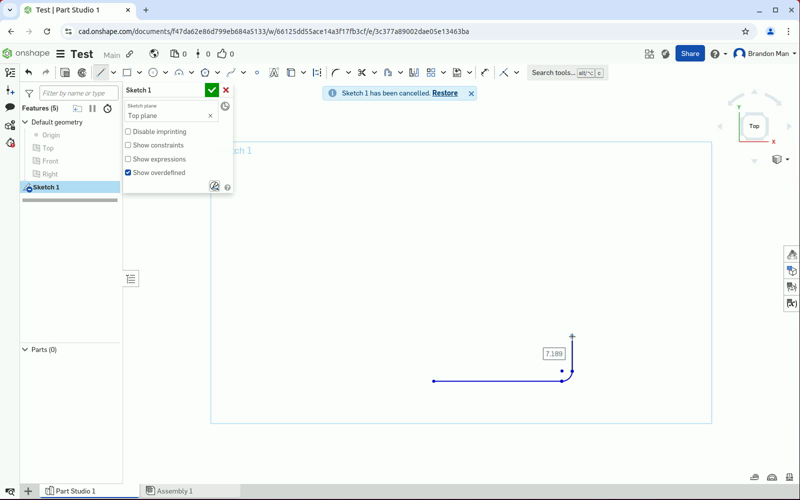
mouse_move(572, 230)
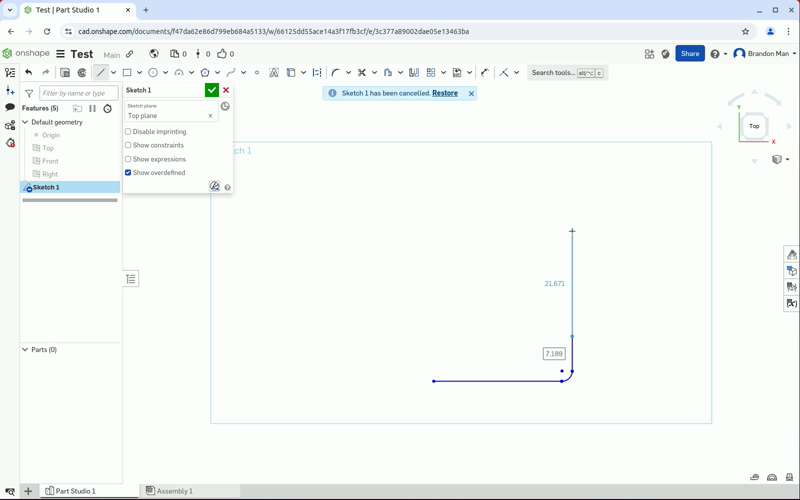
click(572, 230)
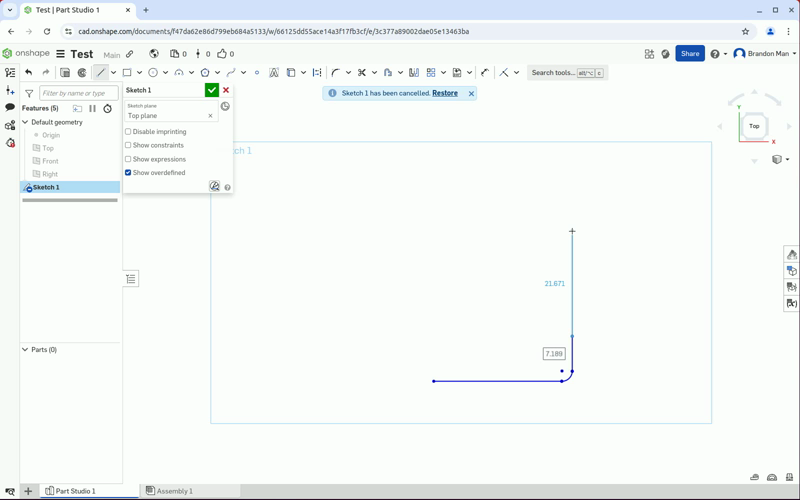
key_up(shift)
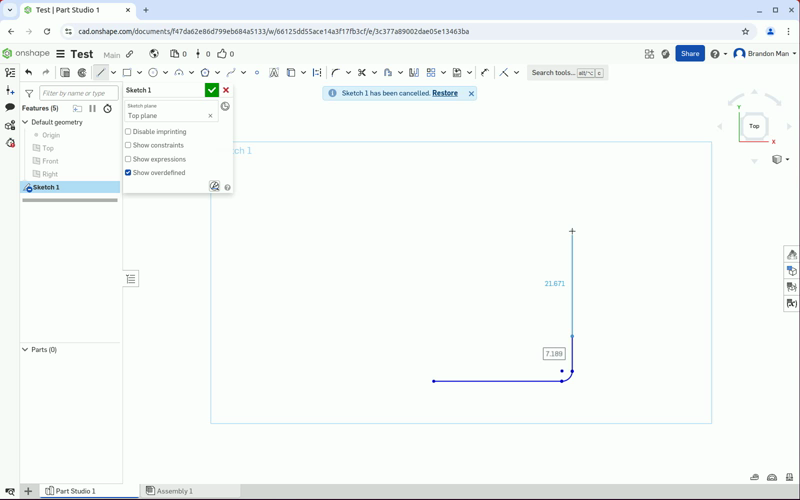
key_down(shift)
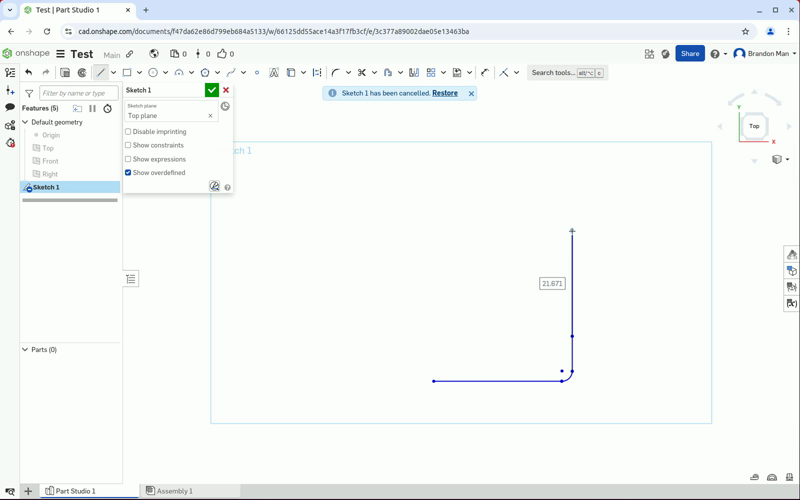
mouse_move(589, 230)
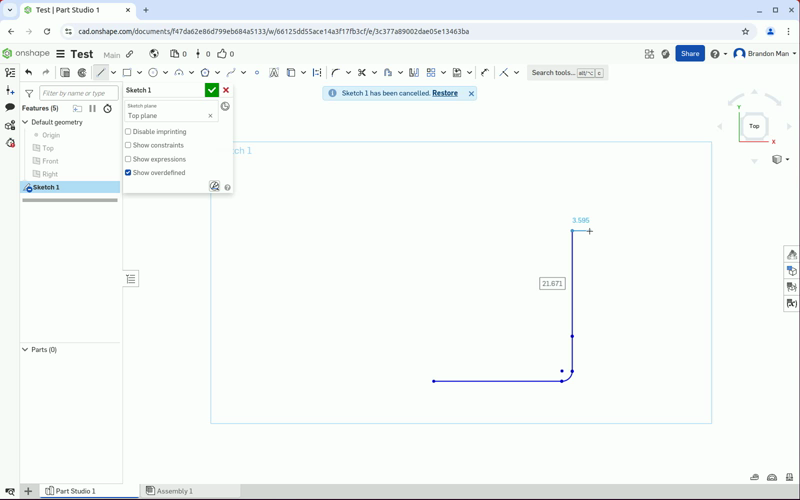
mouse_move(572, 195)
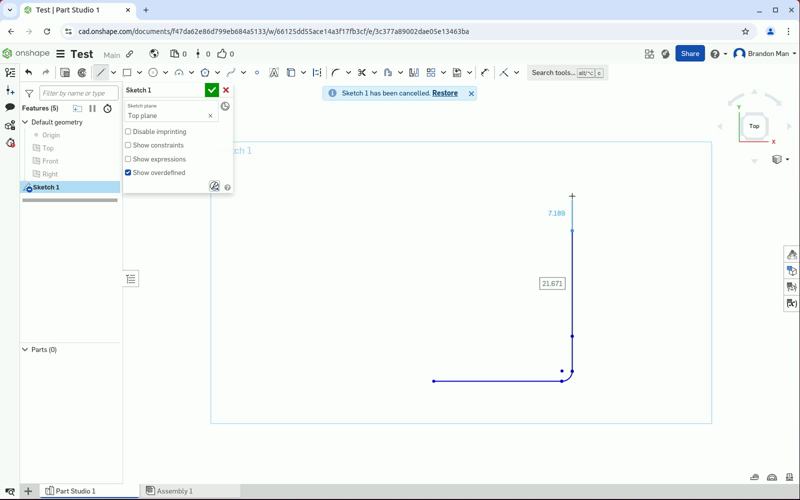
click(572, 195)
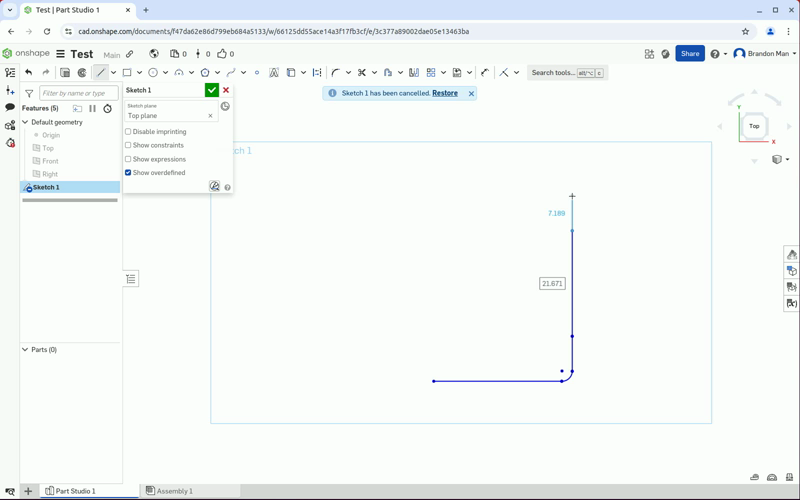
key_up(shift)
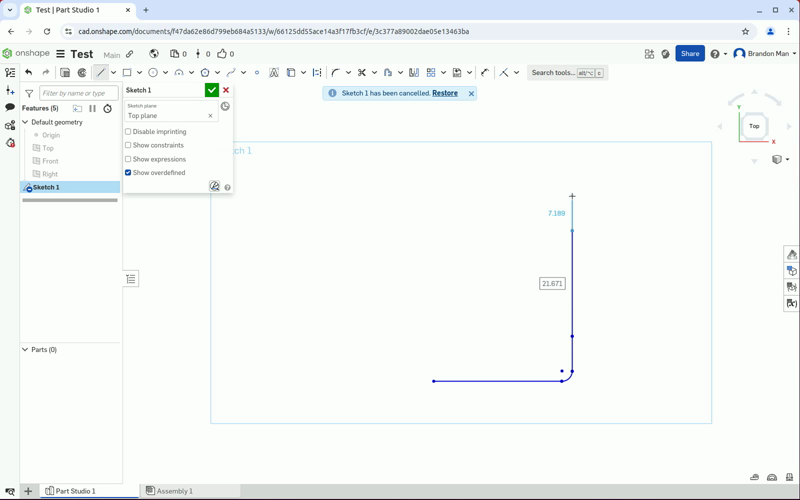
key(esc)
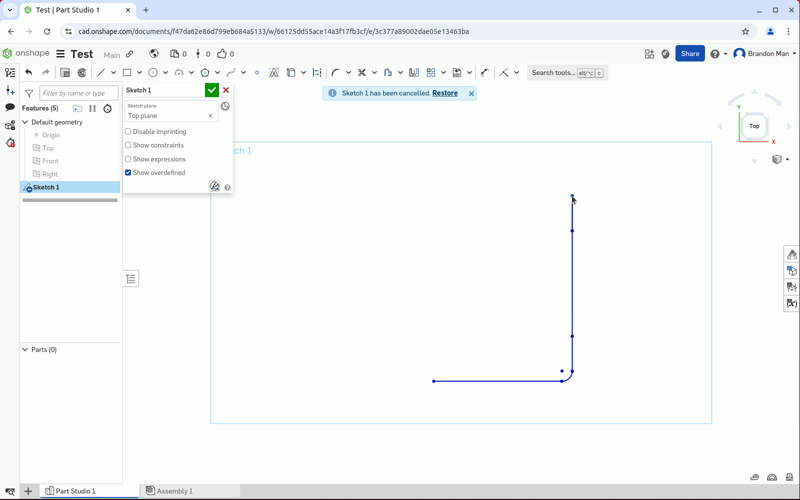
key(a)
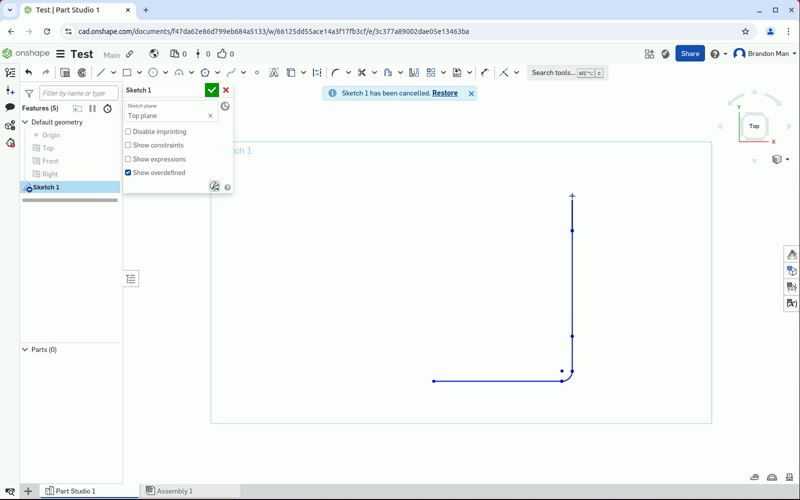
mouse_move(572, 195)
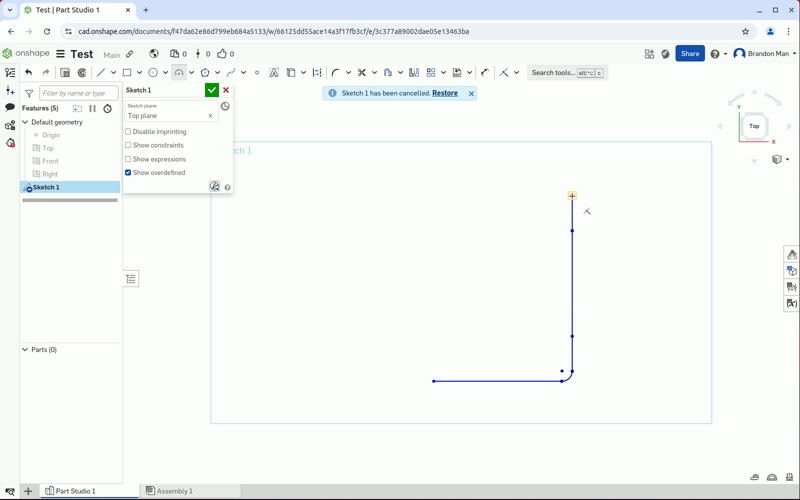
click(572, 195)
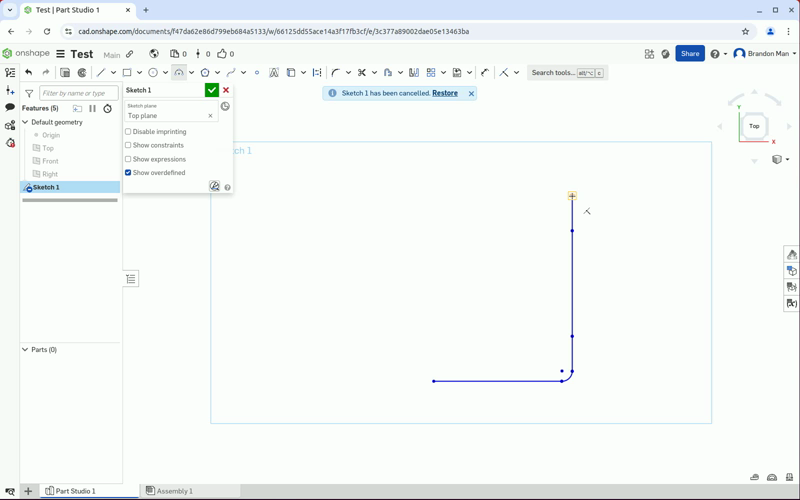
key_down(shift)
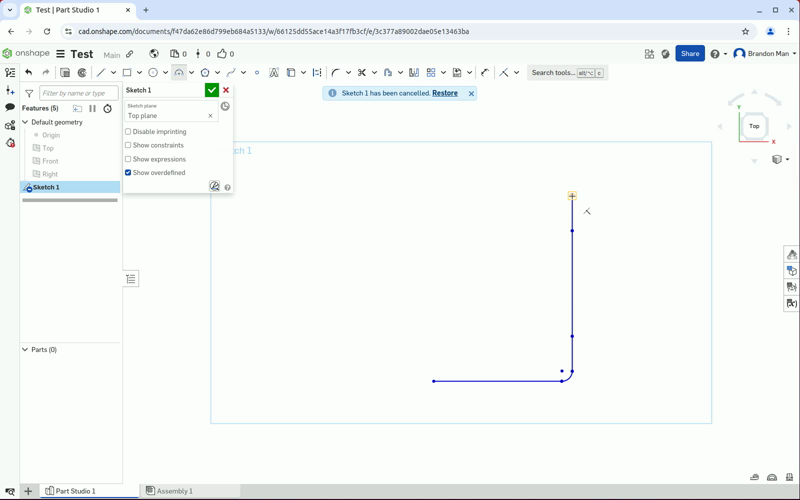
mouse_move(561, 185)
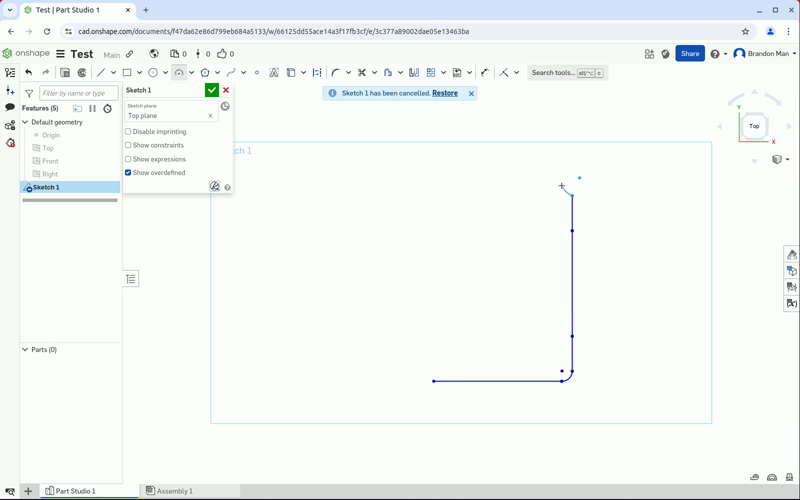
click(561, 185)
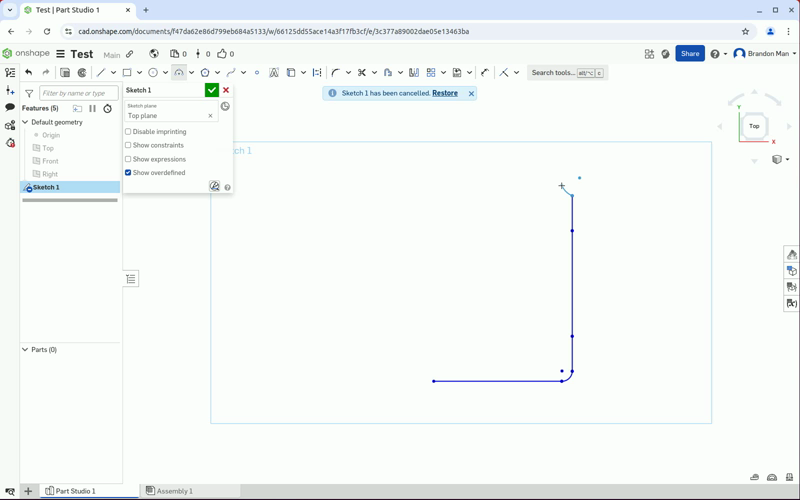
mouse_move(569, 188)
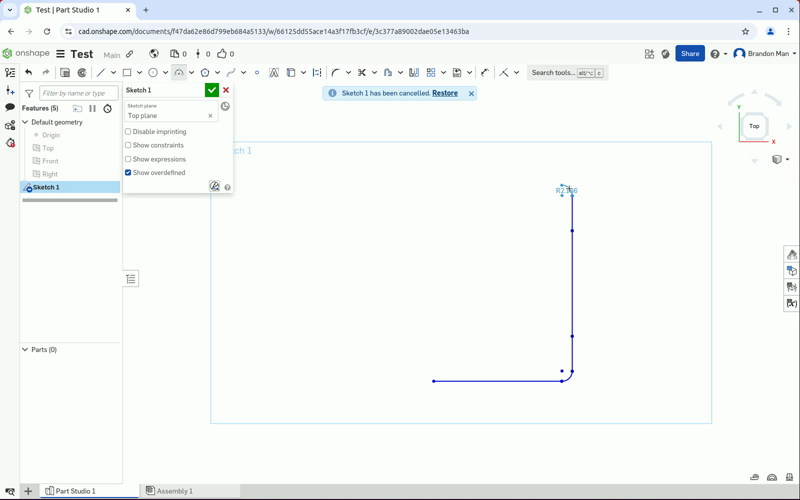
click(569, 188)
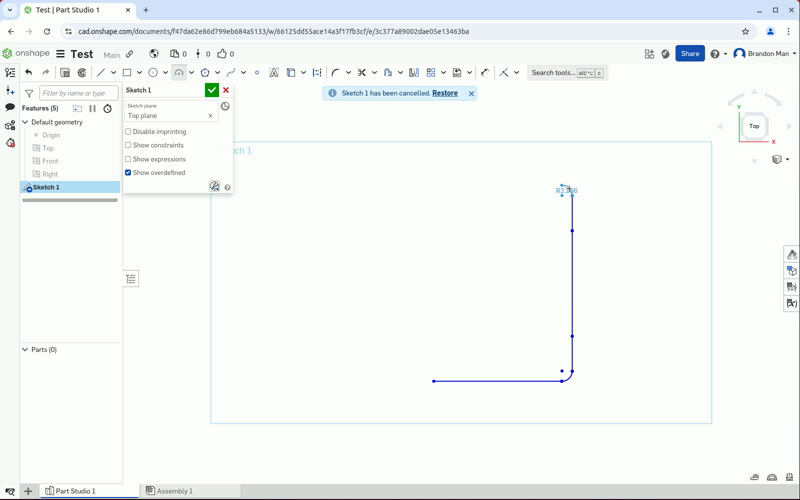
key_up(shift)
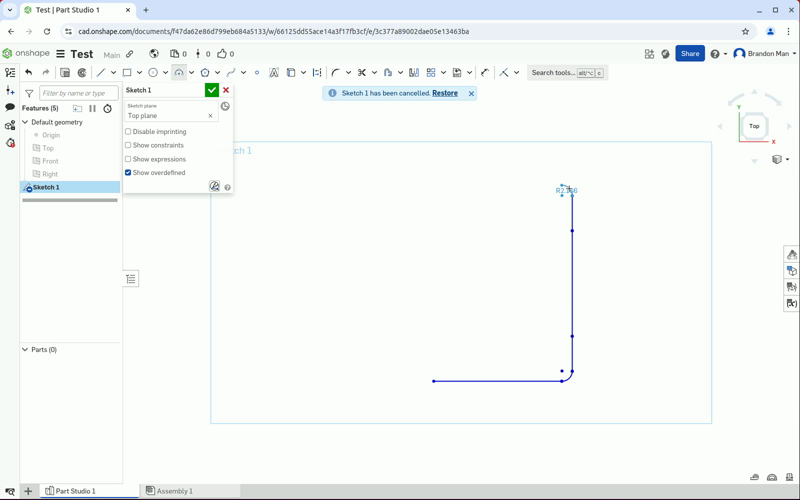
key(esc)
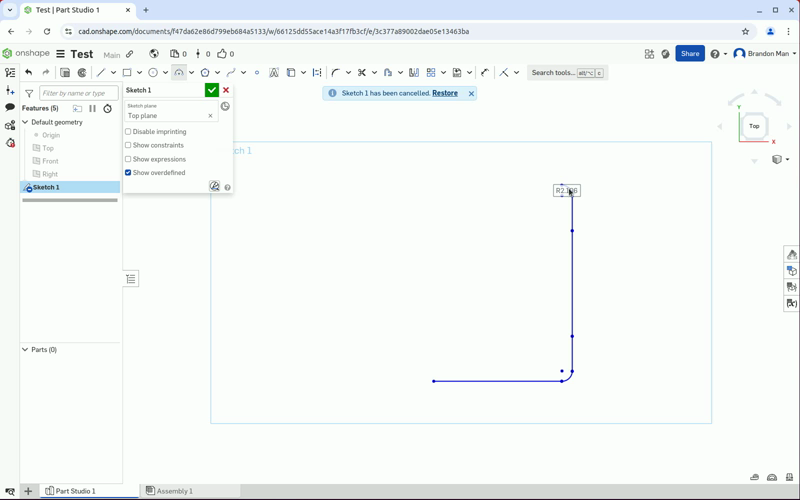
key(l)
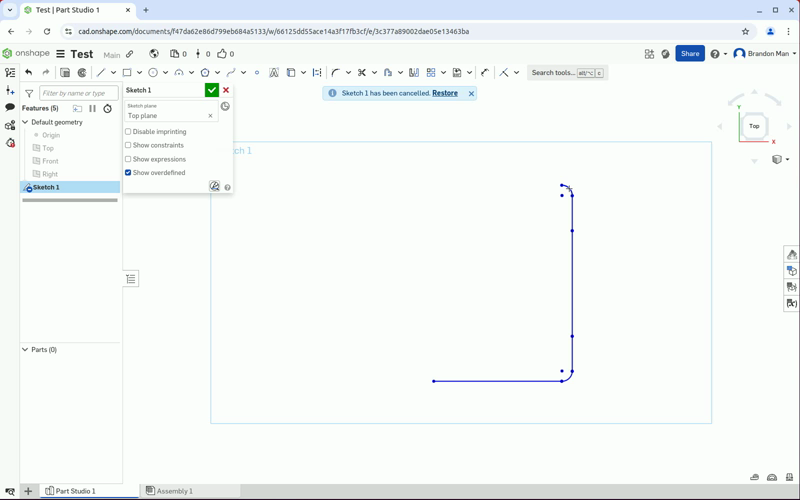
mouse_move(561, 185)
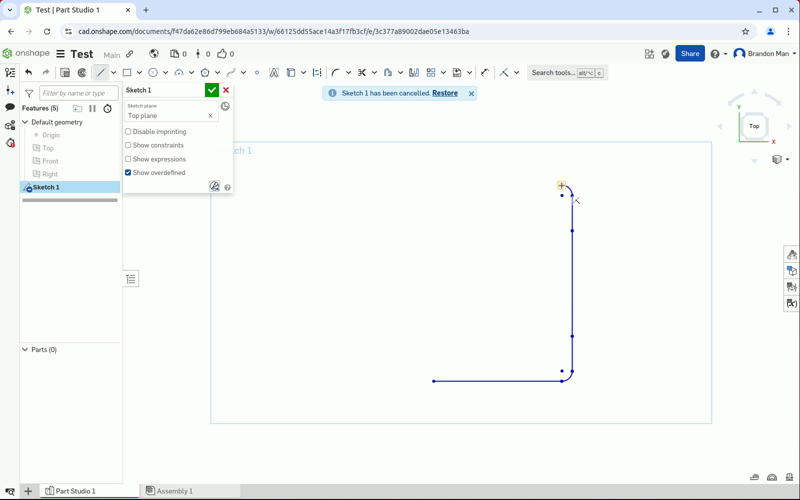
click(561, 185)
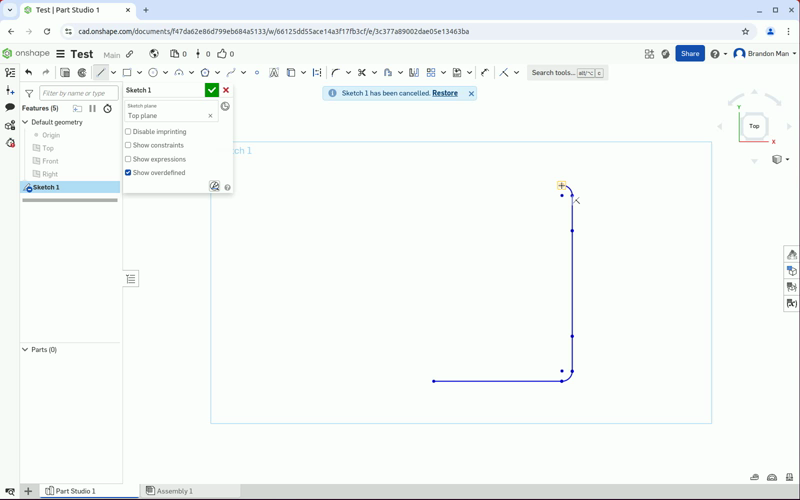
key_down(shift)
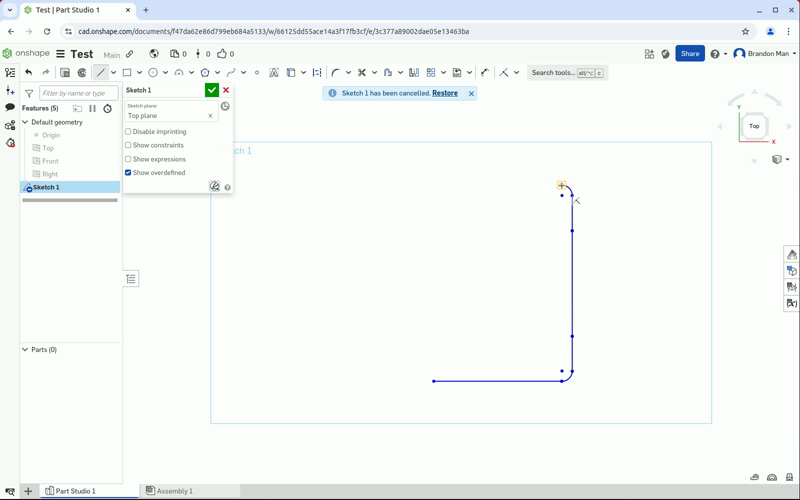
mouse_move(433, 185)
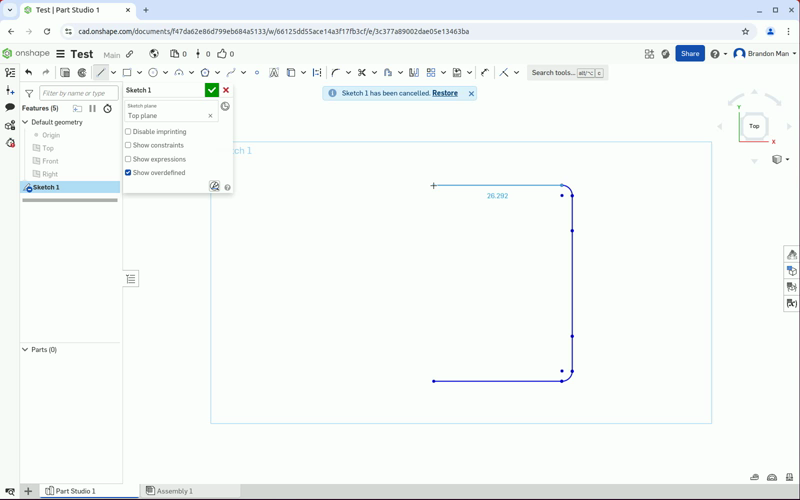
click(433, 185)
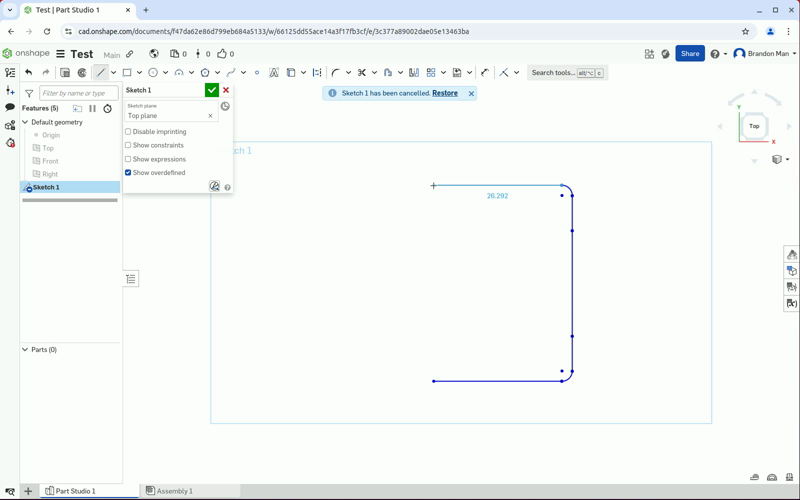
key_up(shift)
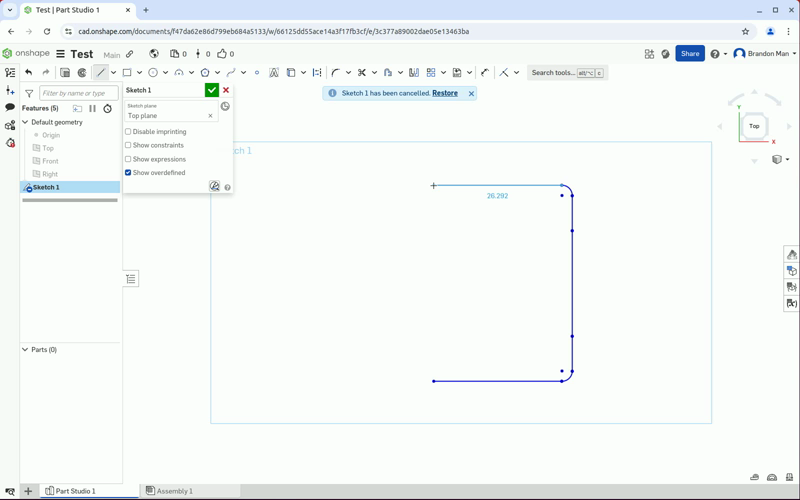
key_down(shift)
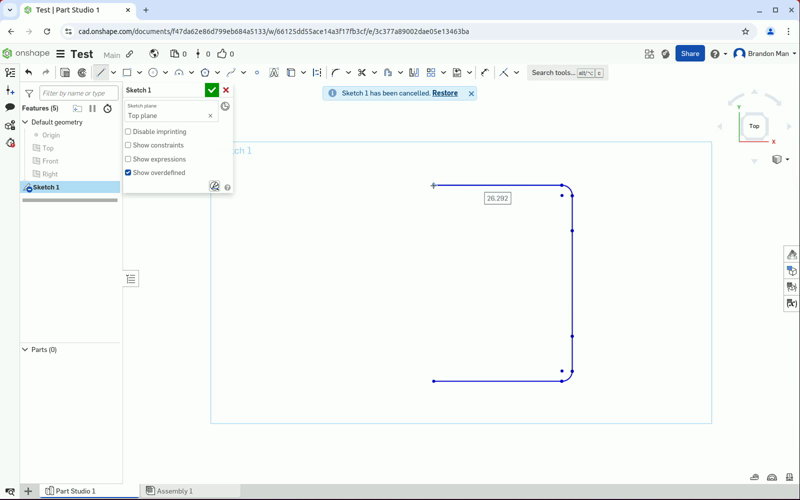
mouse_move(433, 381)
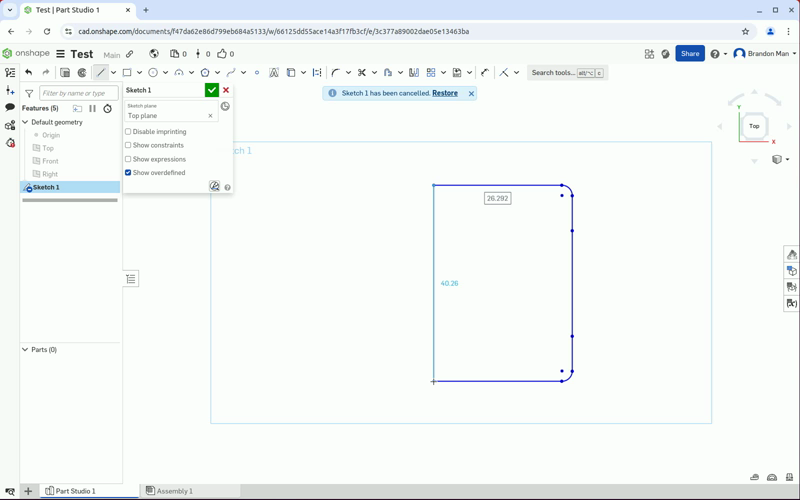
key_up(shift)
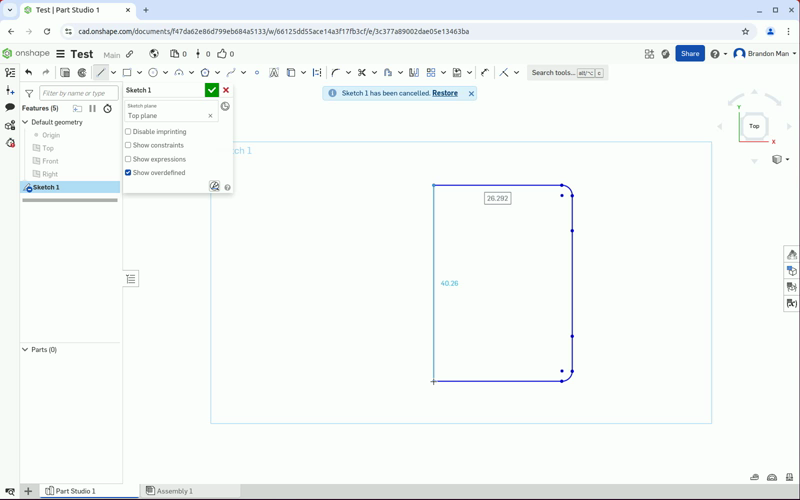
click(433, 381)
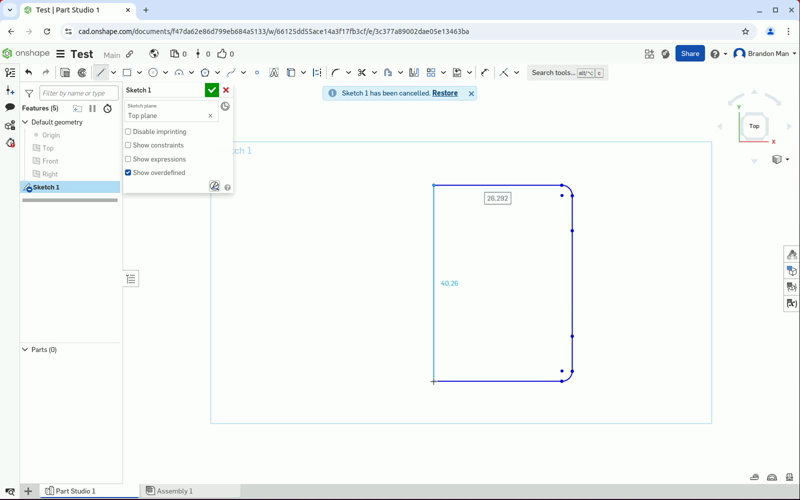
key(esc)
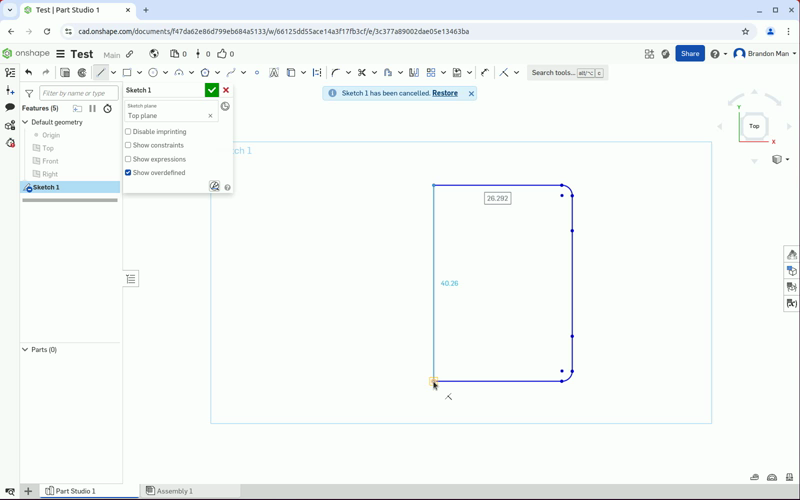
key(c)
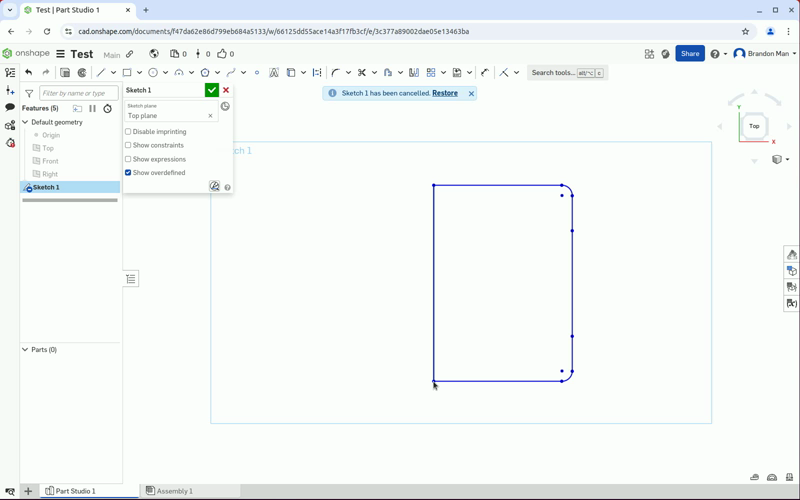
key_down(shift)
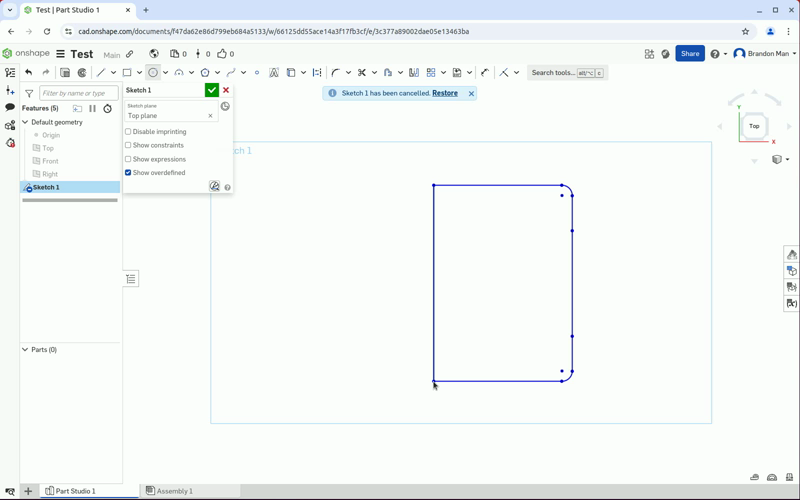
mouse_move(460, 356)
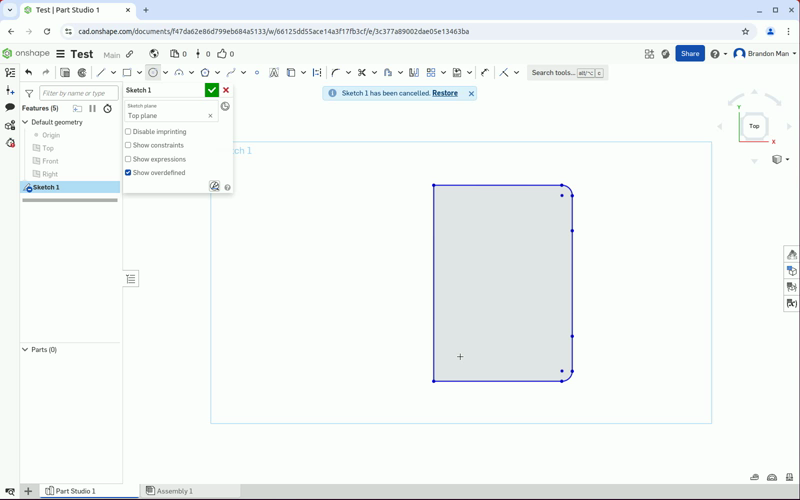
click(460, 356)
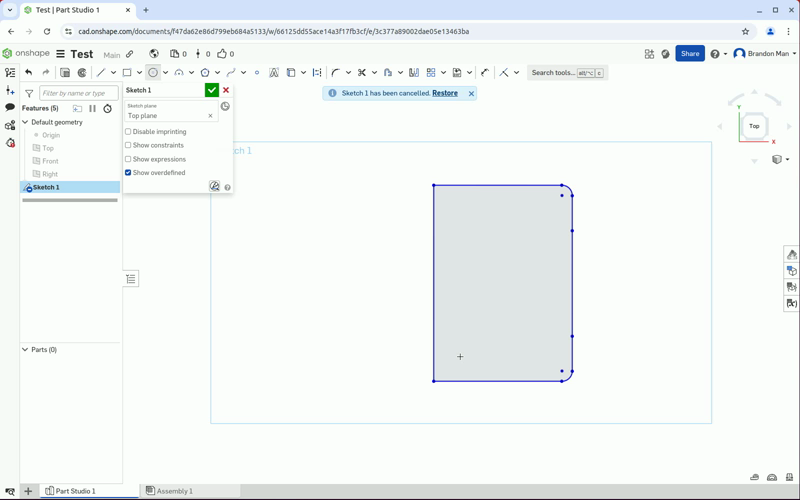
key_up(shift)
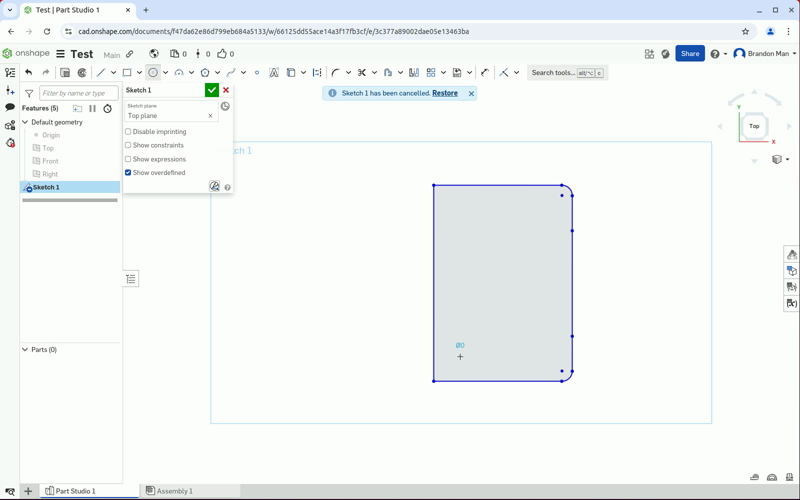
mouse_move(483, 356)
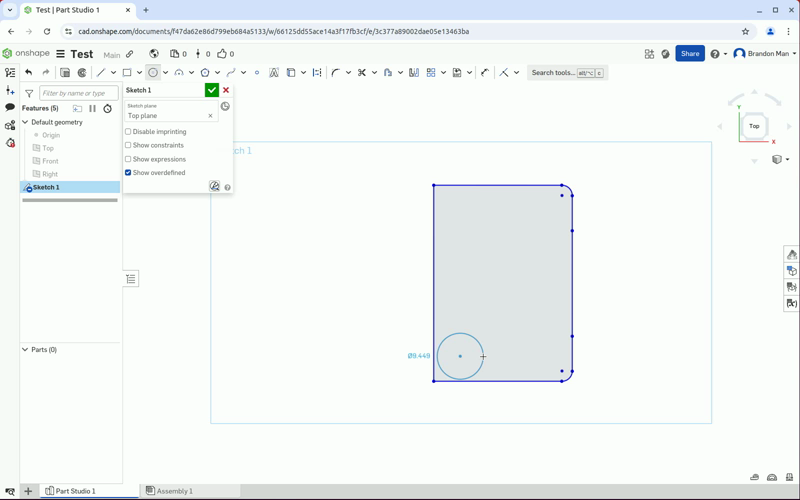
click(483, 356)
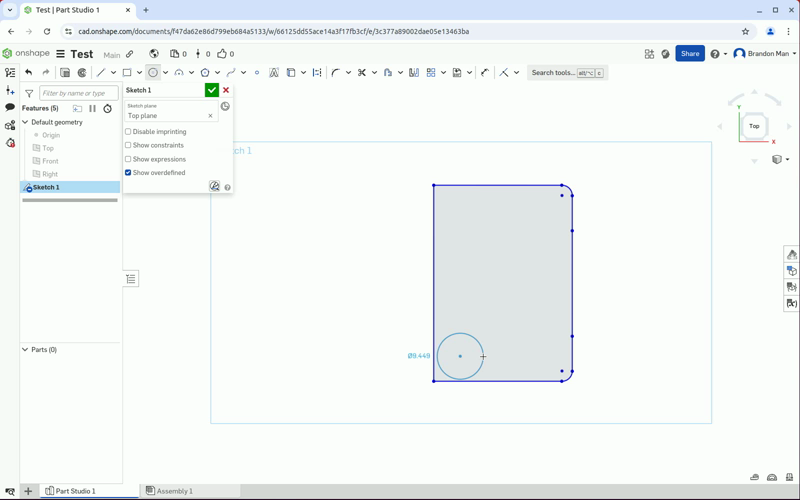
key(esc)
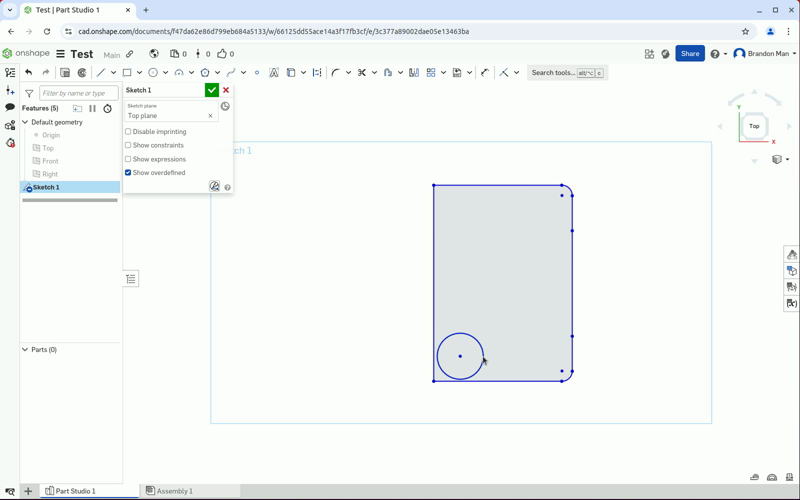
key(c)
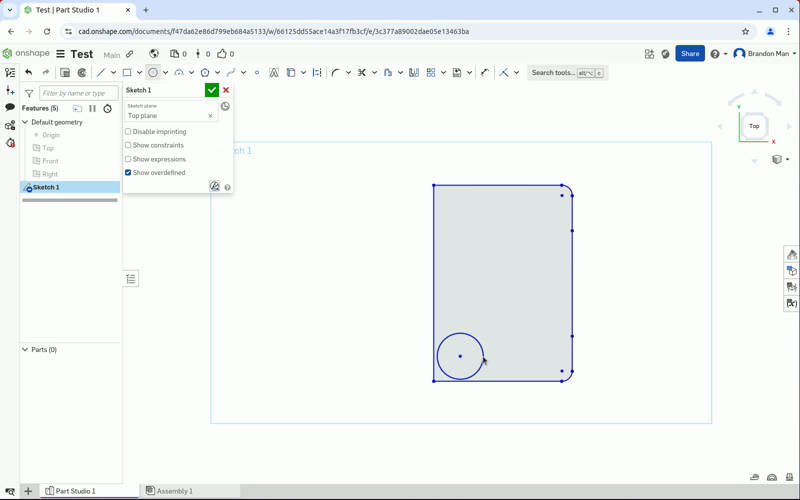
key_down(shift)
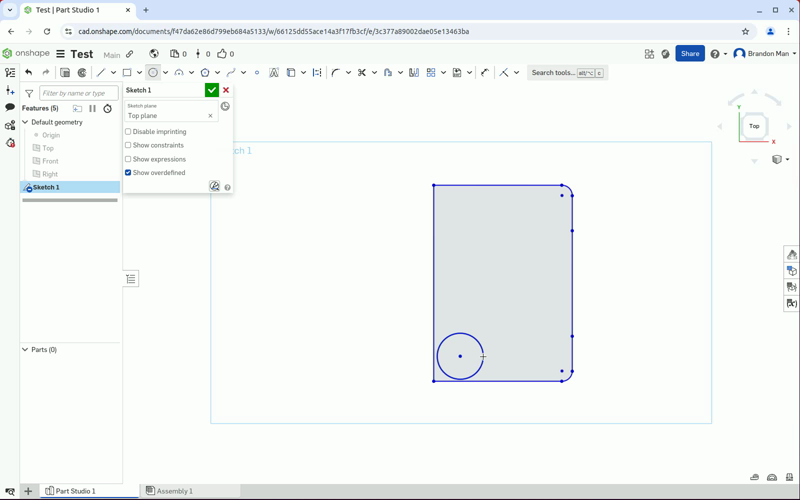
mouse_move(460, 209)
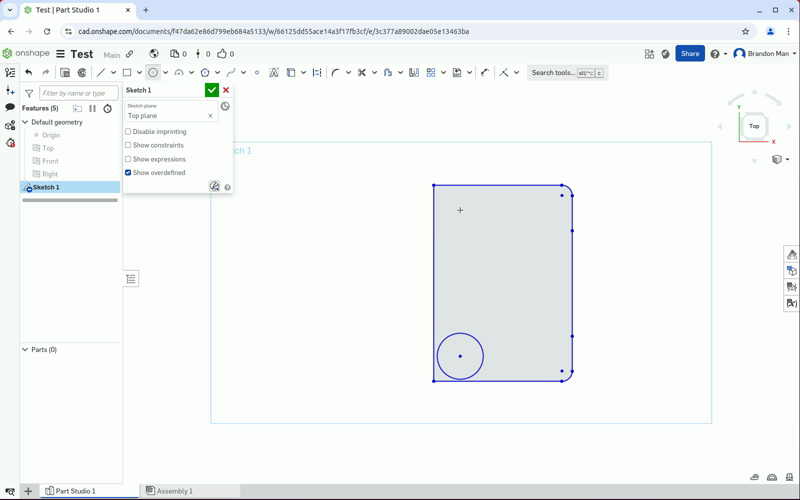
click(460, 209)
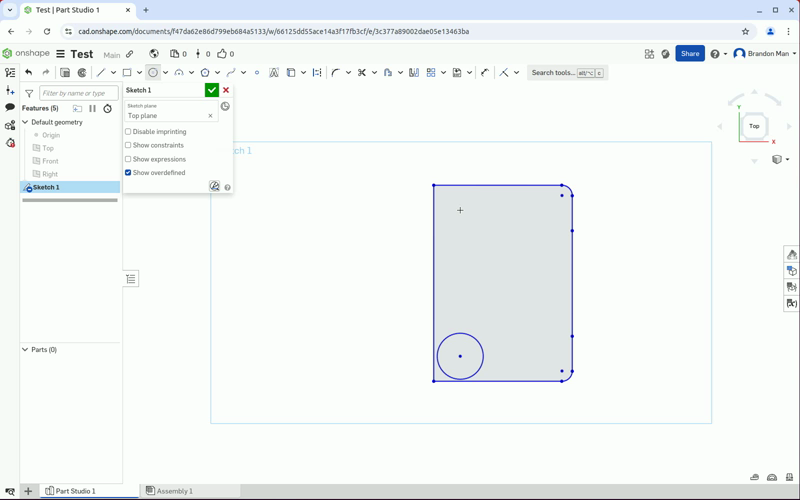
key_up(shift)
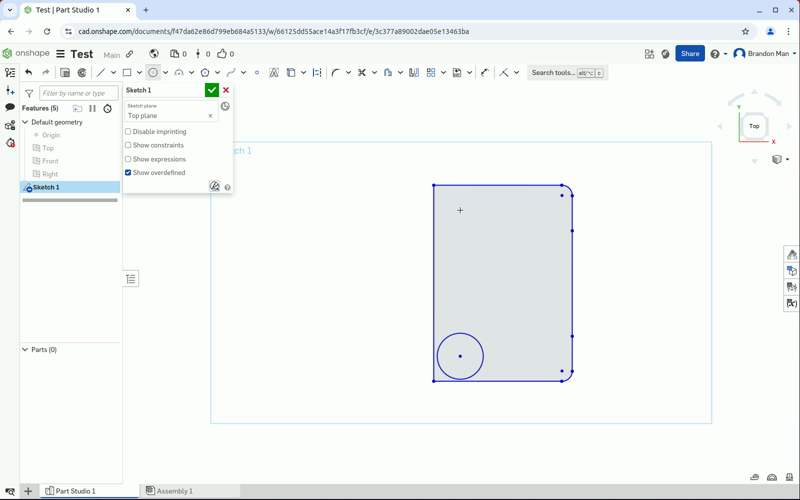
mouse_move(483, 209)
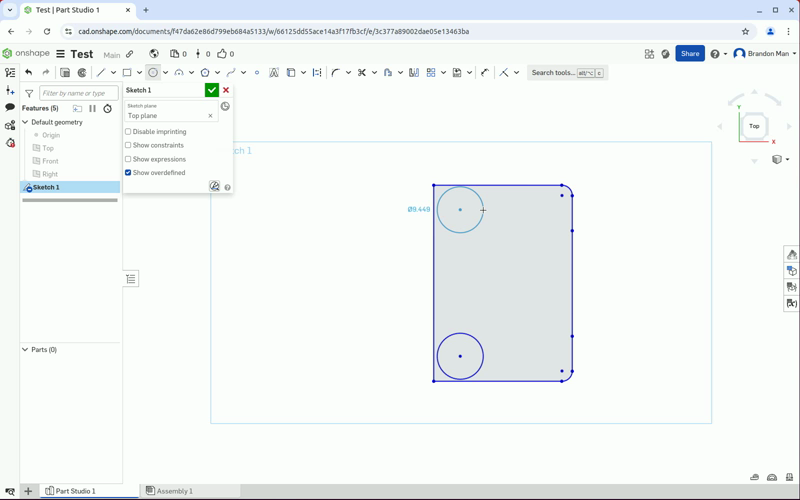
click(483, 209)
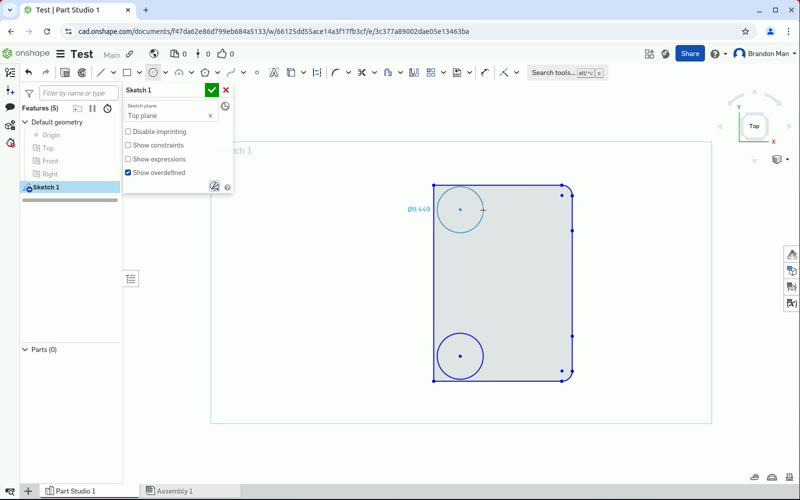
key(esc)
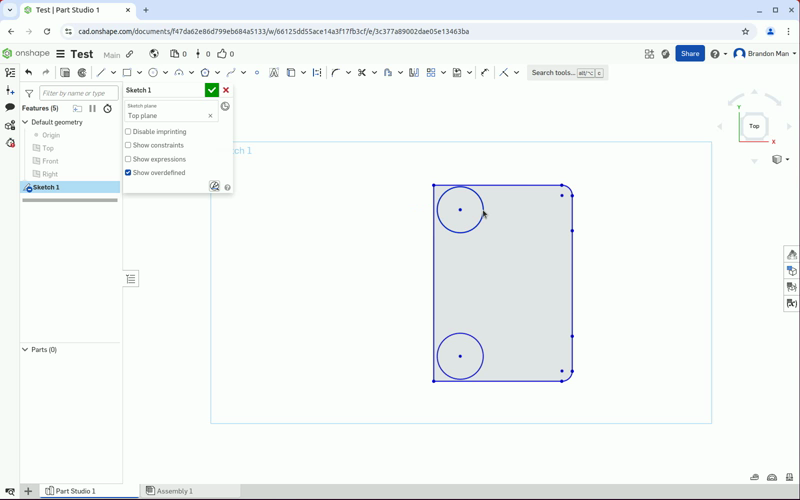
key(c)
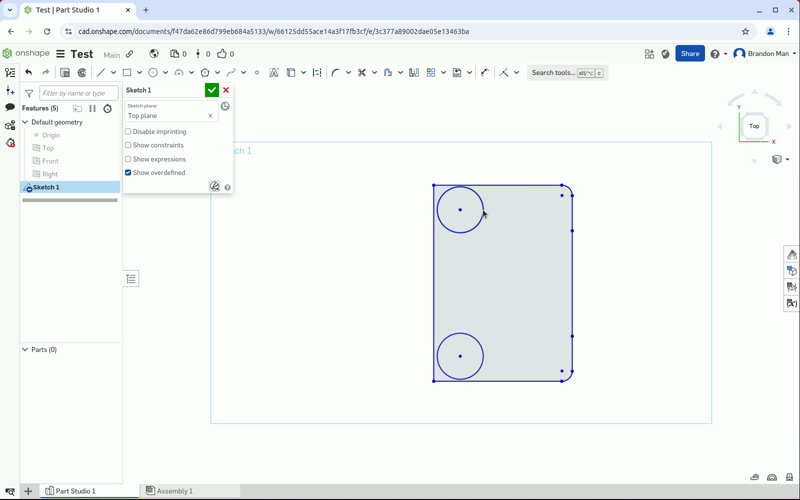
key_down(shift)
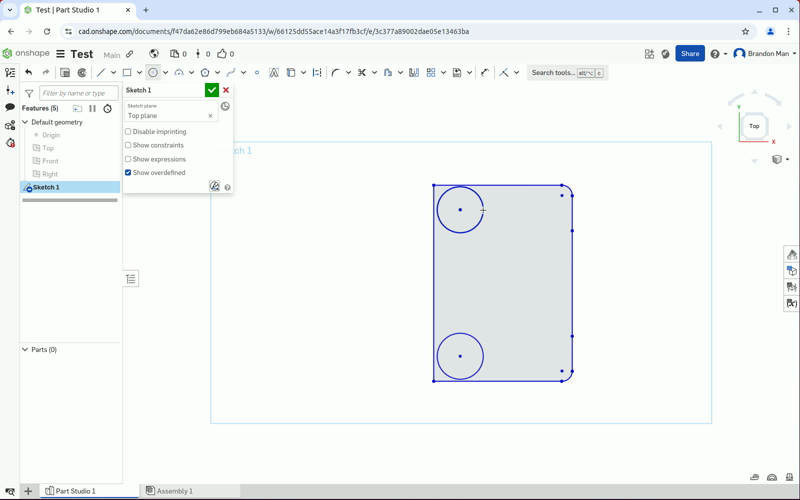
mouse_move(545, 282)
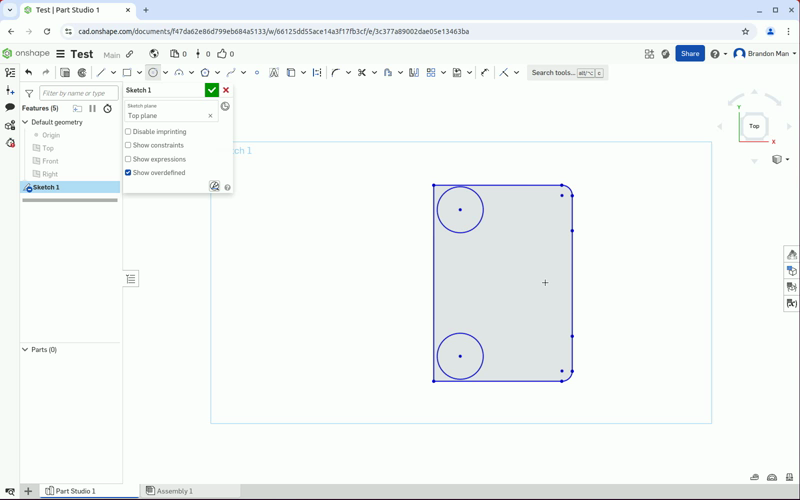
click(545, 282)
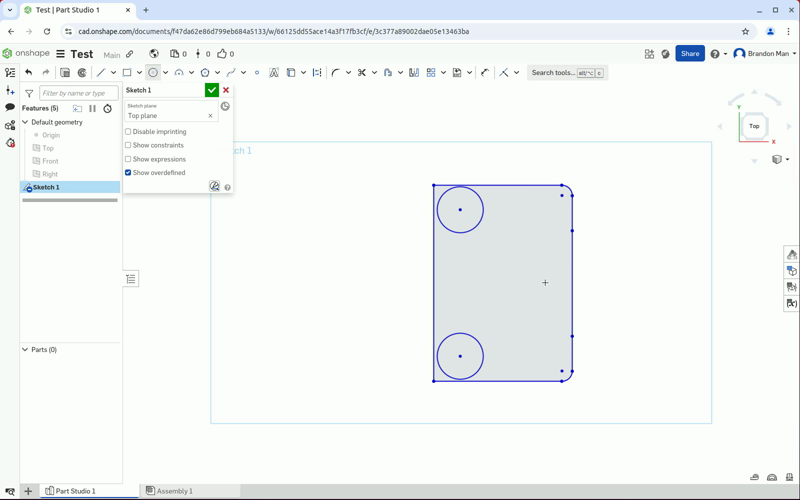
key_up(shift)
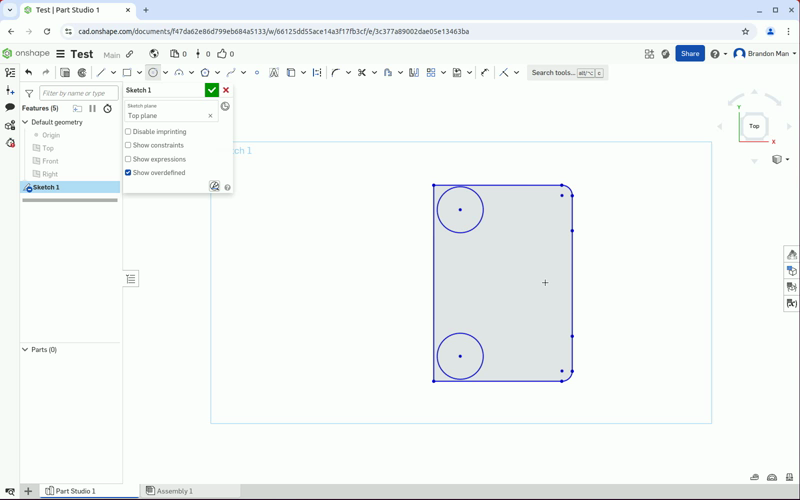
mouse_move(570, 282)
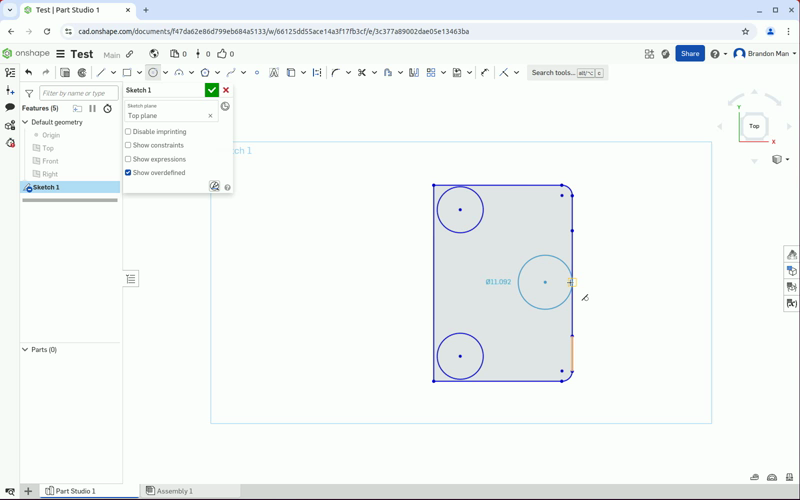
click(570, 282)
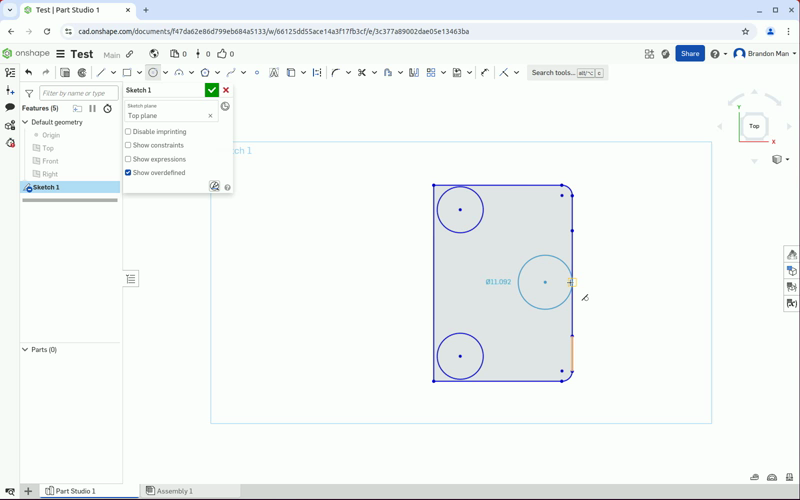
key(esc)
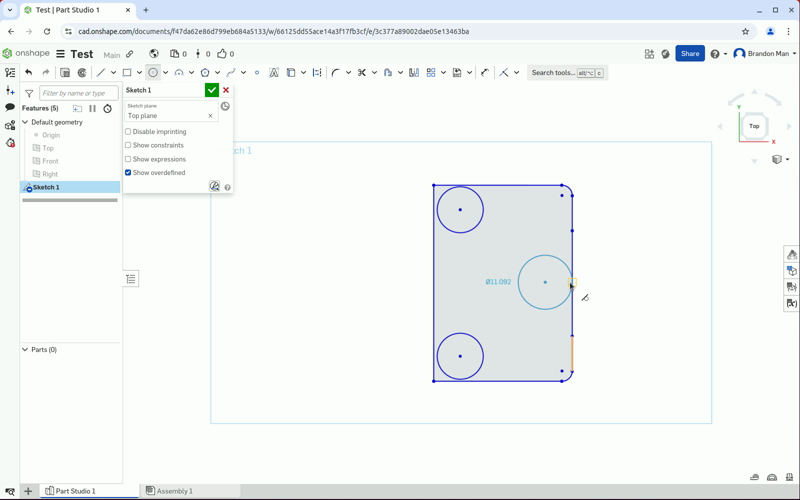
mouse_move(503, 233)
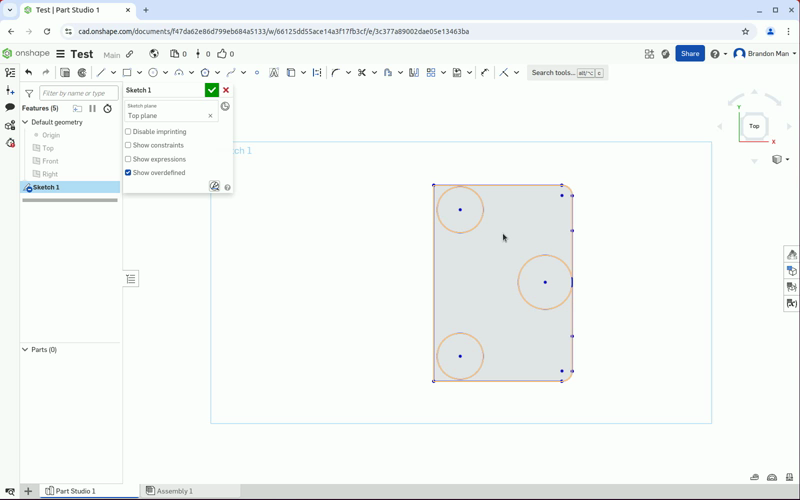
click(503, 233)
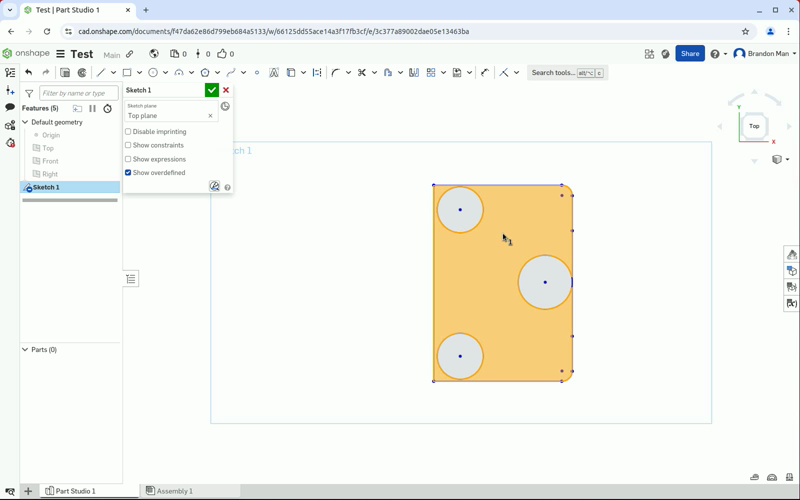
mouse_move(73, 352)
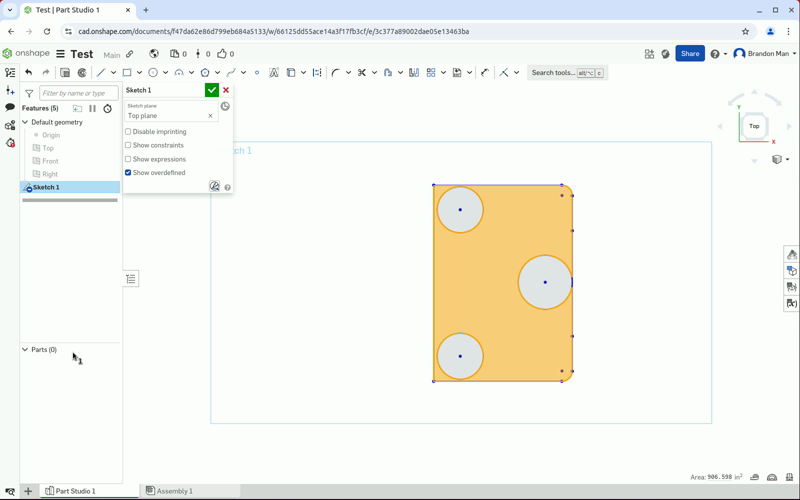
key(shift+y)
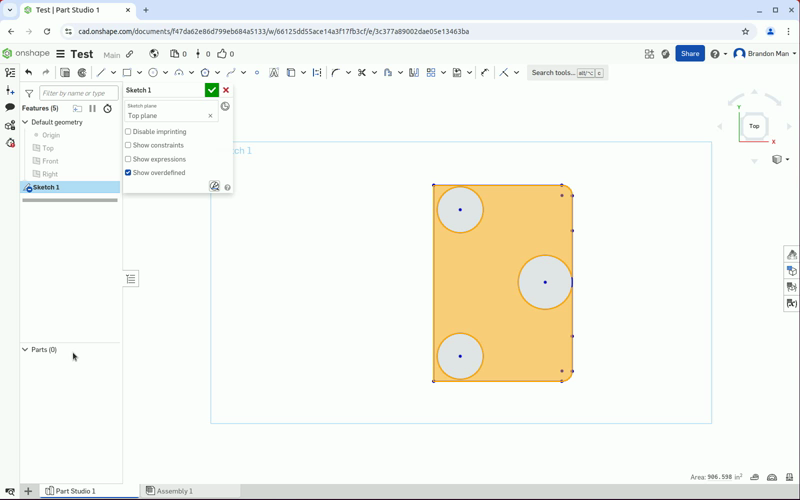
key(shift+e)
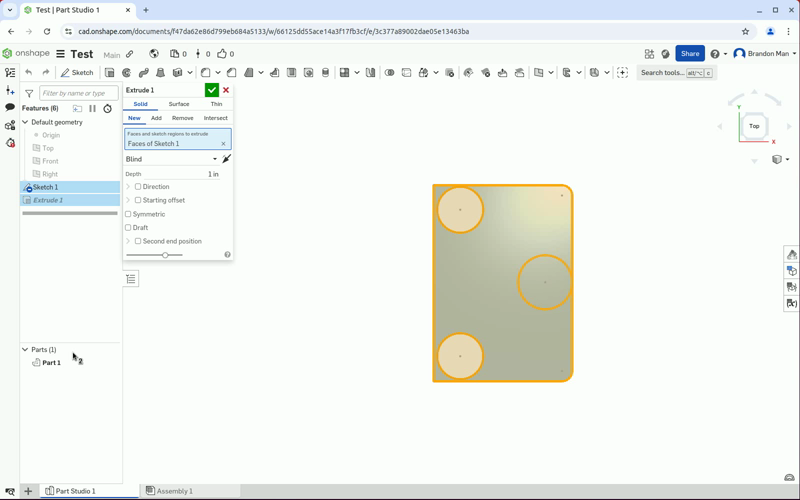
mouse_move(143, 106)
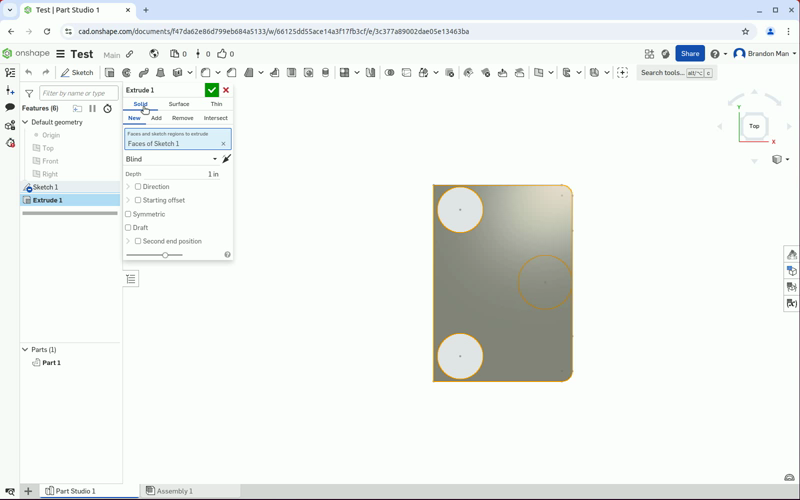
click(143, 106)
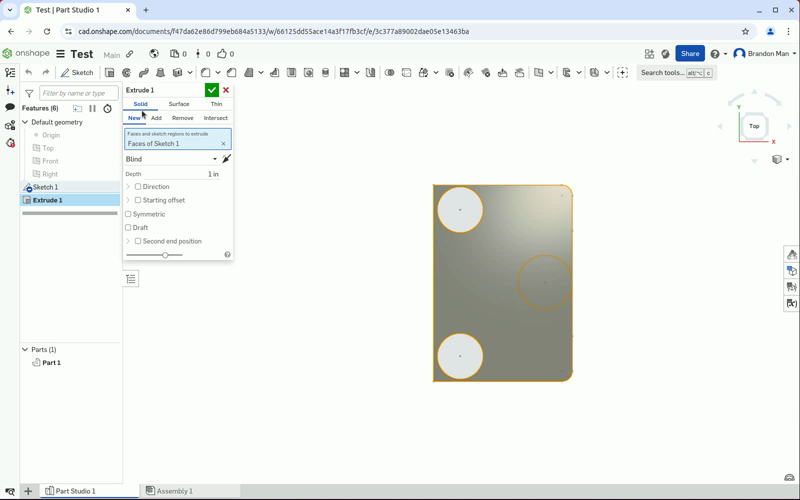
mouse_move(137, 120)
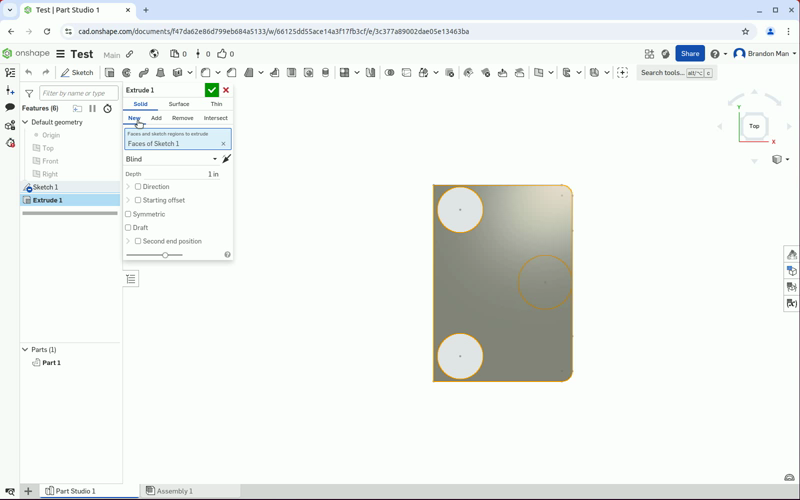
click(137, 120)
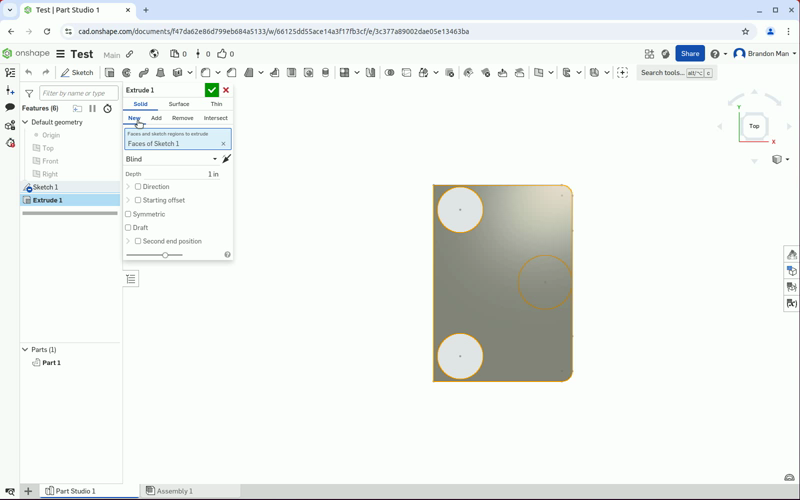
key(tab, 4)
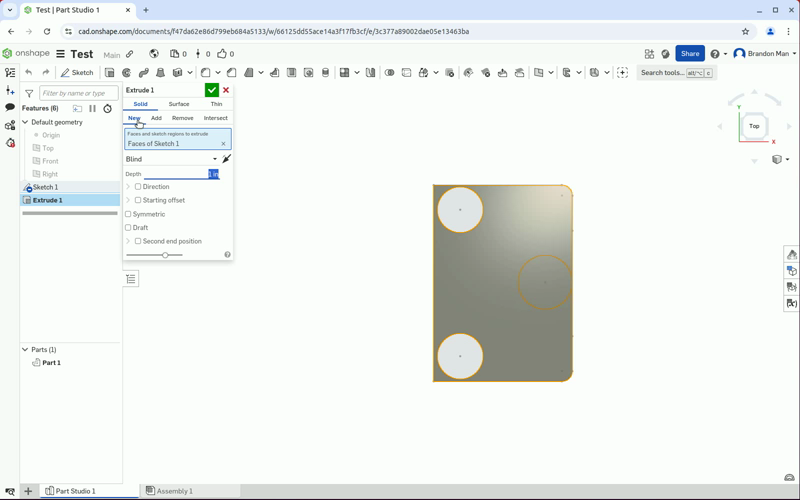
text(0.963)
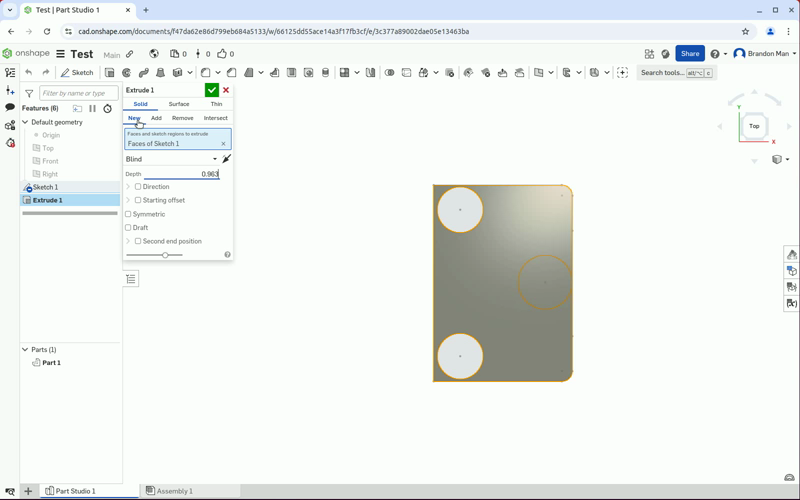
key(enter)
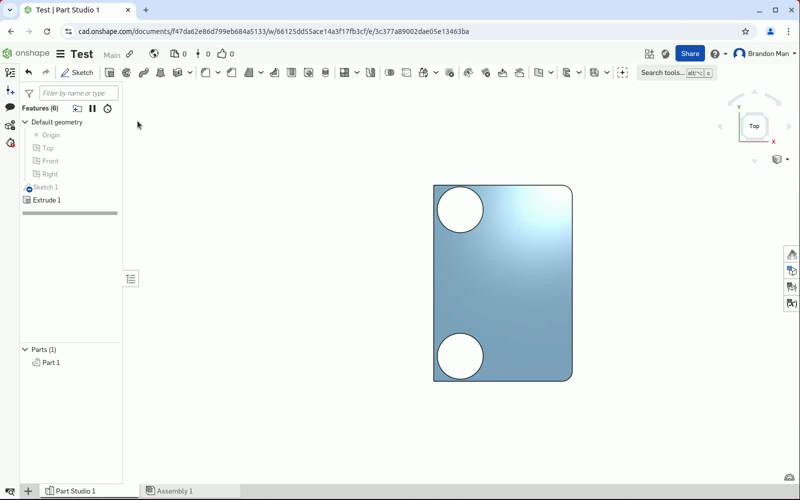
key(shift+h)
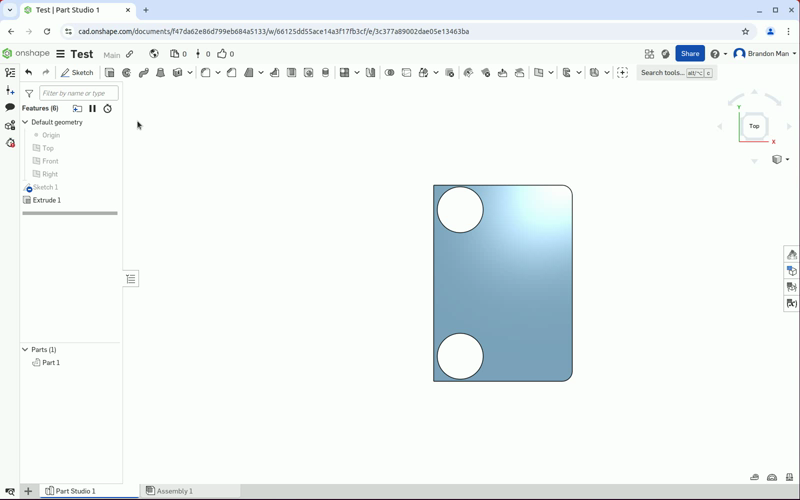
key(shift+h)
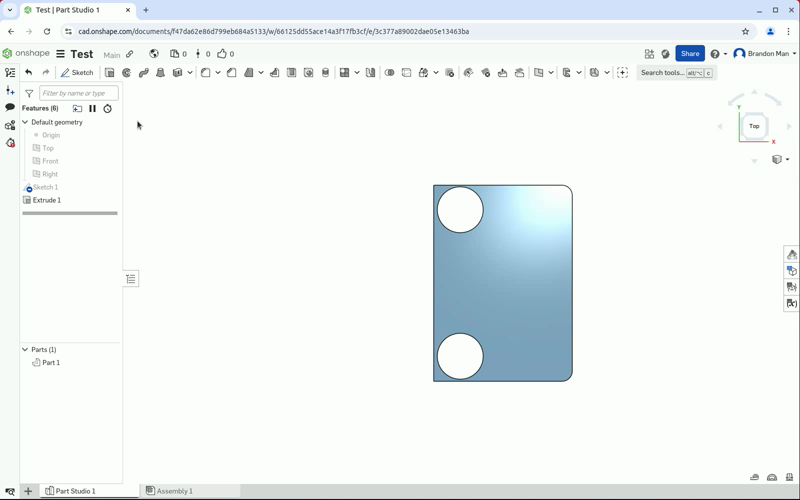
mouse_move(73, 189)
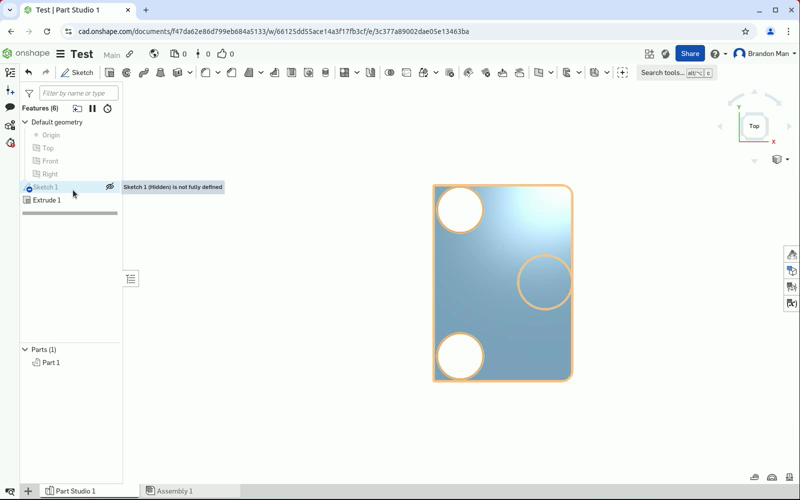
click(73, 189)
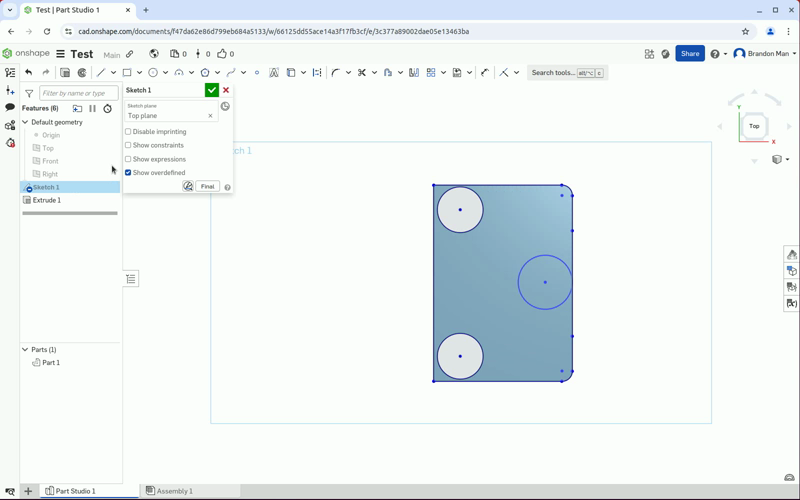
mouse_move(229, 92)
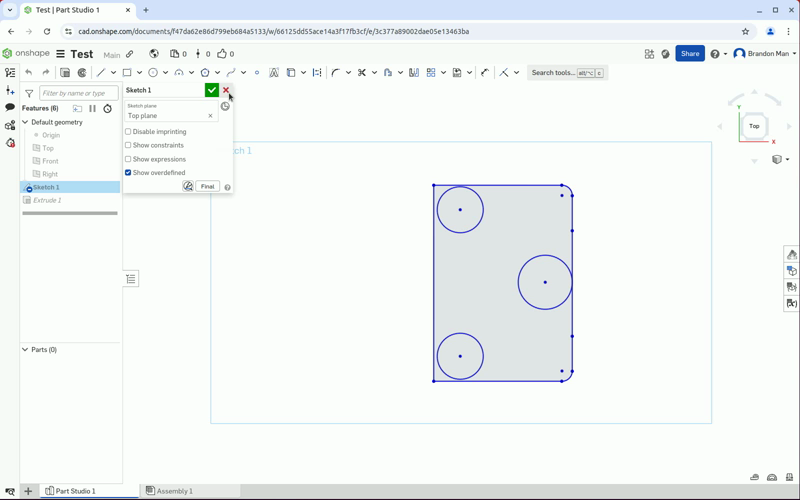
click(229, 92)
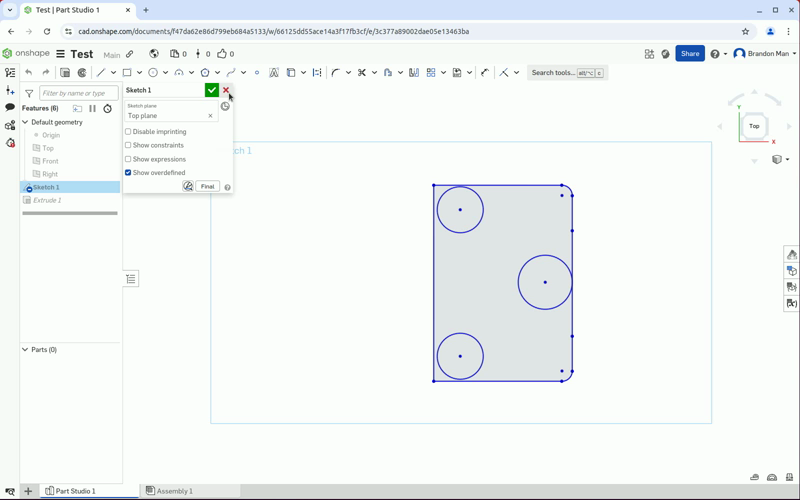
key(shift+s)
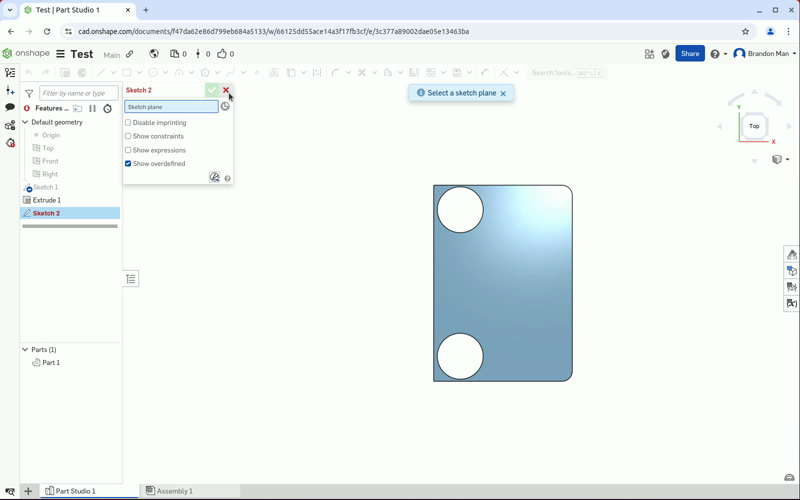
mouse_move(73, 150)
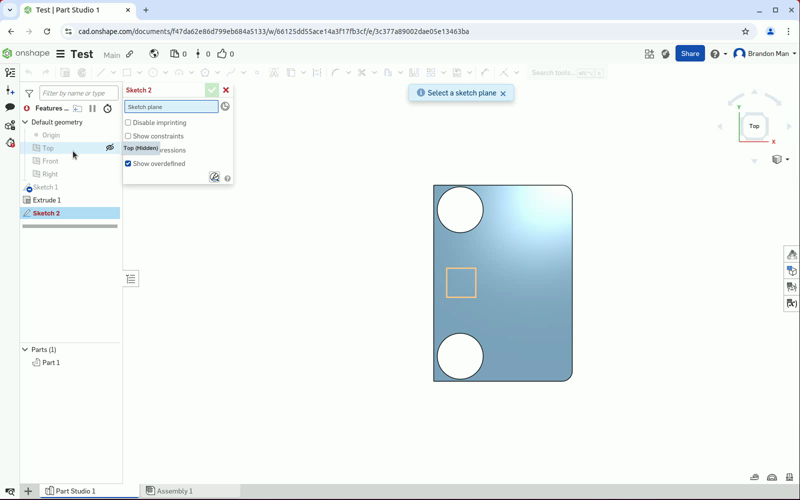
click(73, 150)
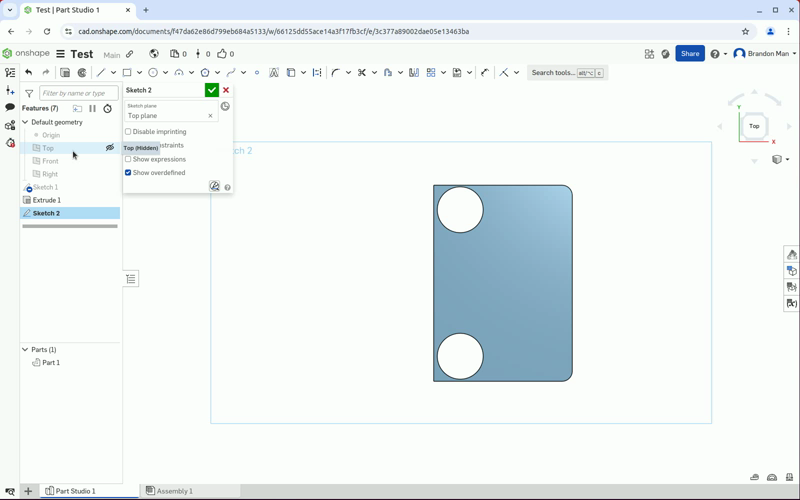
mouse_move(73, 352)
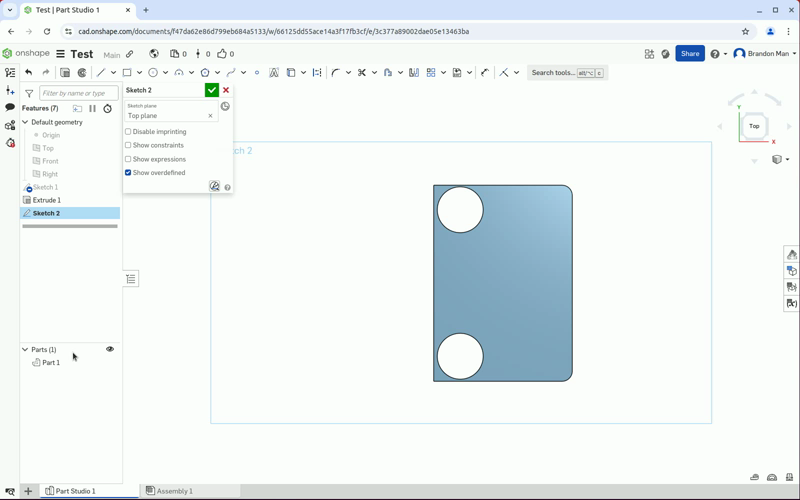
key(y)
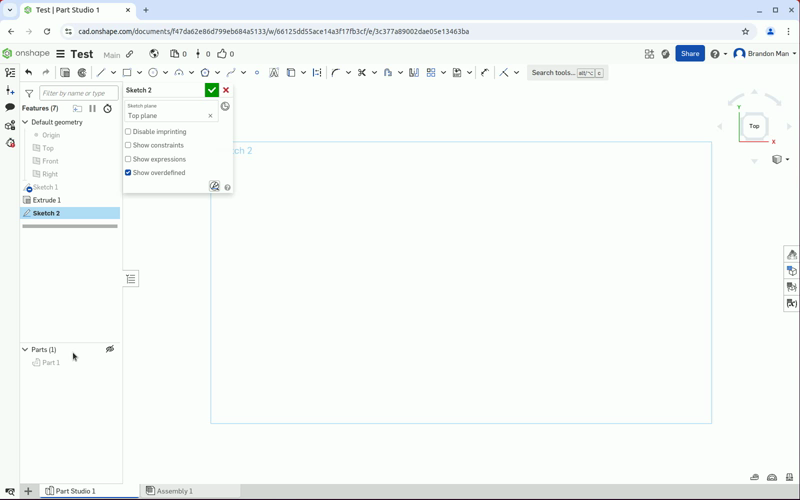
key(l)
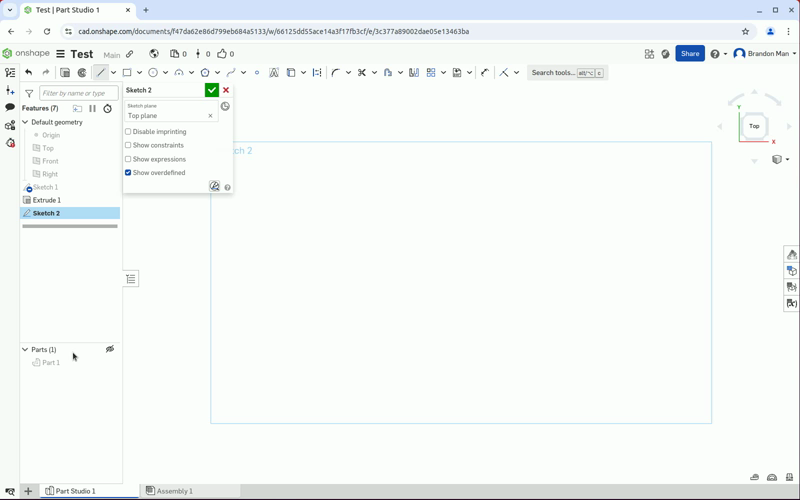
key_down(shift)
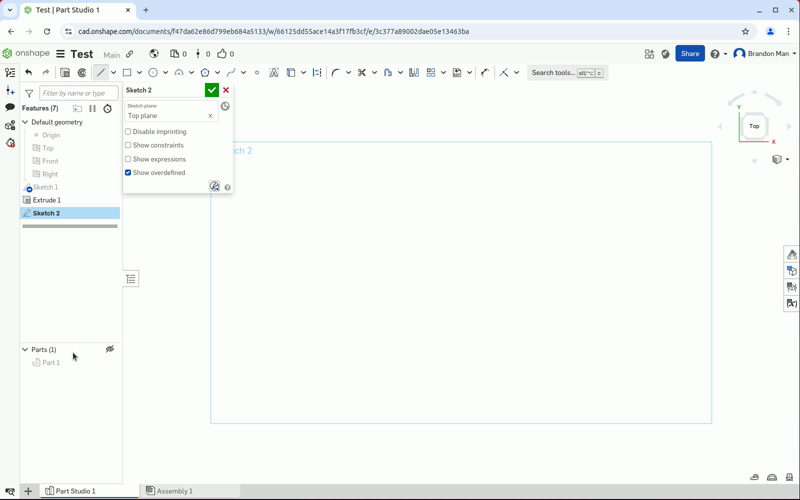
mouse_move(433, 381)
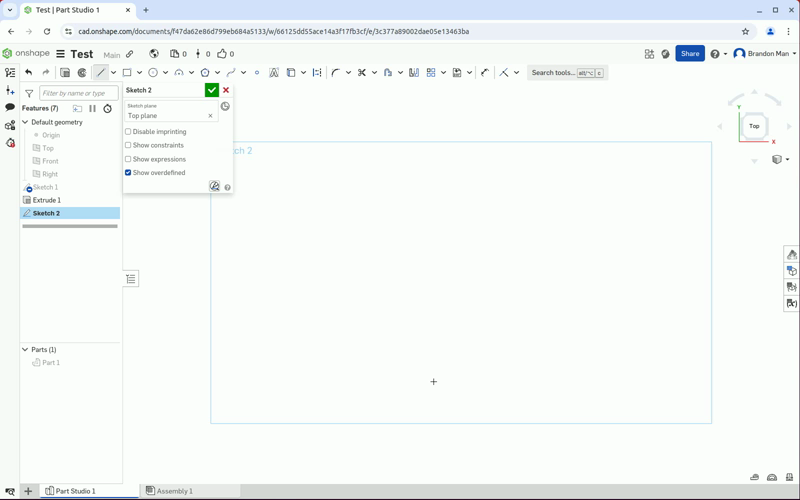
click(433, 381)
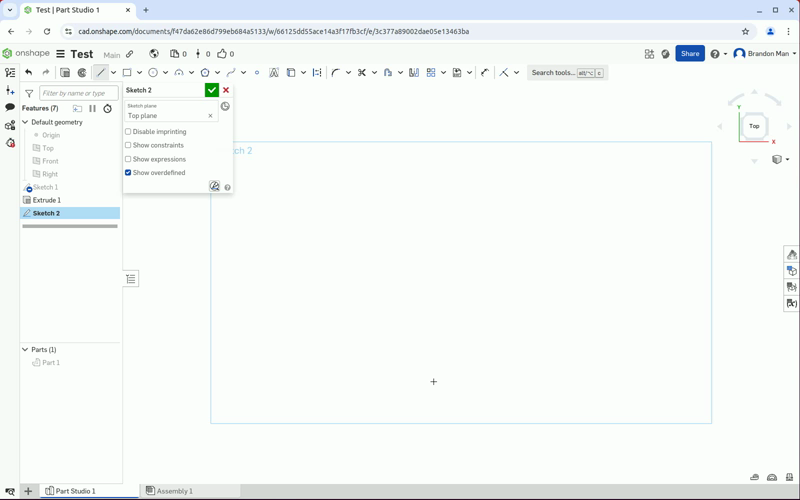
key_up(shift)
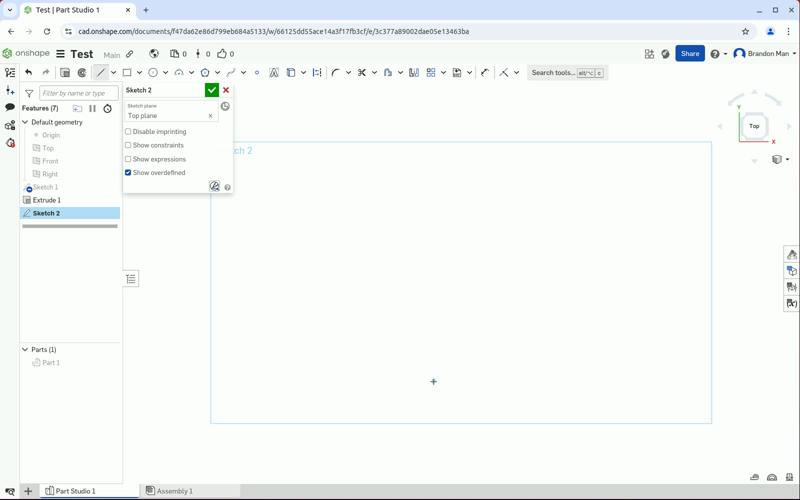
key_down(shift)
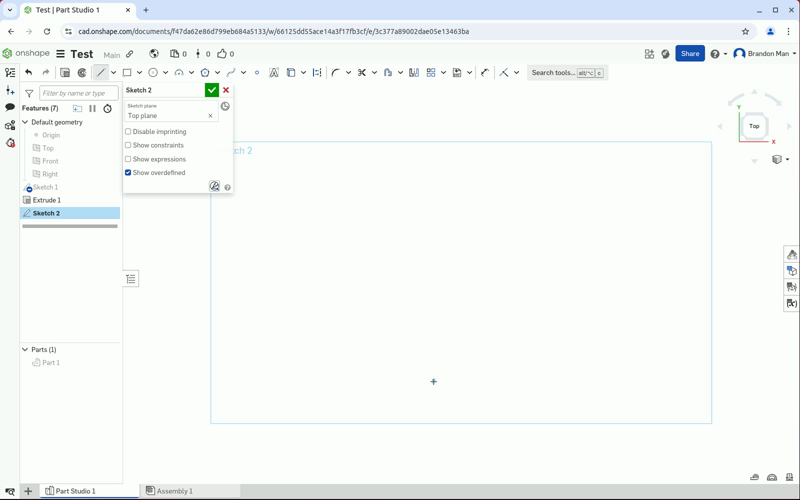
mouse_move(561, 381)
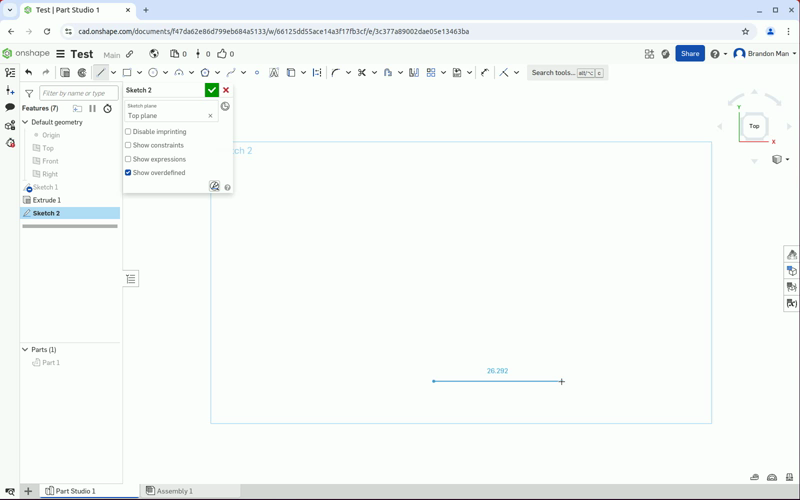
click(561, 381)
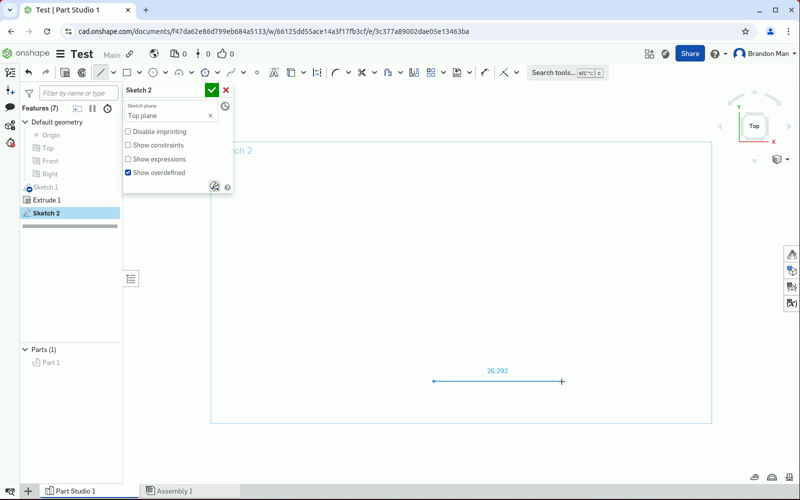
key_up(shift)
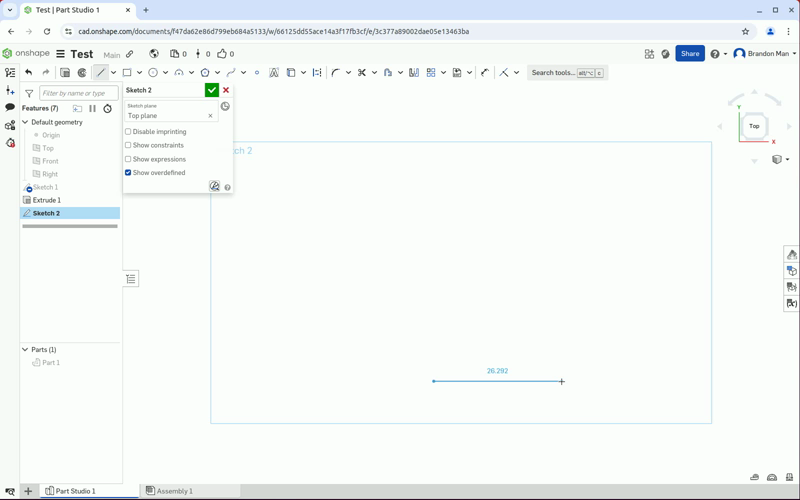
key(esc)
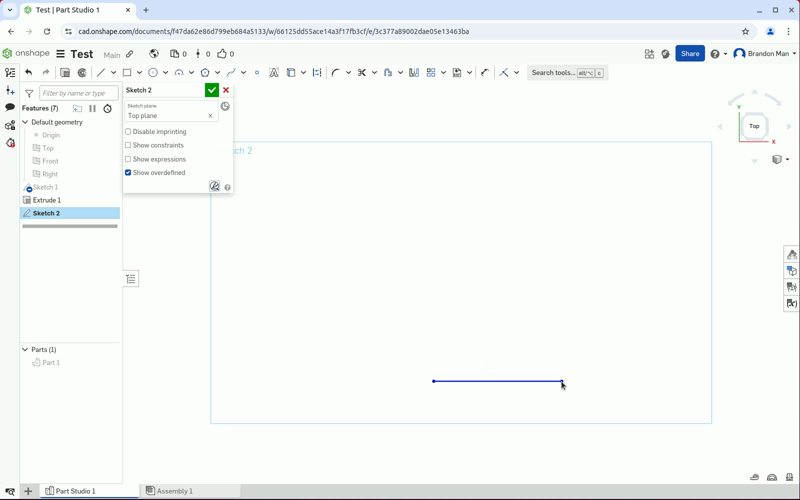
key(a)
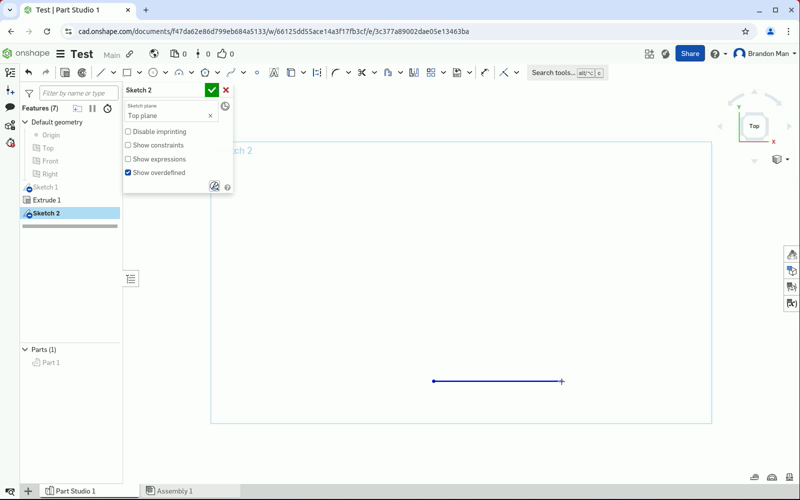
mouse_move(561, 381)
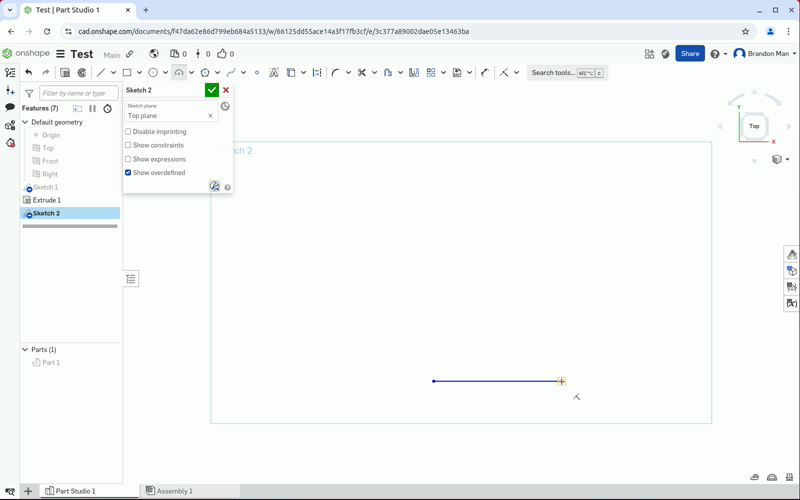
click(561, 381)
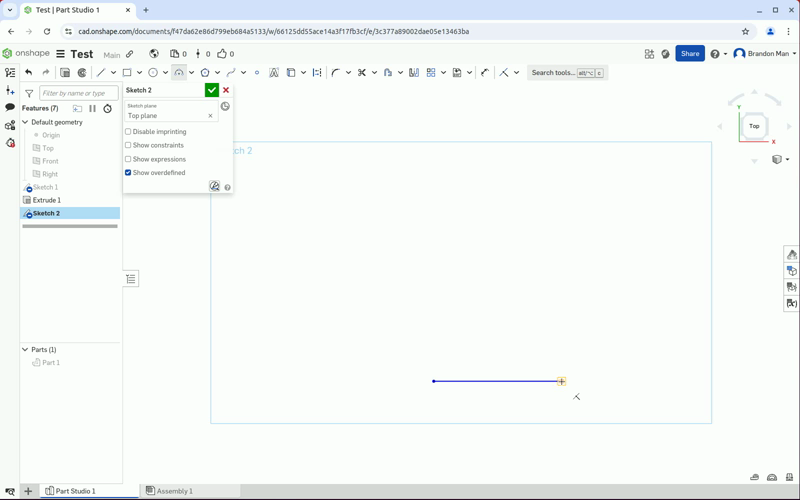
key_down(shift)
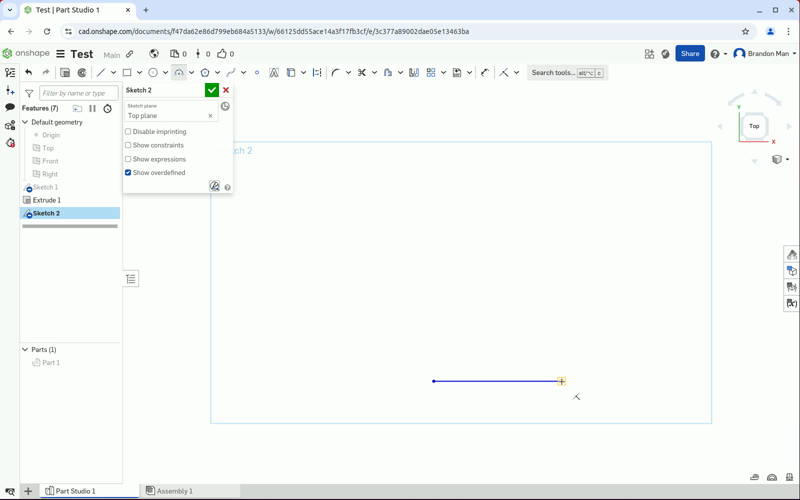
mouse_move(572, 371)
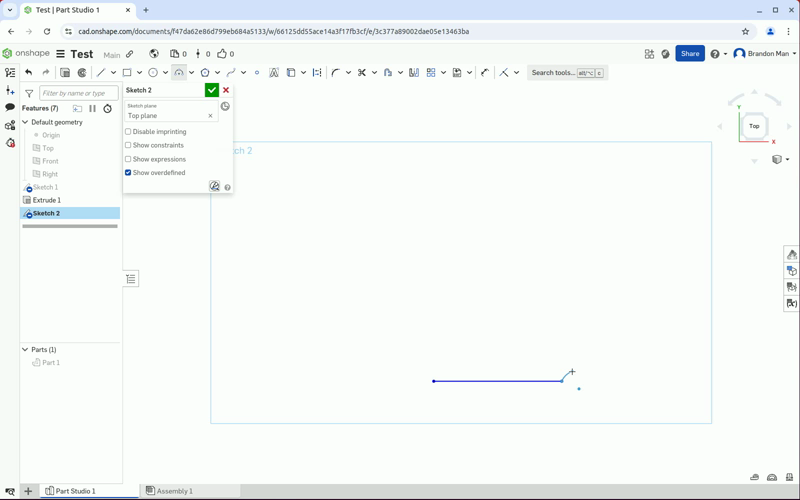
click(572, 371)
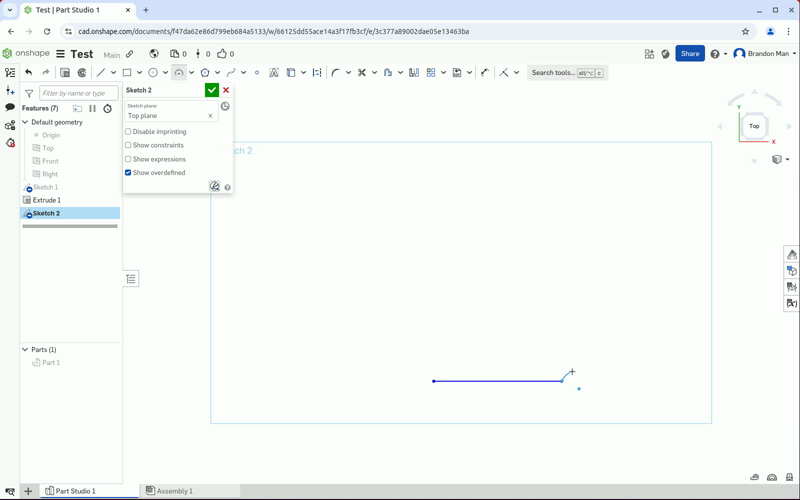
mouse_move(569, 378)
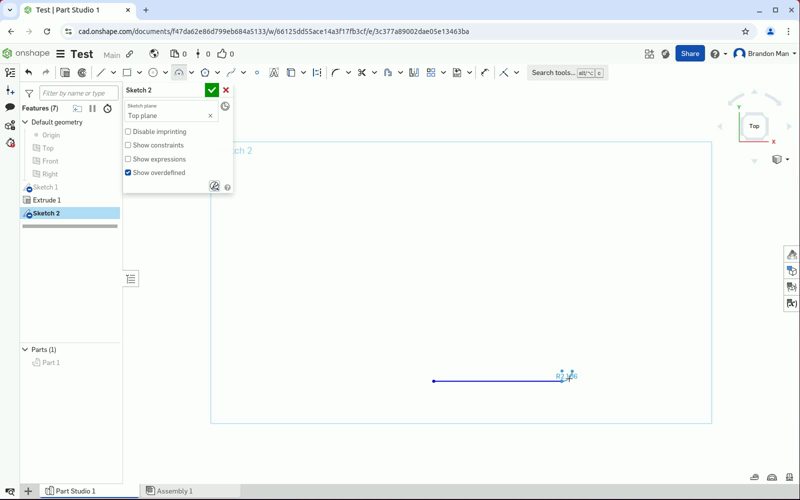
click(569, 378)
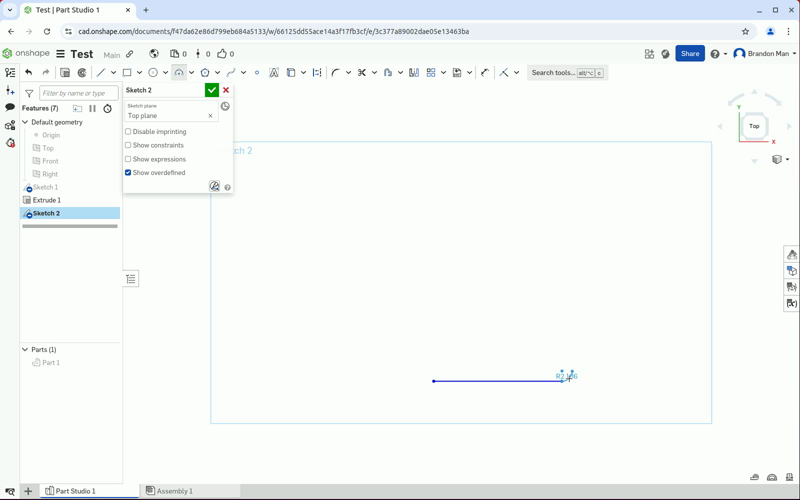
key_up(shift)
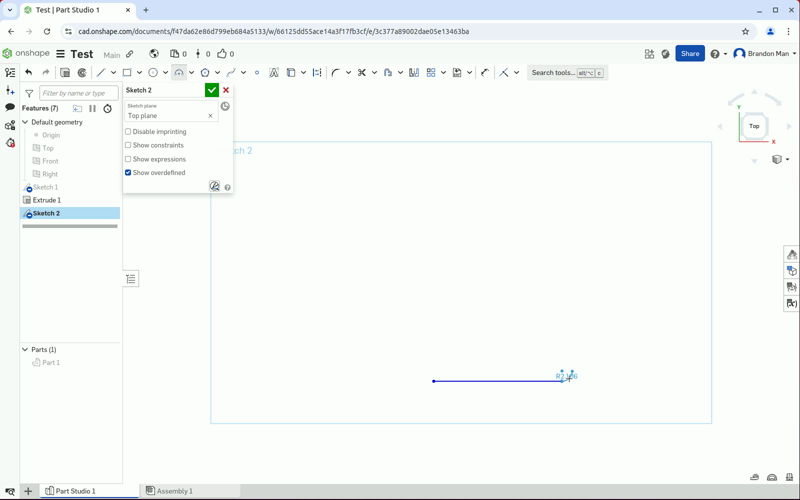
key(esc)
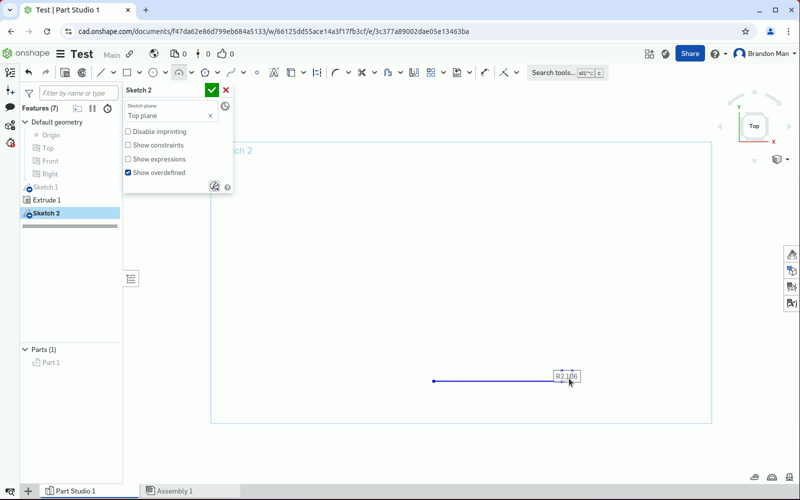
key(l)
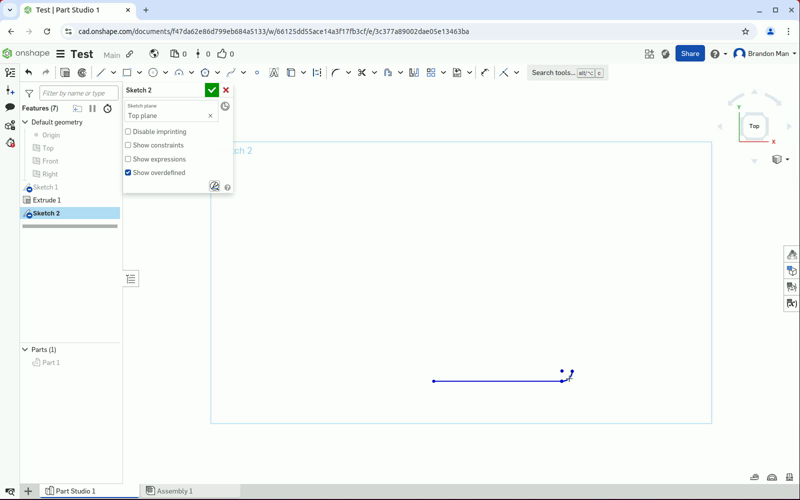
mouse_move(572, 371)
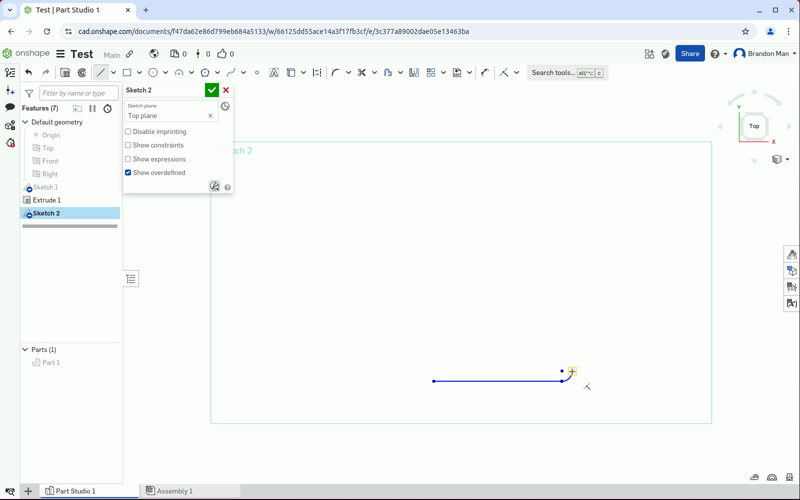
click(572, 371)
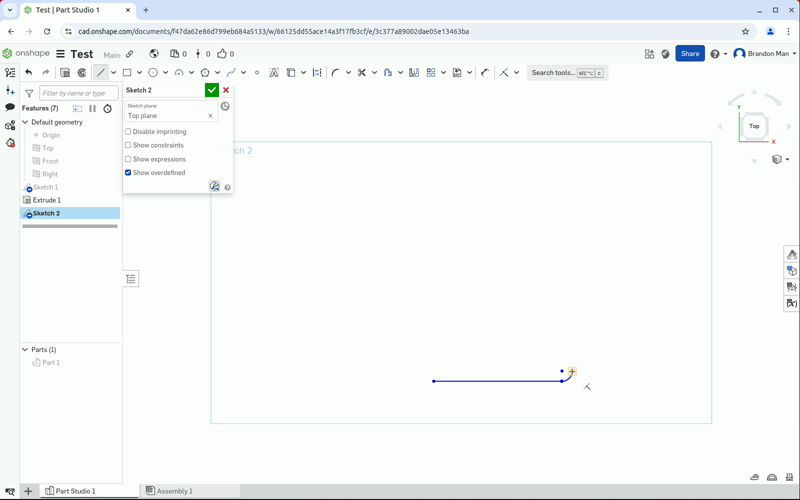
key_down(shift)
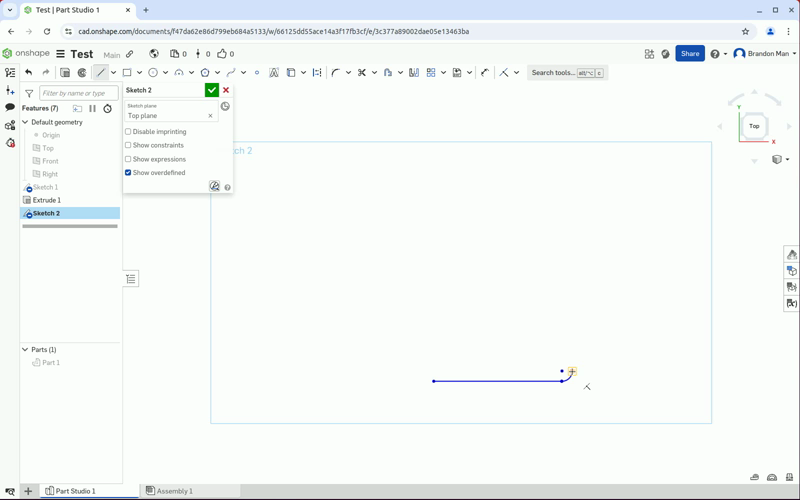
mouse_move(589, 371)
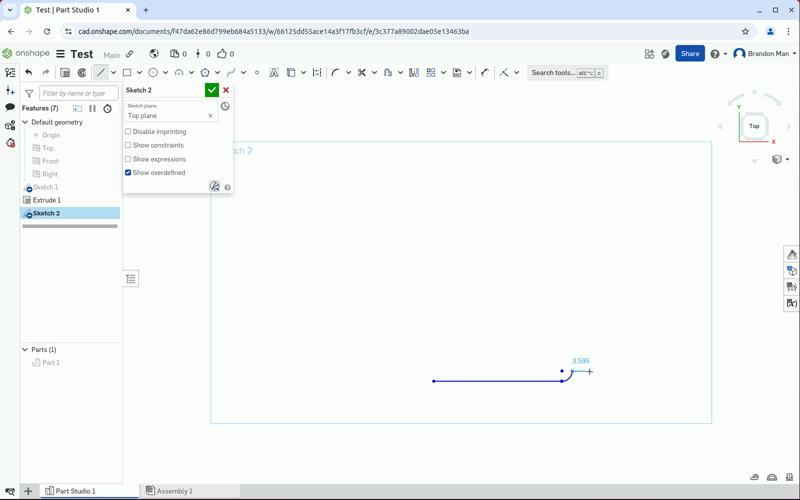
mouse_move(572, 336)
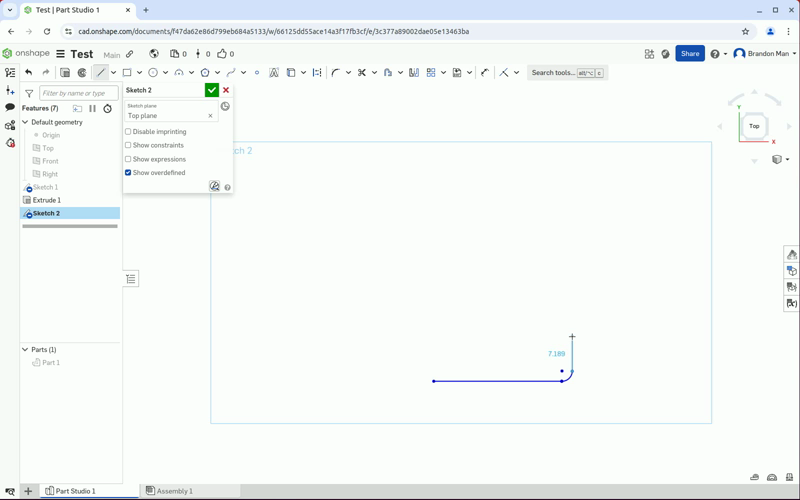
click(572, 336)
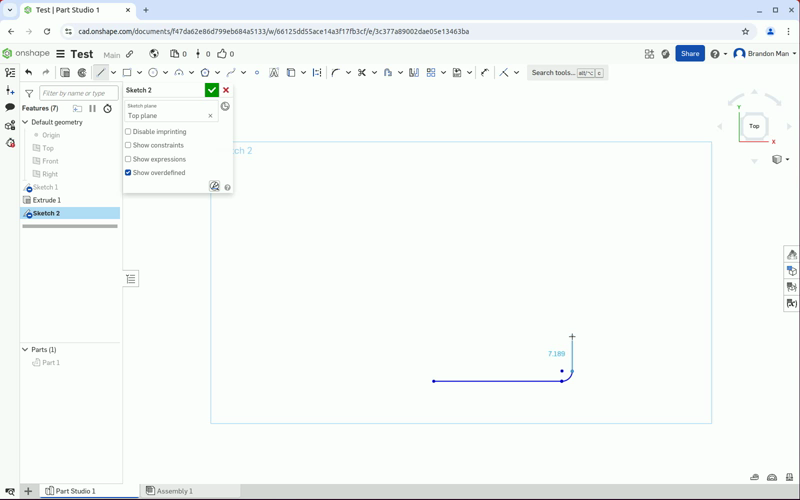
key_up(shift)
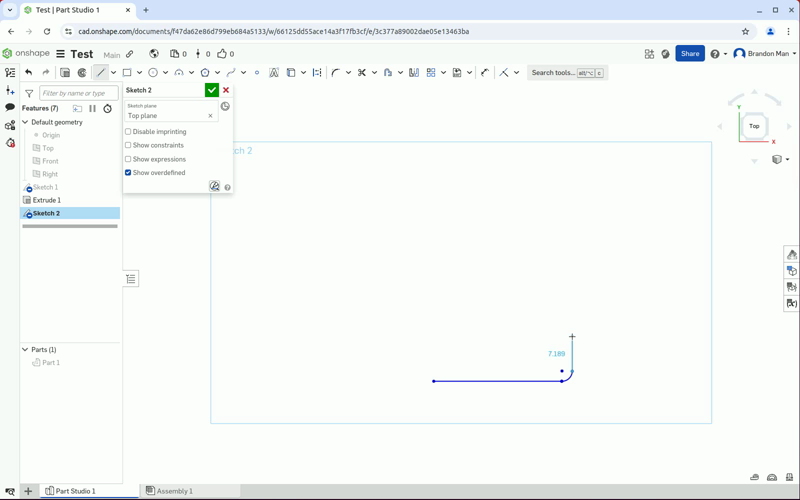
key_down(shift)
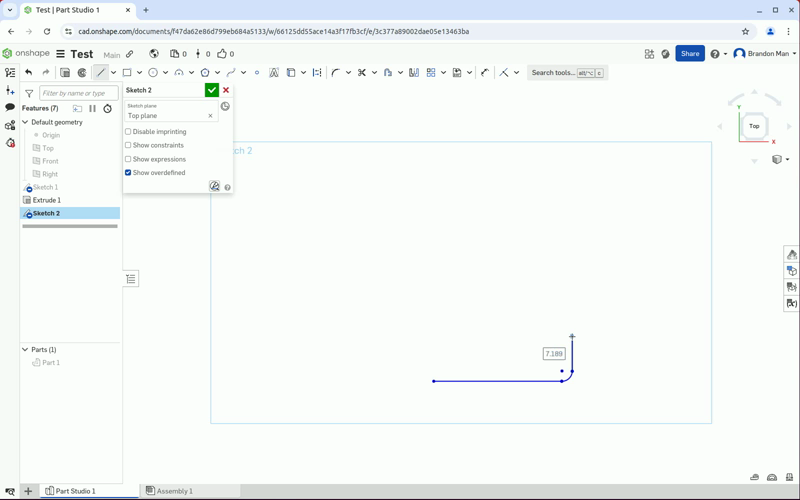
mouse_move(572, 230)
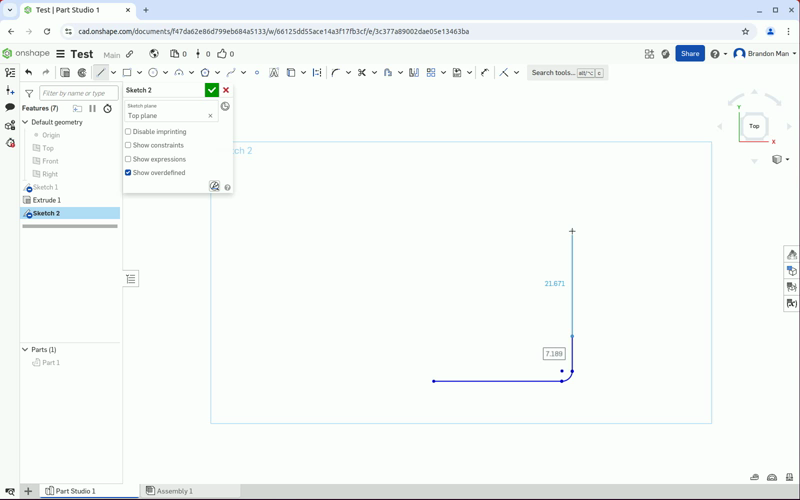
click(572, 230)
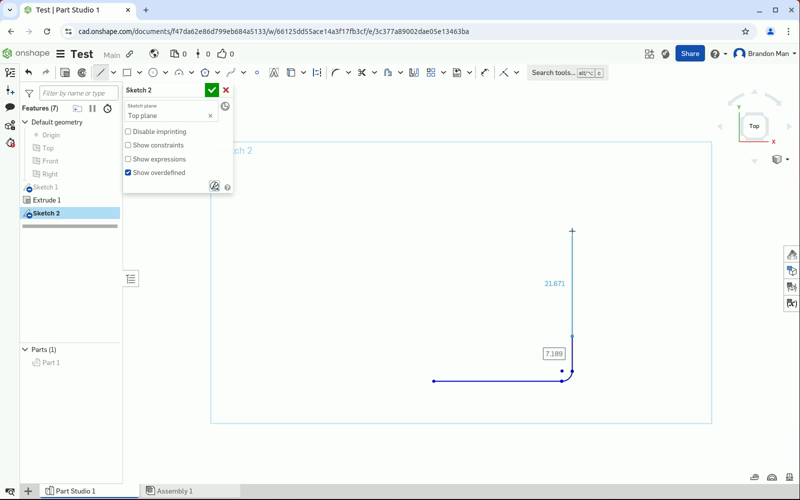
key_up(shift)
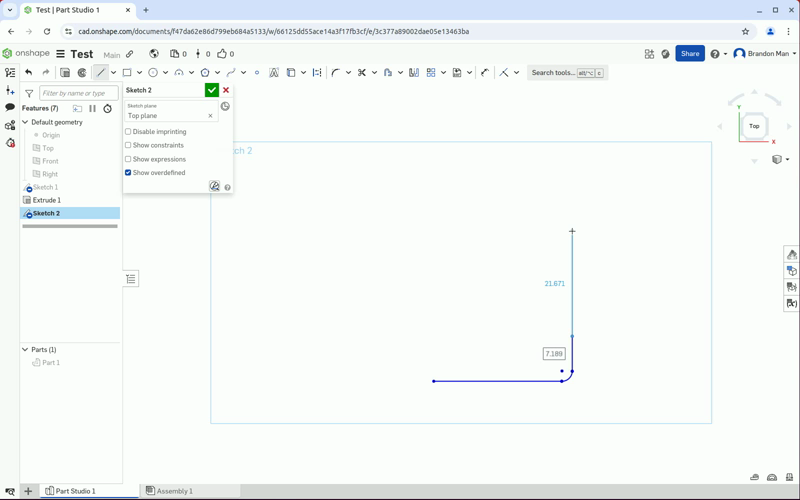
key_down(shift)
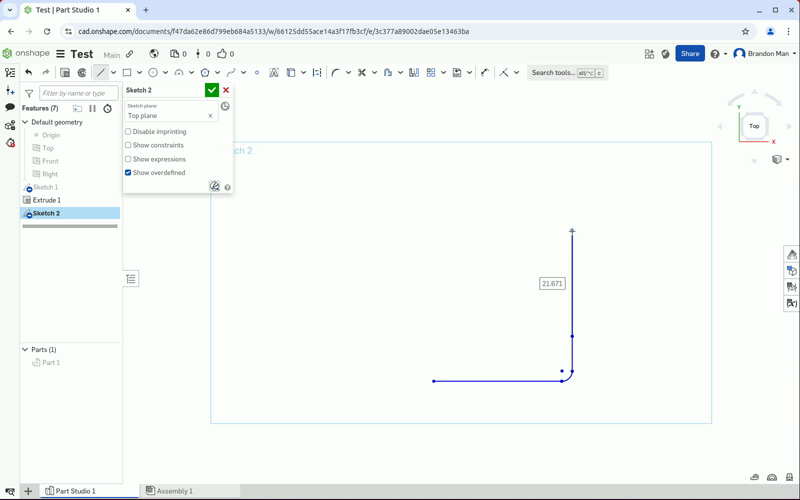
mouse_move(589, 230)
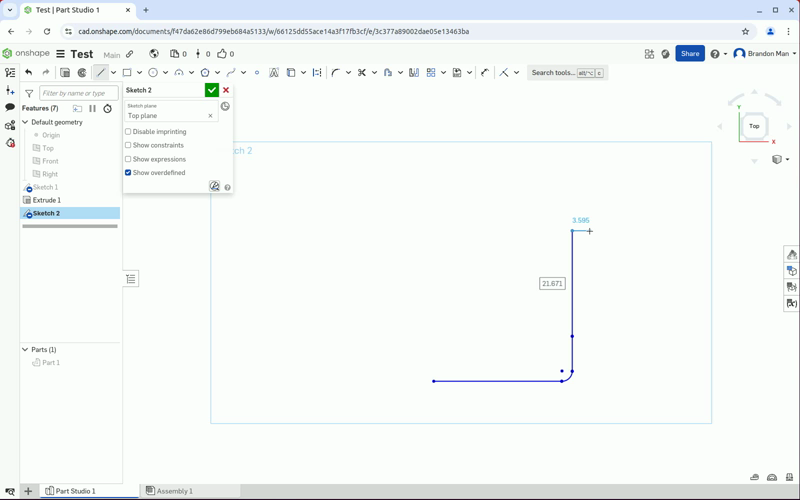
mouse_move(572, 195)
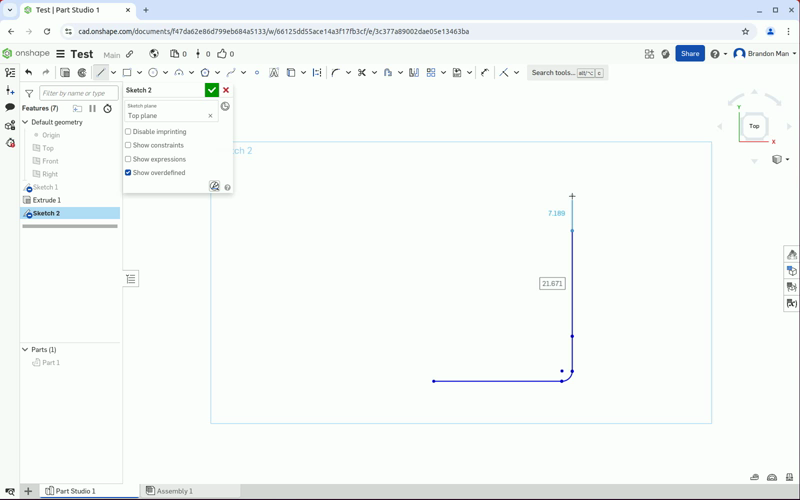
click(572, 195)
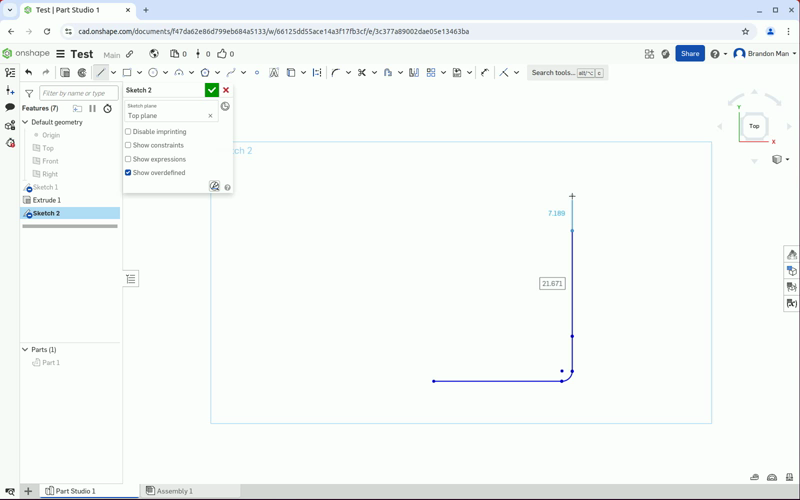
key_up(shift)
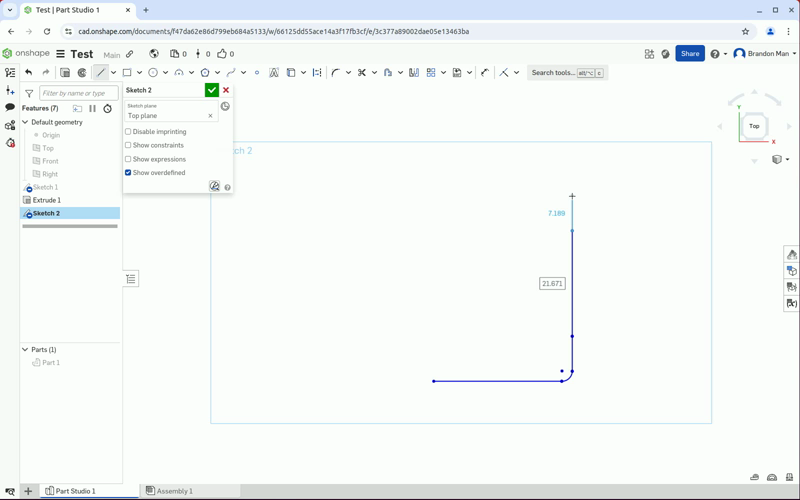
key(esc)
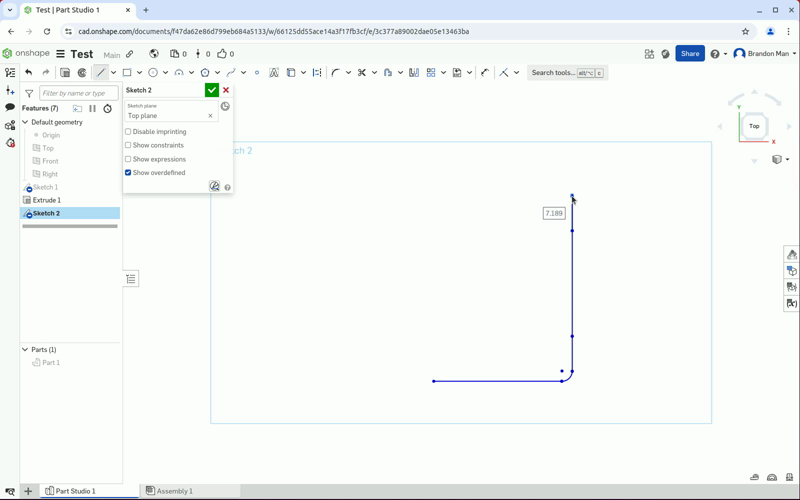
key(a)
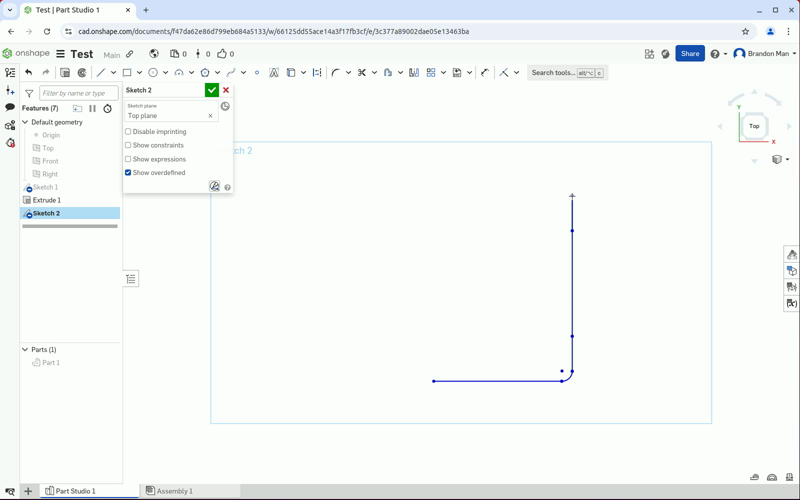
mouse_move(572, 195)
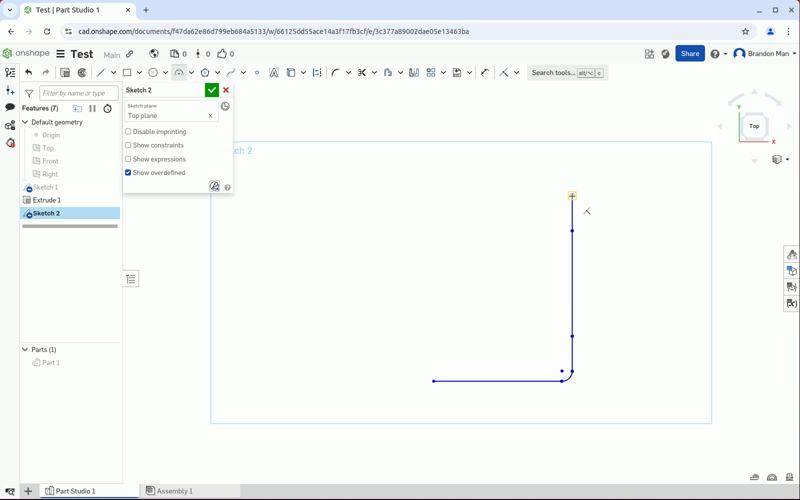
click(572, 195)
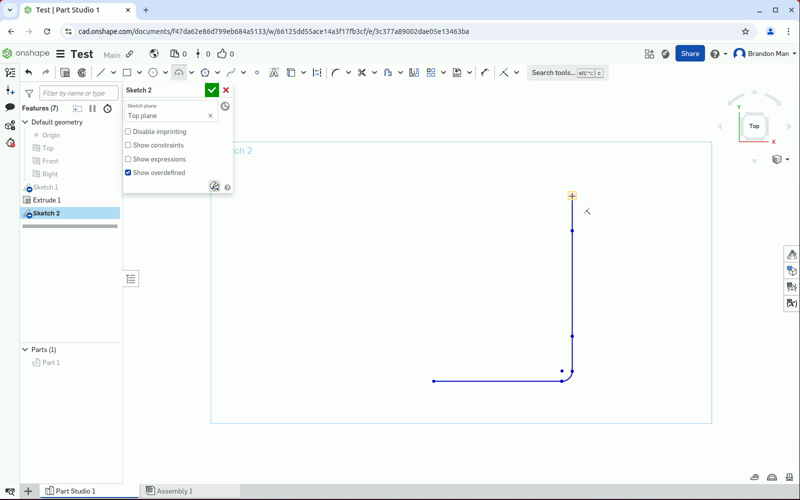
key_down(shift)
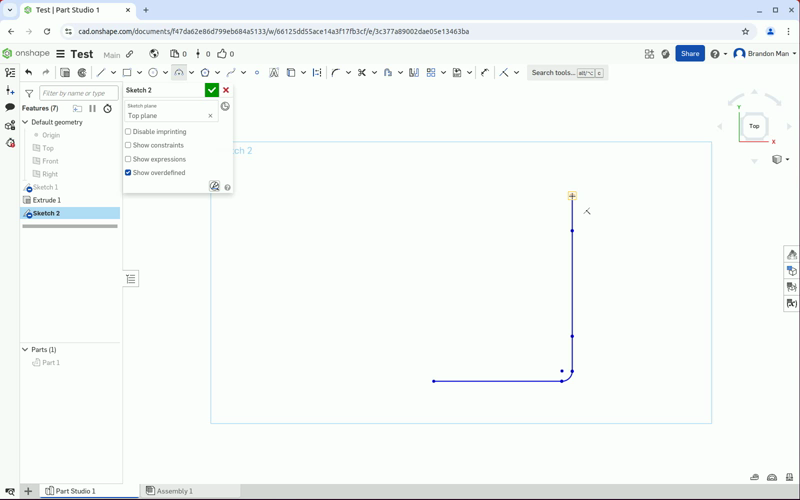
mouse_move(561, 185)
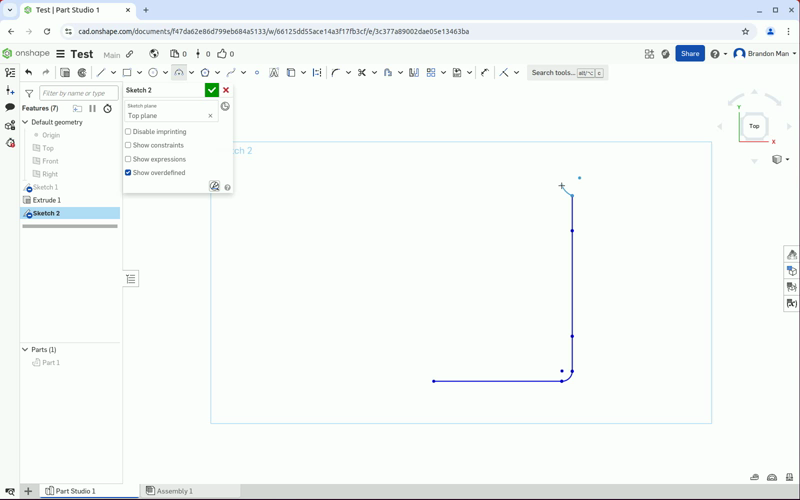
click(561, 185)
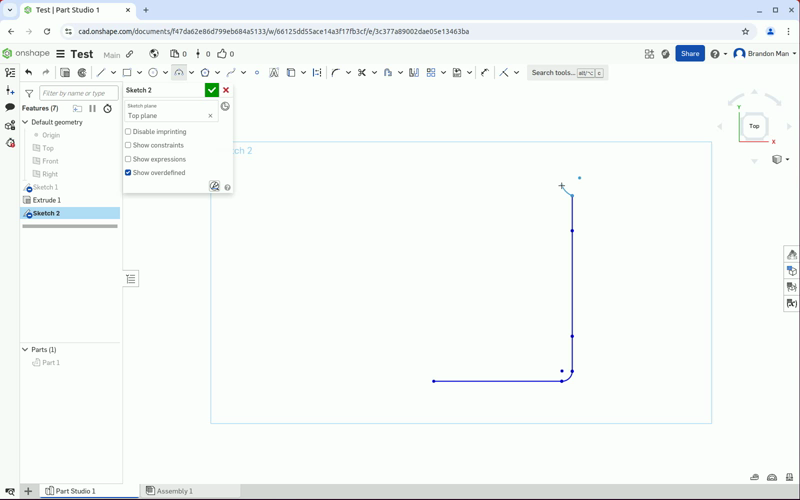
mouse_move(569, 188)
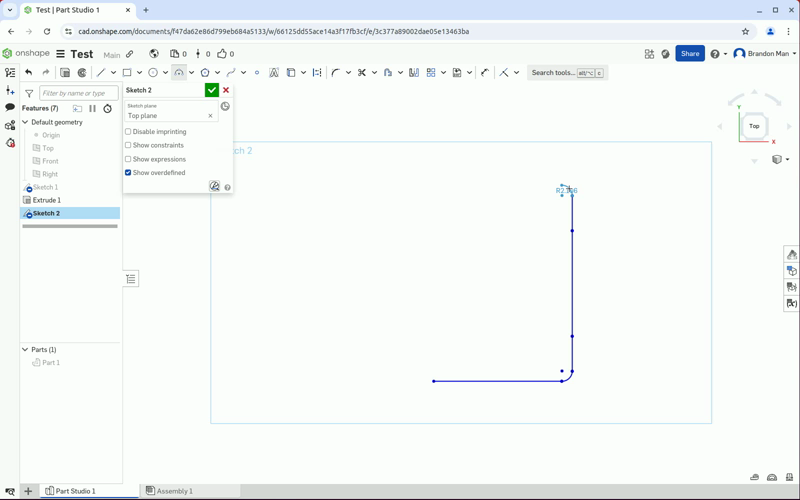
click(569, 188)
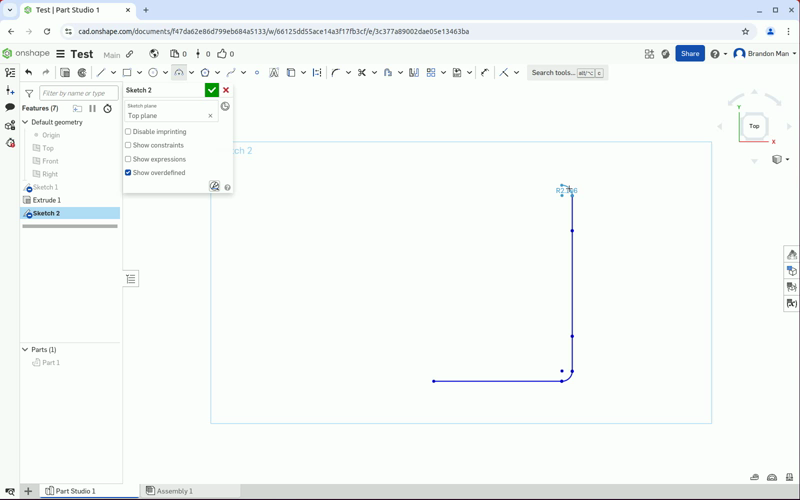
key_up(shift)
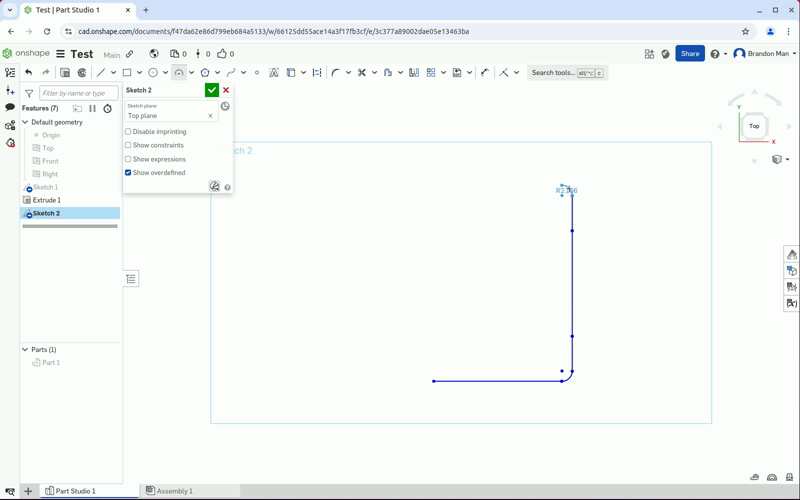
key(esc)
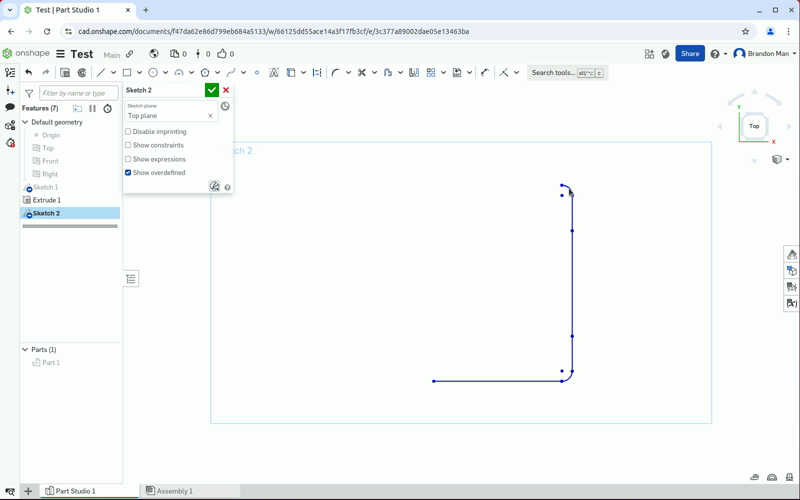
key(l)
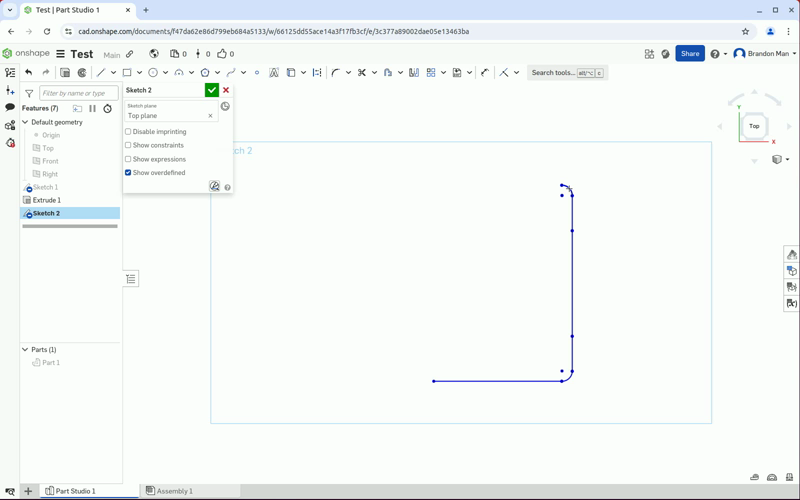
mouse_move(561, 185)
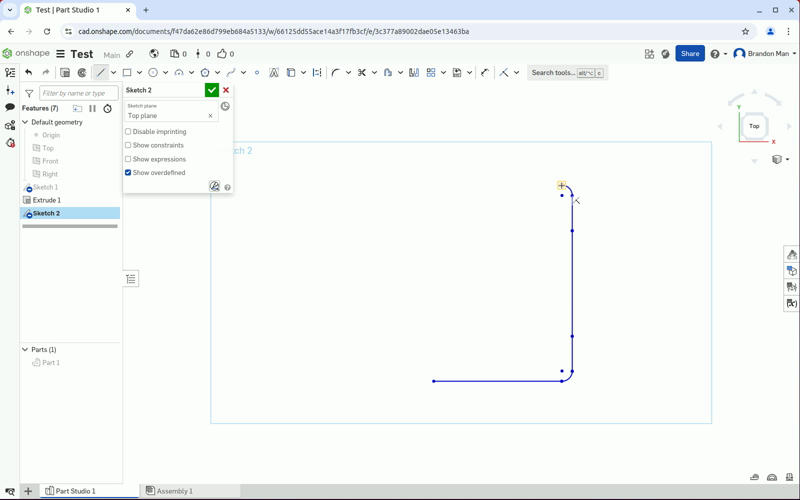
click(561, 185)
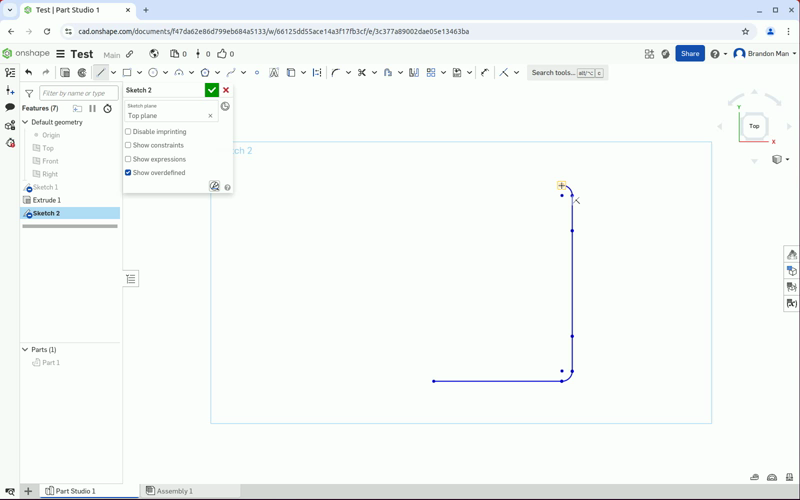
key_down(shift)
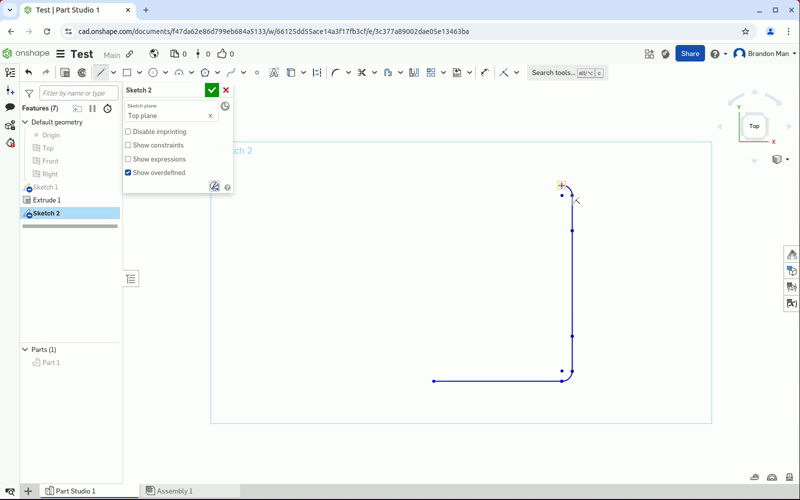
mouse_move(433, 185)
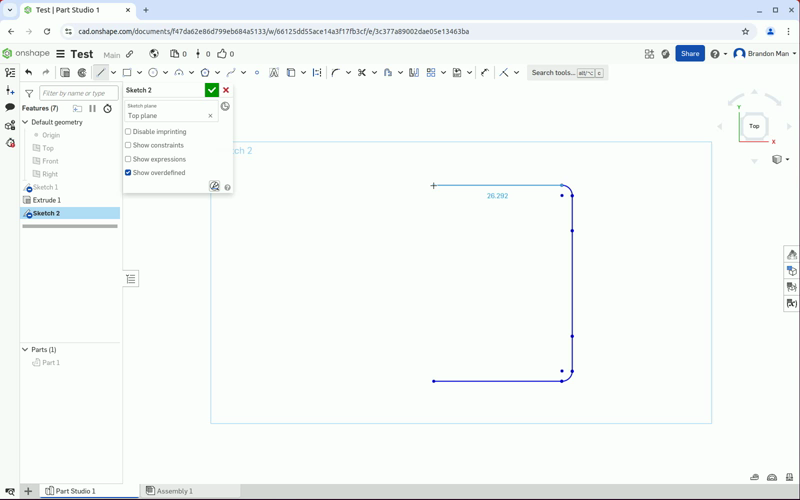
click(433, 185)
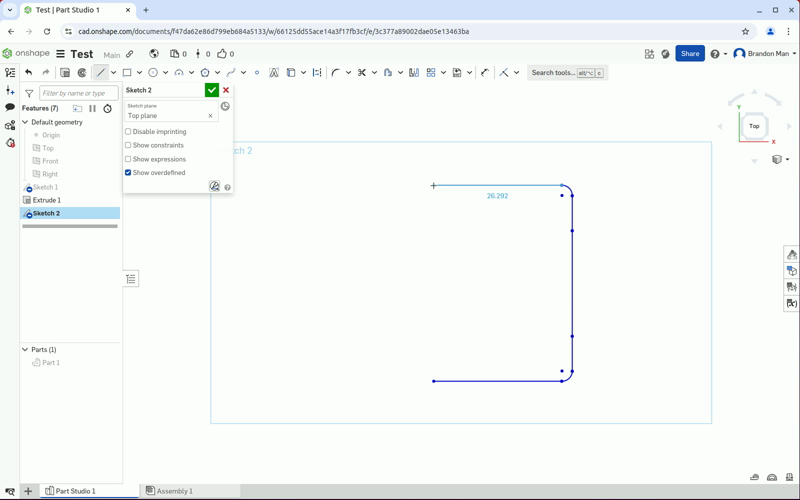
key_up(shift)
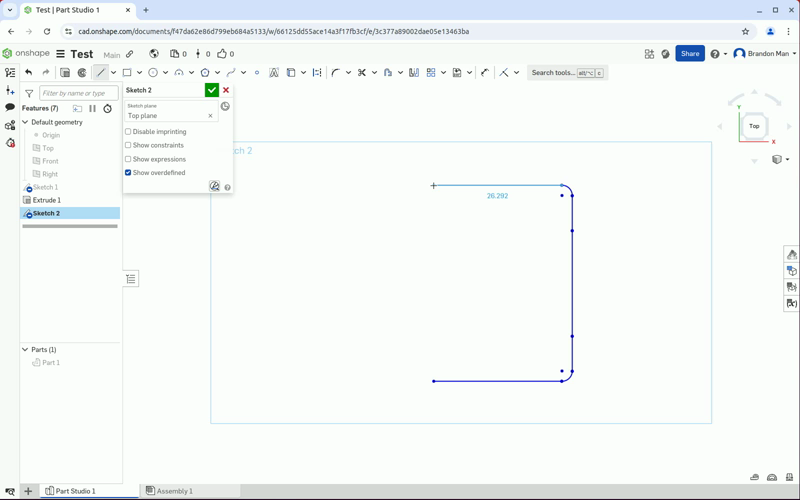
key_down(shift)
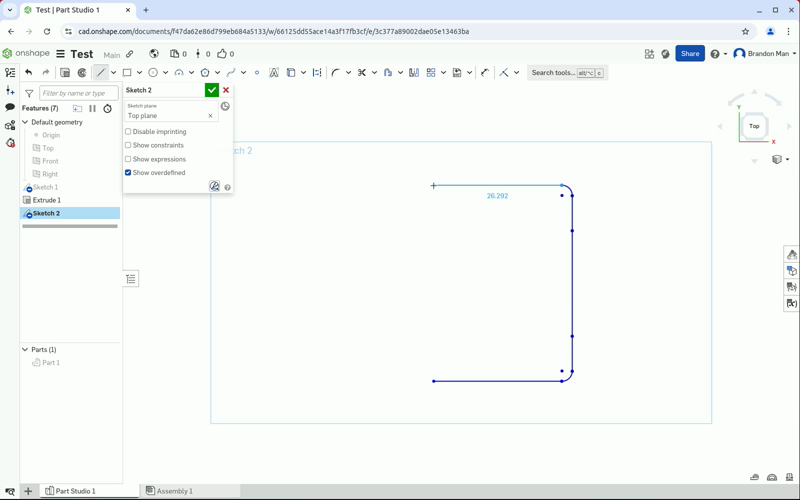
mouse_move(433, 381)
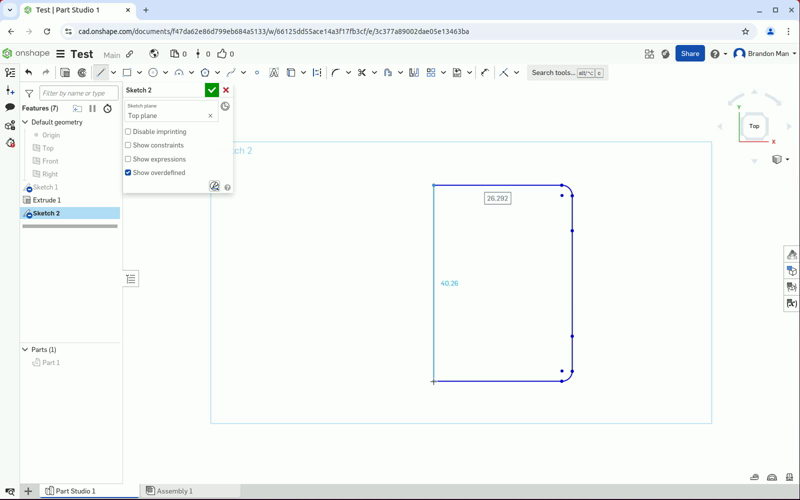
key_up(shift)
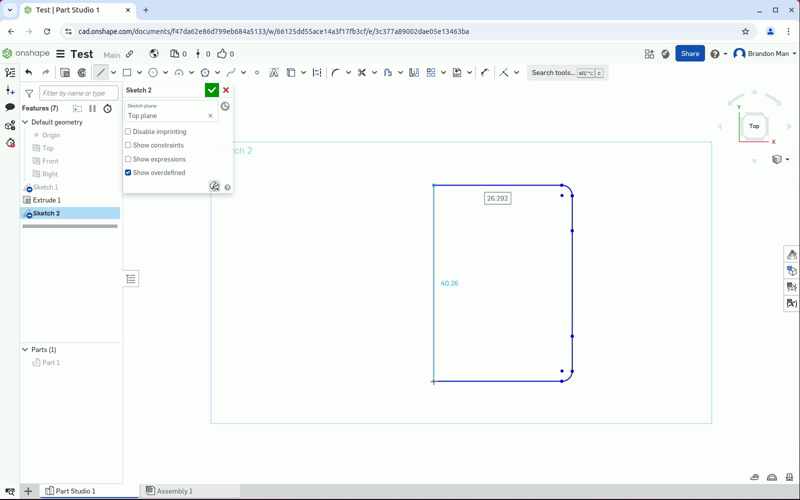
click(433, 381)
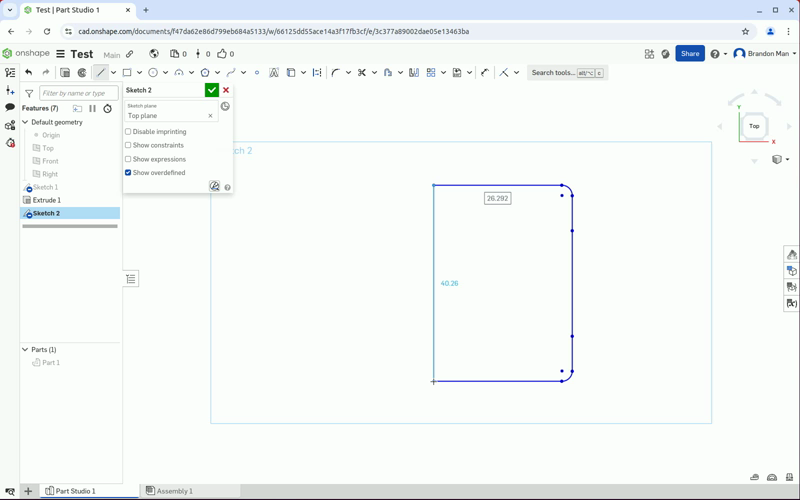
key(esc)
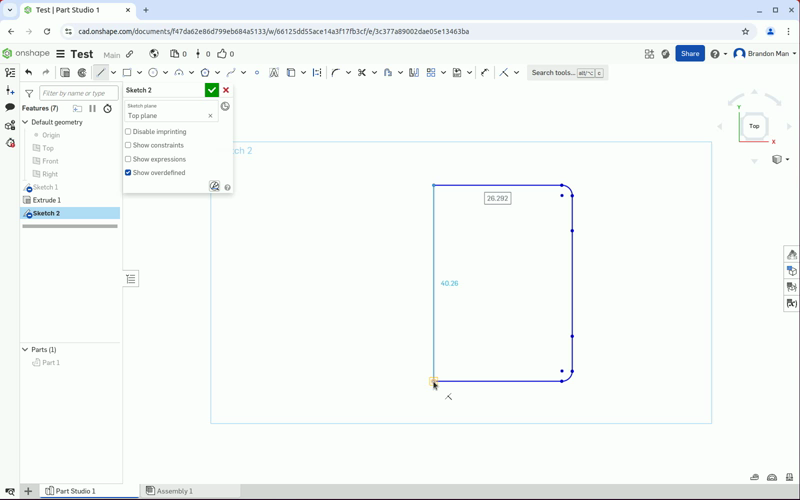
key(c)
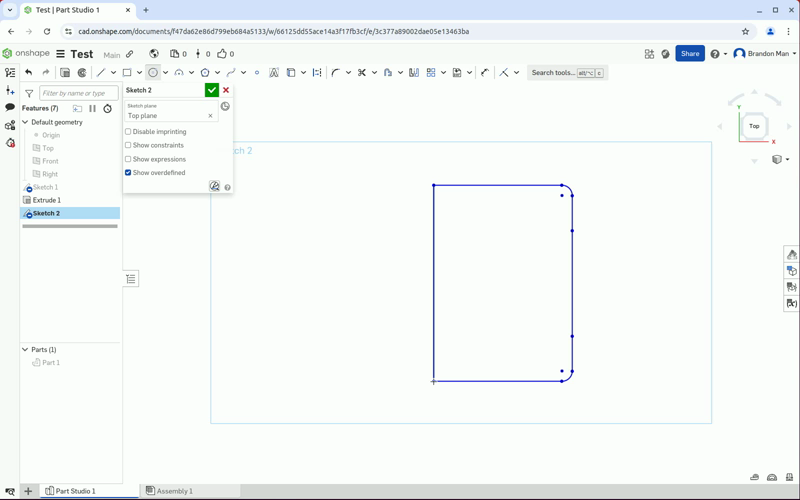
key_down(shift)
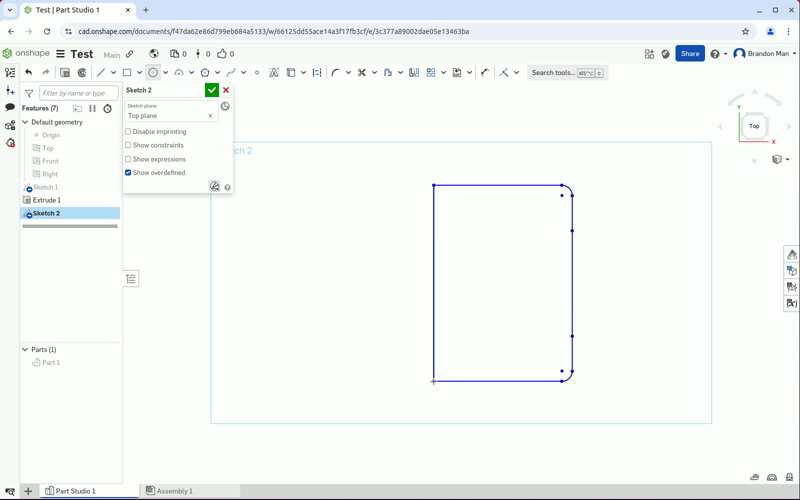
mouse_move(460, 356)
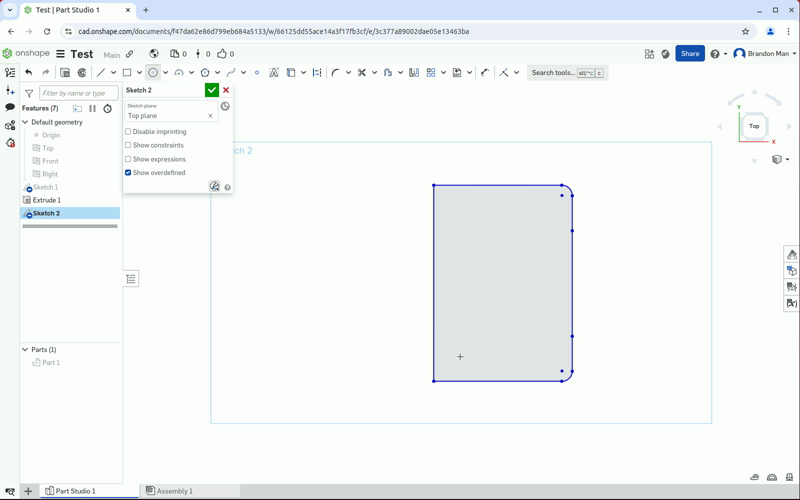
click(460, 356)
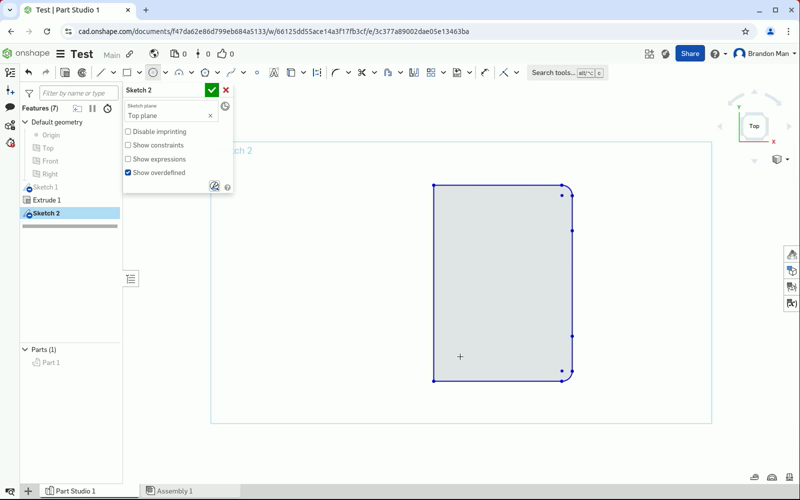
key_up(shift)
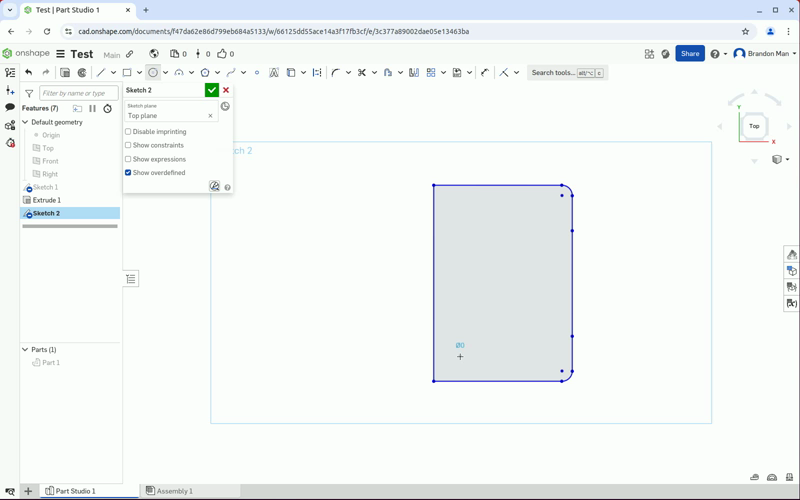
mouse_move(483, 356)
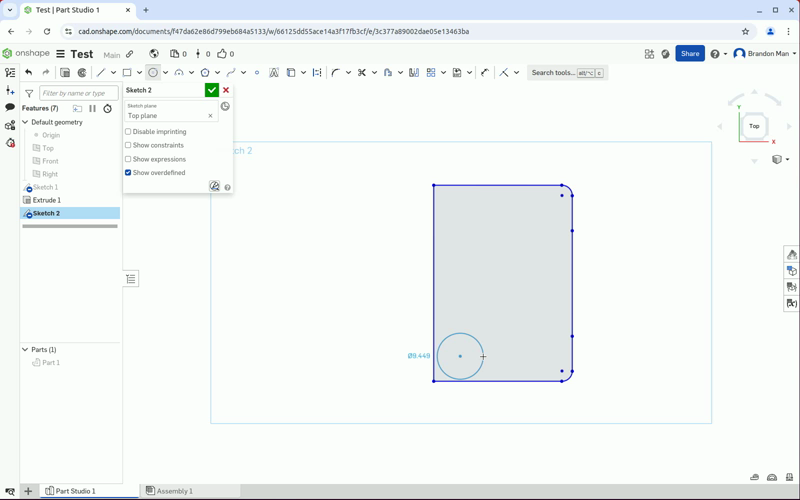
click(483, 356)
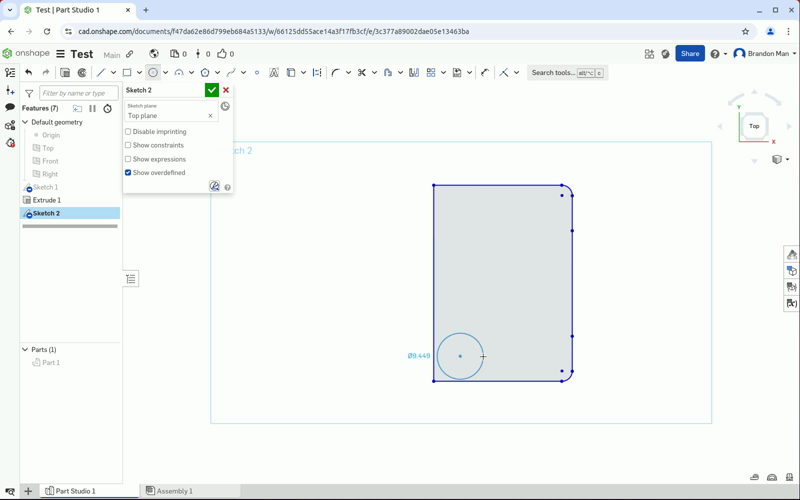
key(esc)
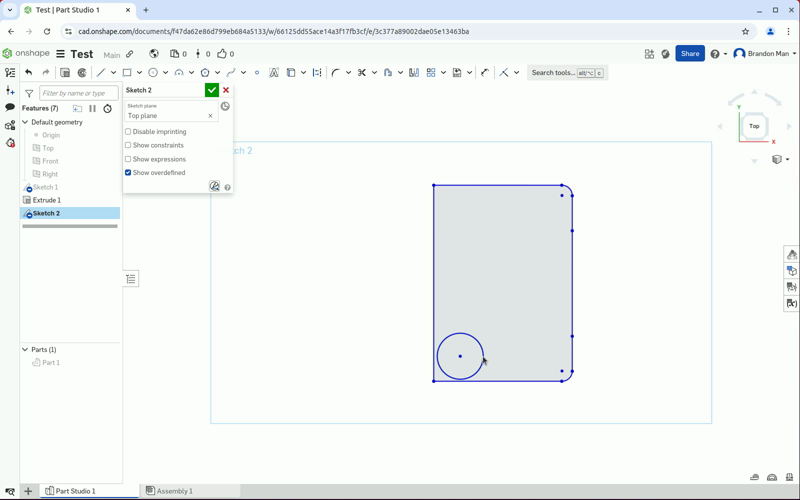
key(c)
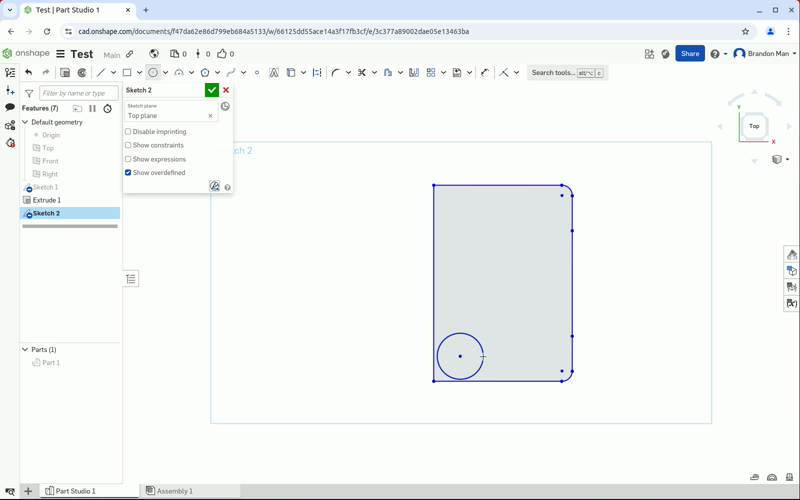
key_down(shift)
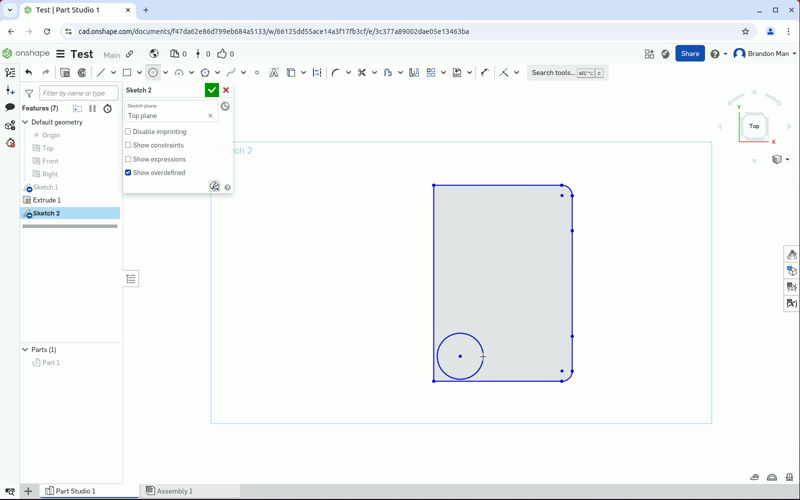
mouse_move(460, 209)
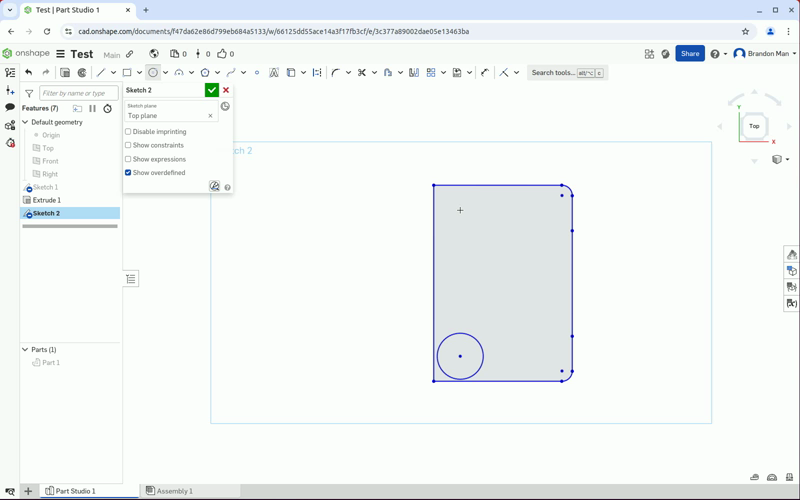
click(460, 209)
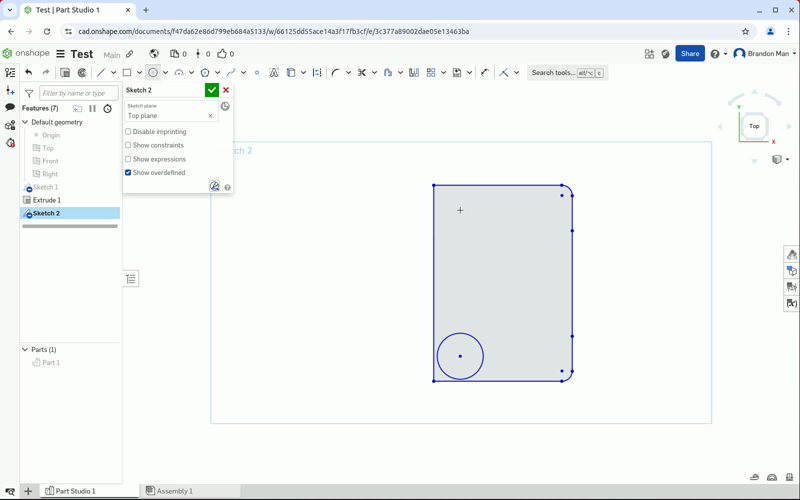
key_up(shift)
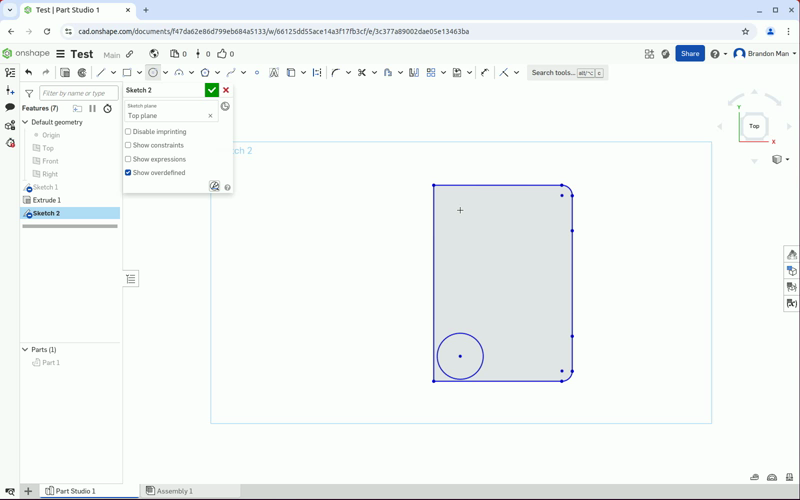
mouse_move(483, 209)
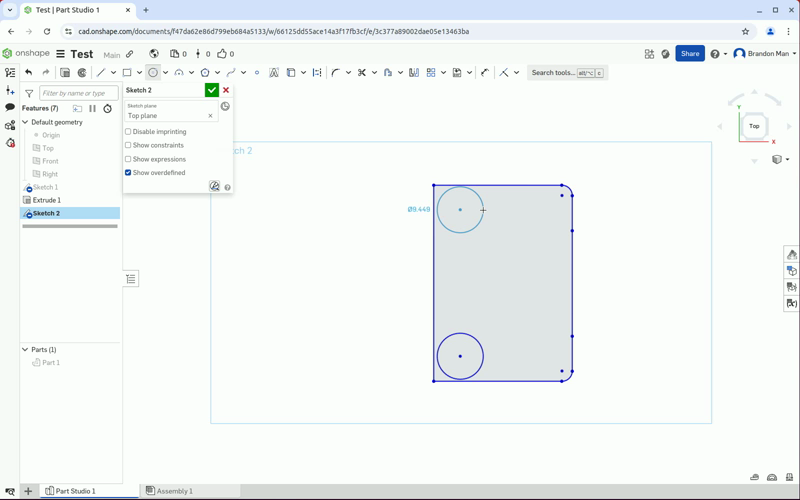
click(483, 209)
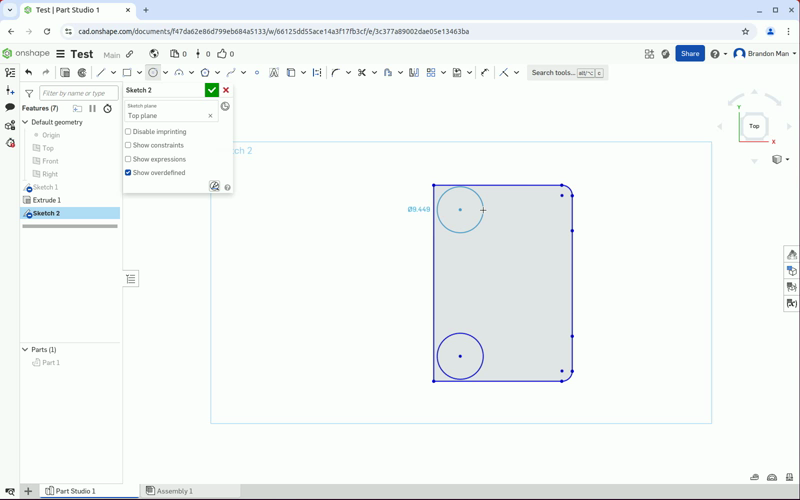
key(esc)
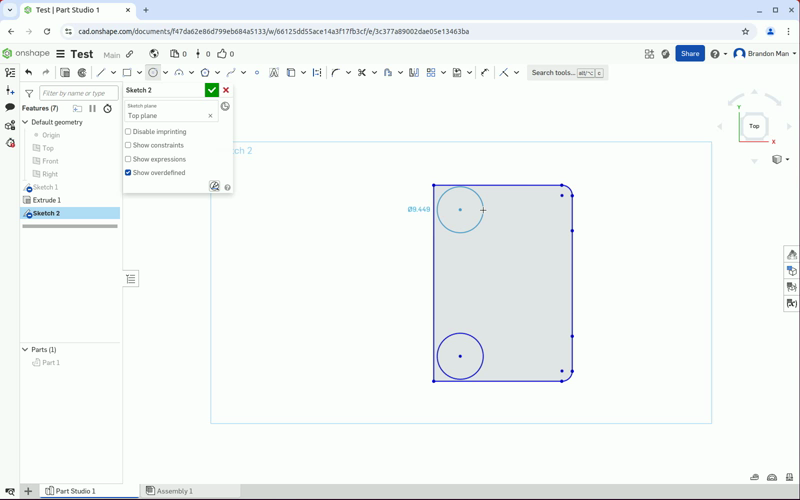
key(c)
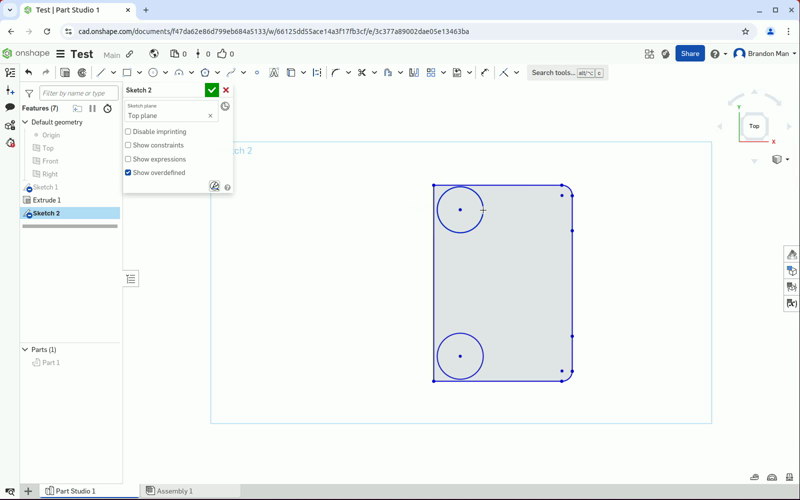
key_down(shift)
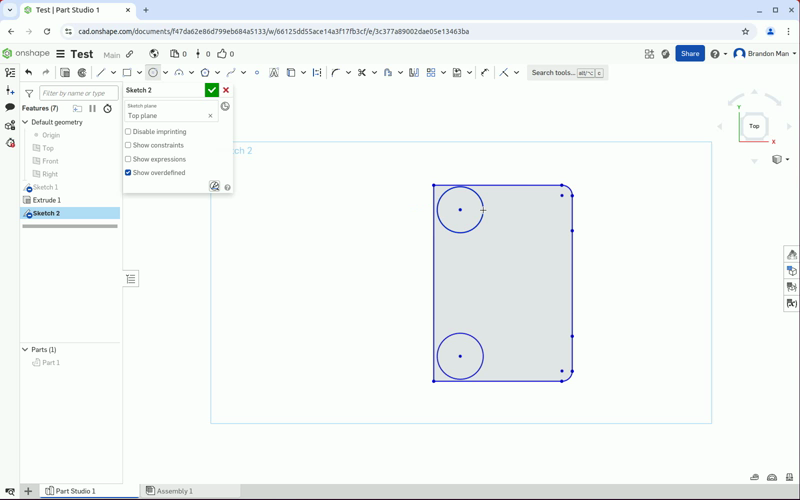
mouse_move(545, 282)
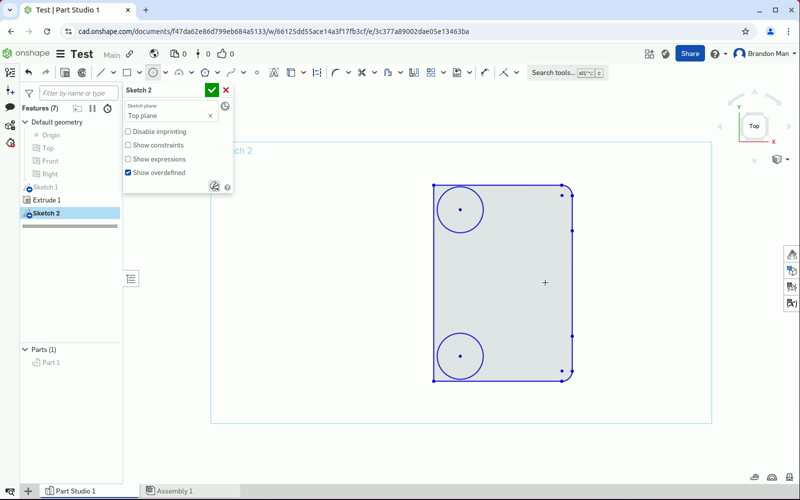
click(545, 282)
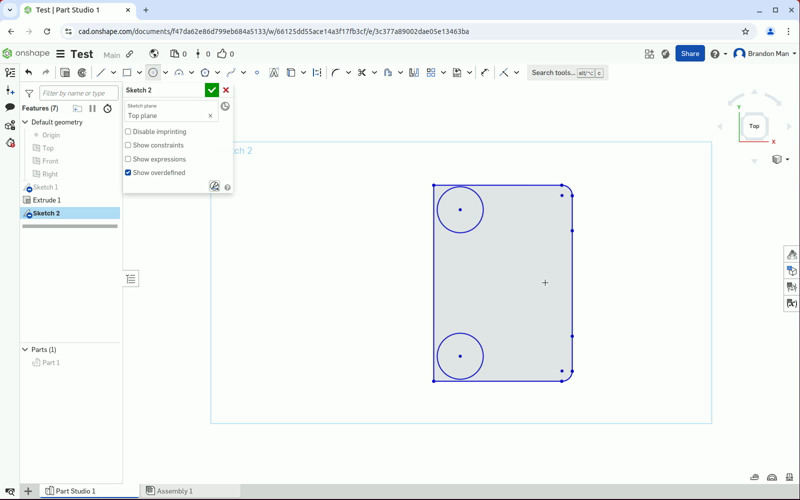
key_up(shift)
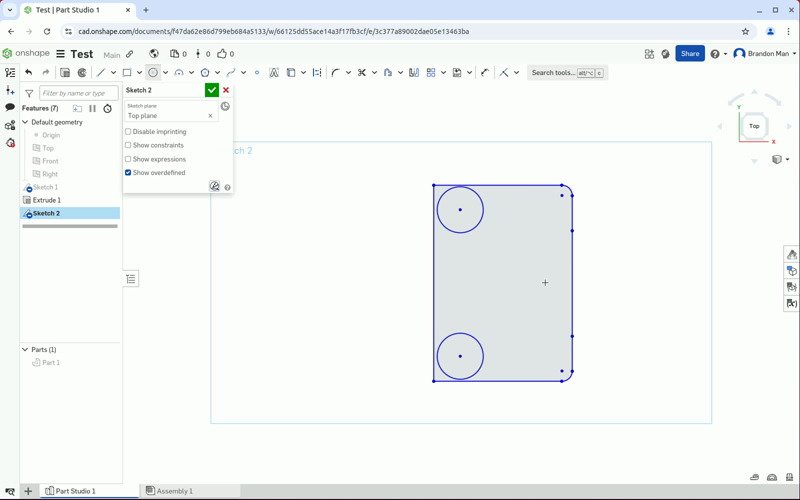
mouse_move(570, 282)
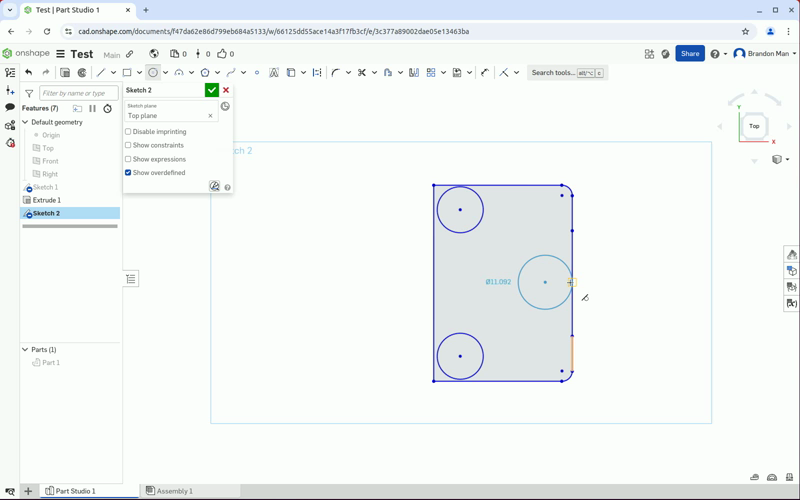
click(570, 282)
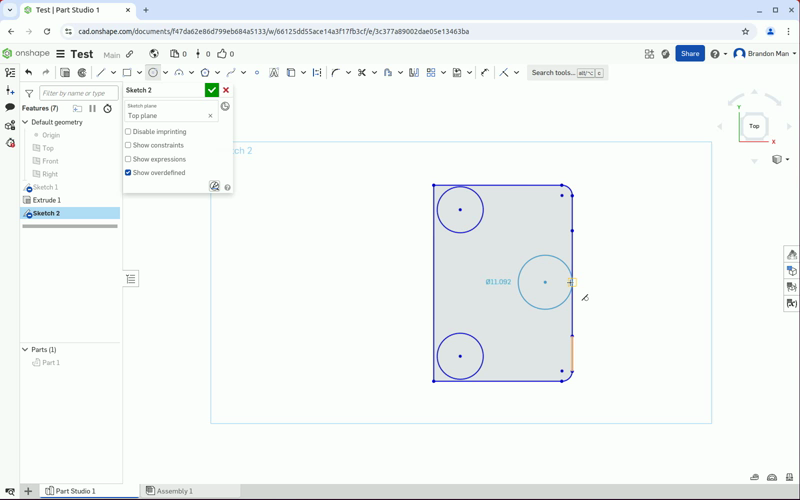
key(esc)
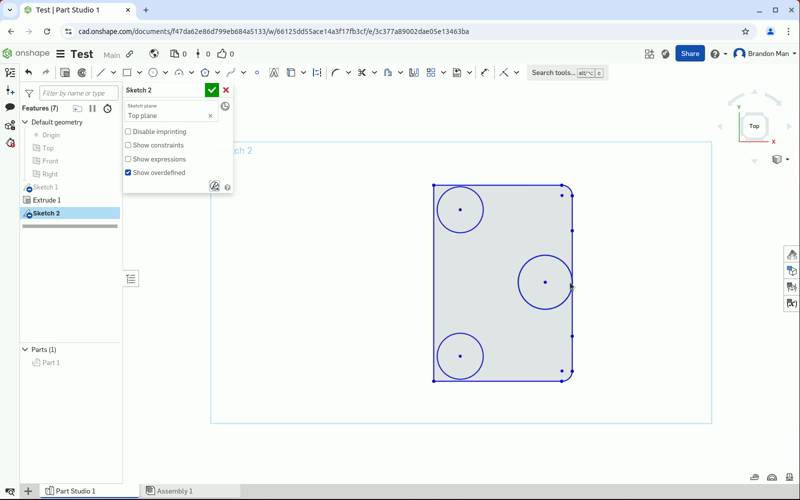
mouse_move(544, 218)
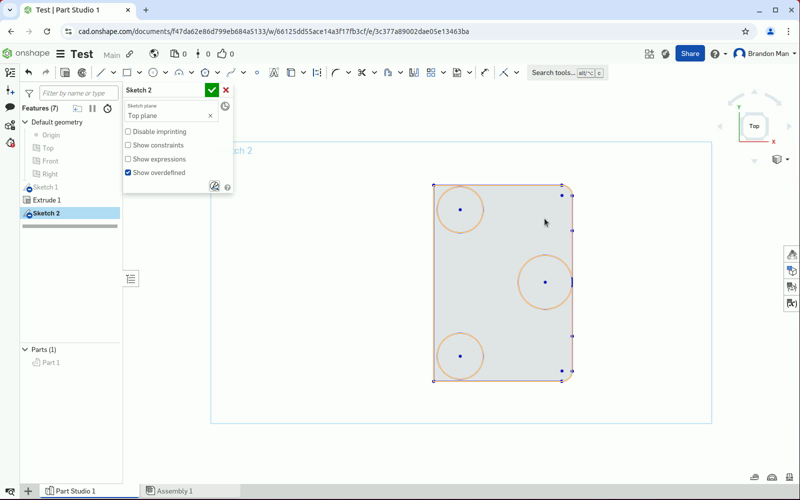
click(544, 218)
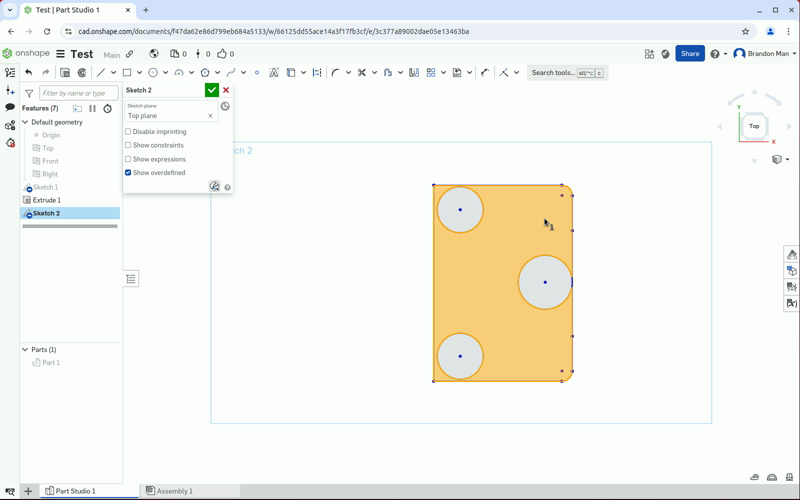
mouse_move(73, 352)
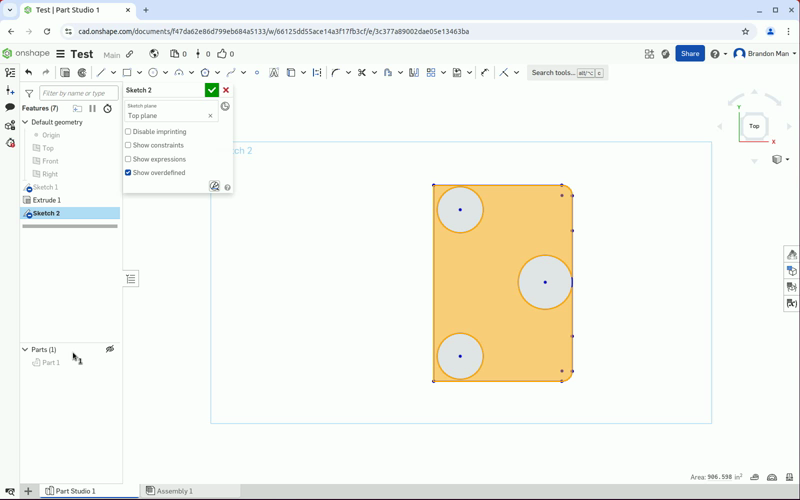
key(shift+y)
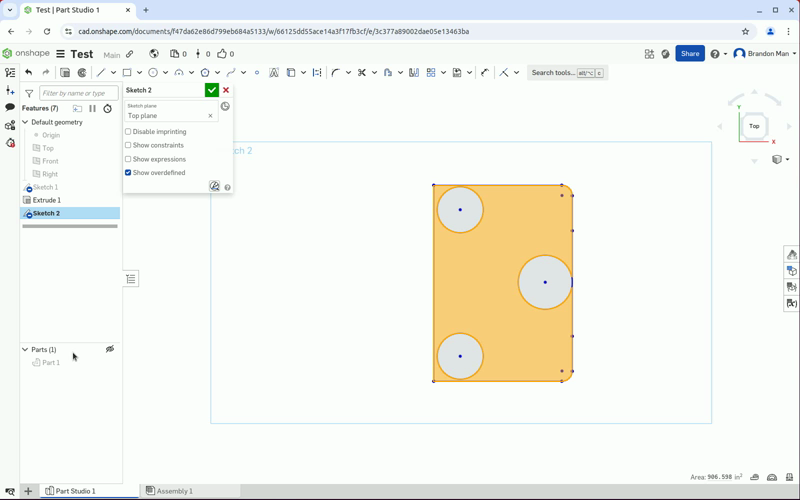
key(shift+e)
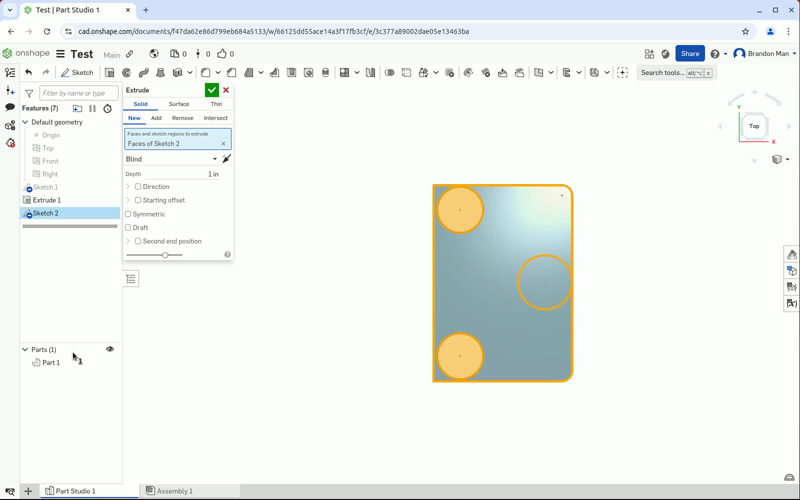
mouse_move(143, 106)
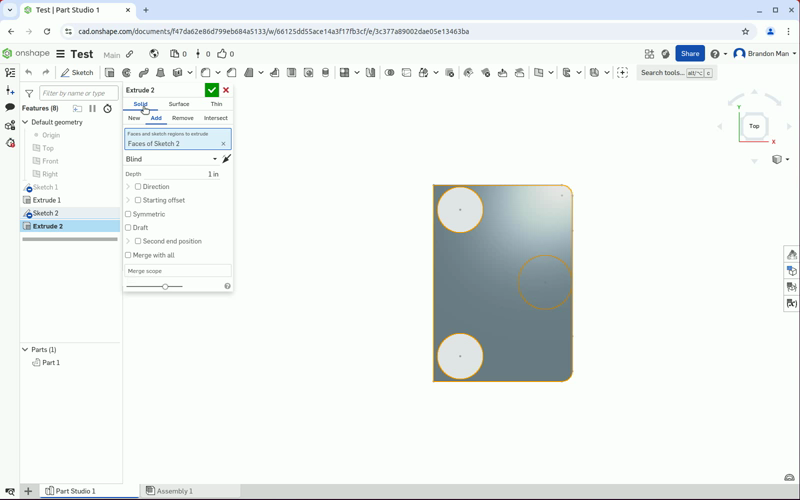
click(143, 106)
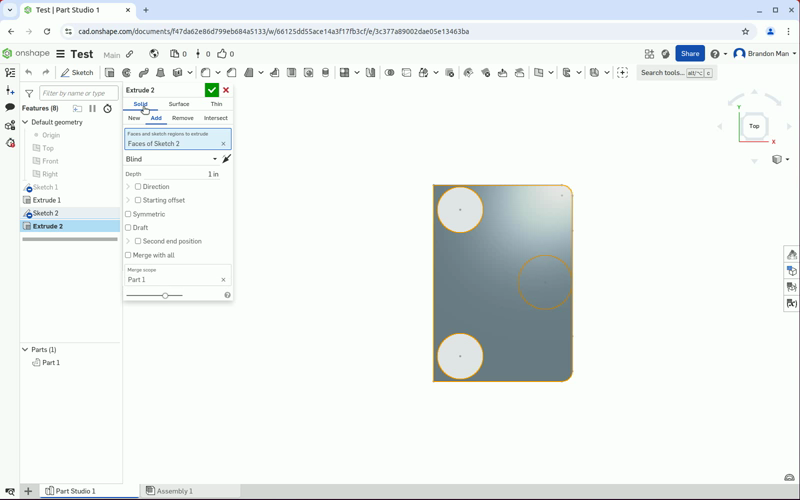
mouse_move(137, 120)
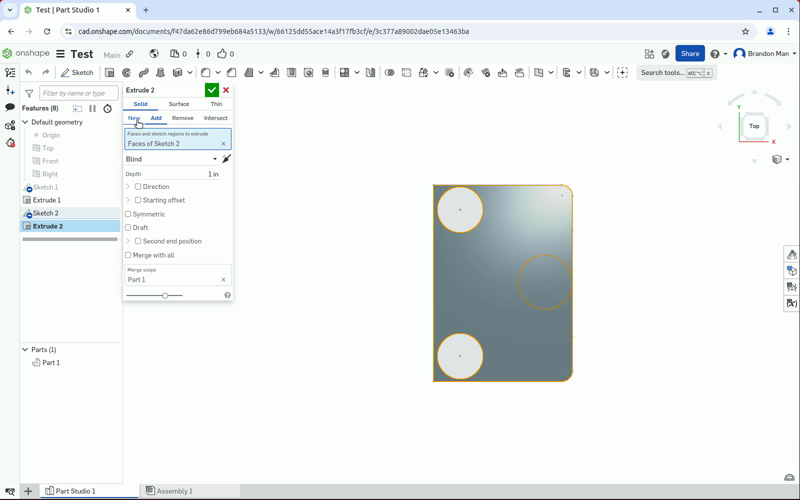
click(137, 120)
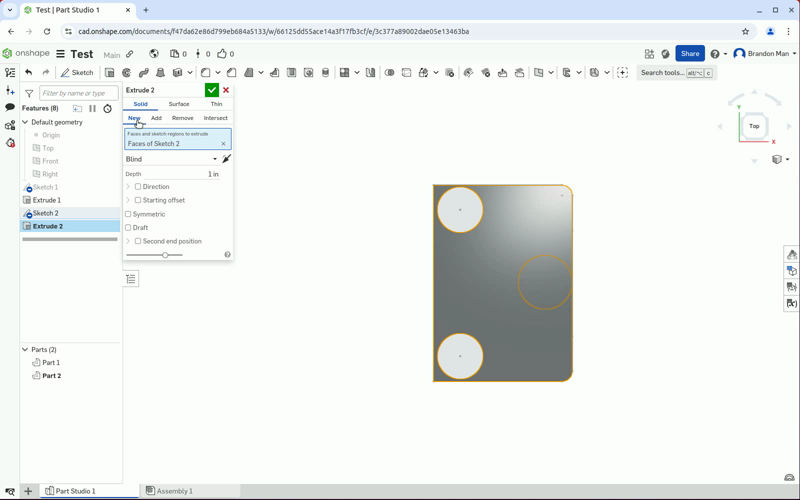
key(tab, 4)
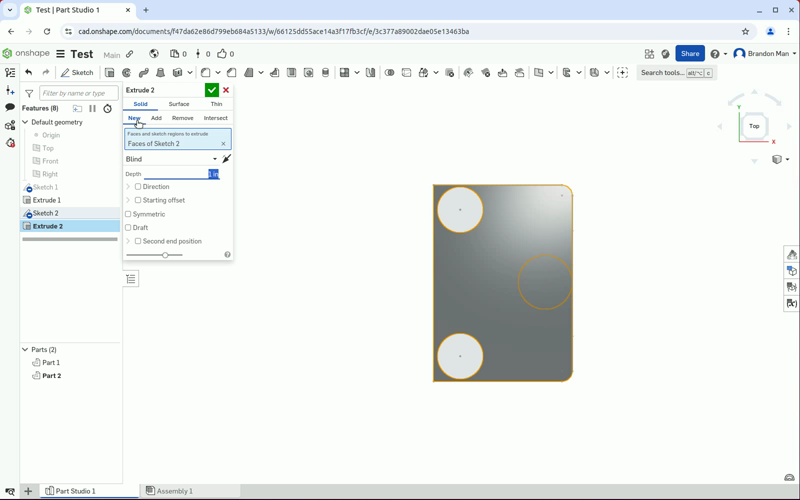
text(0.963)
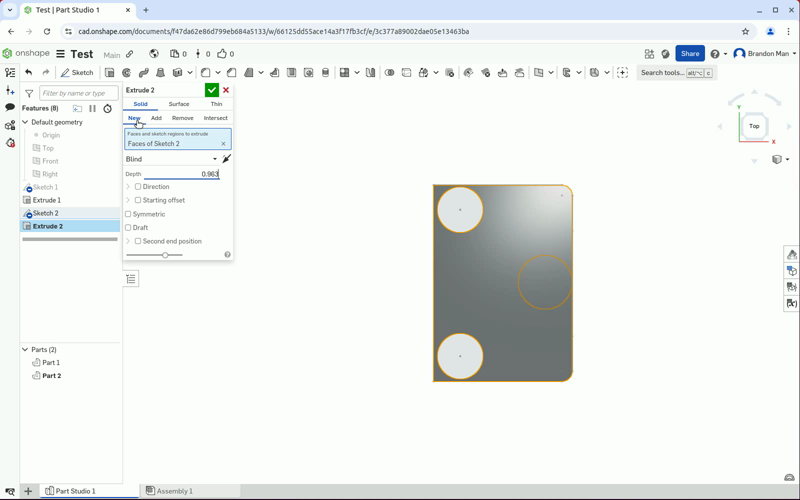
key(enter)
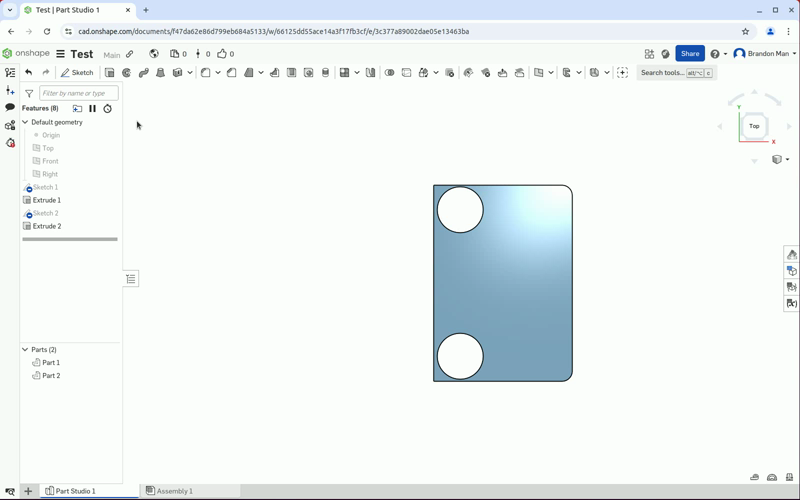
key(shift+h)
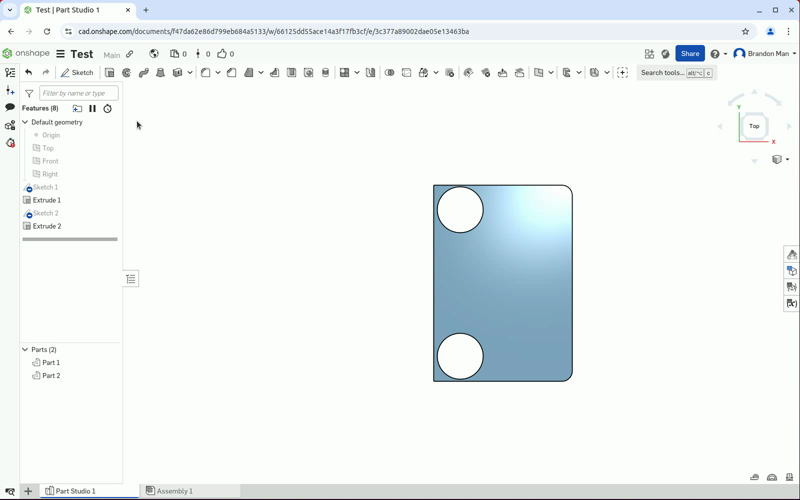
key(shift+h)
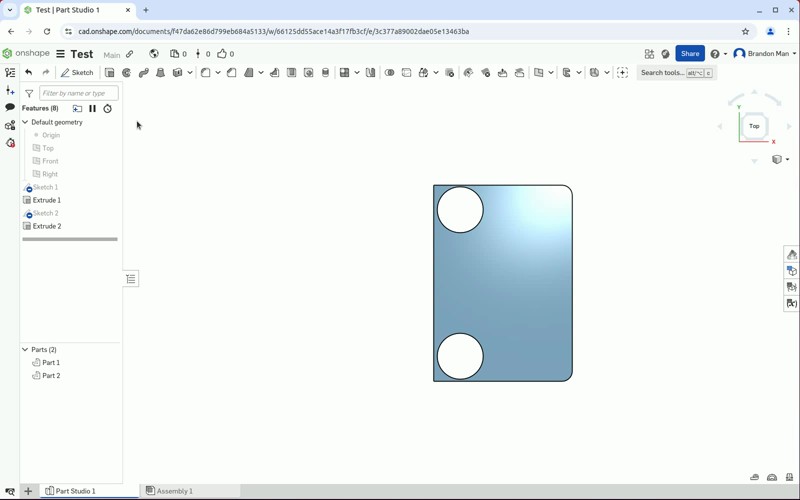
key(shift+7)
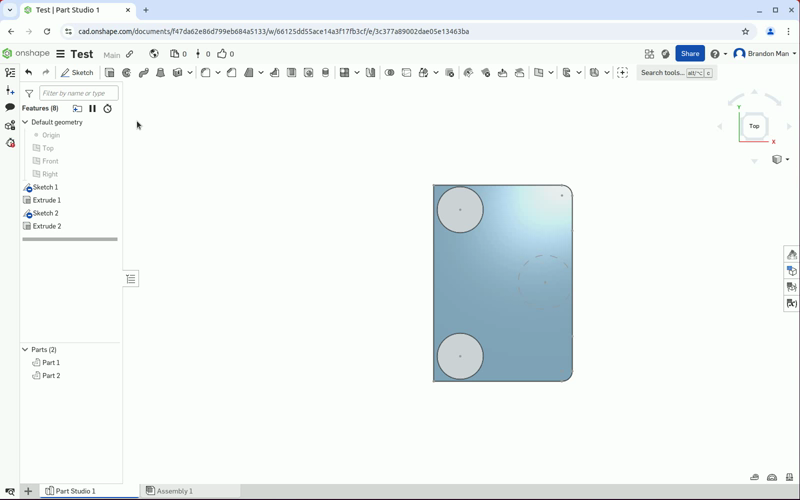
key(up, 3)
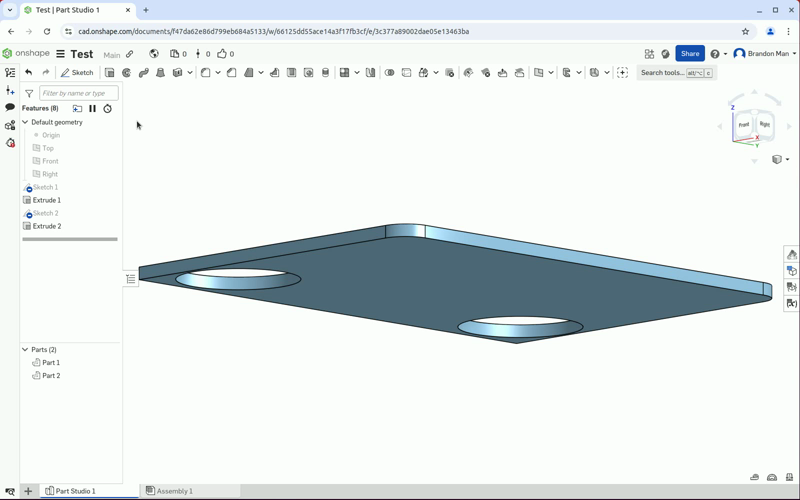
key(left, 3)
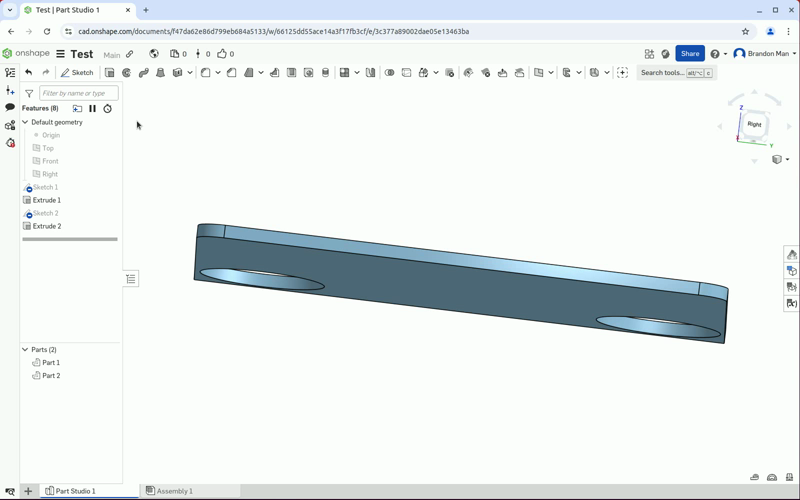
key(right, 3)
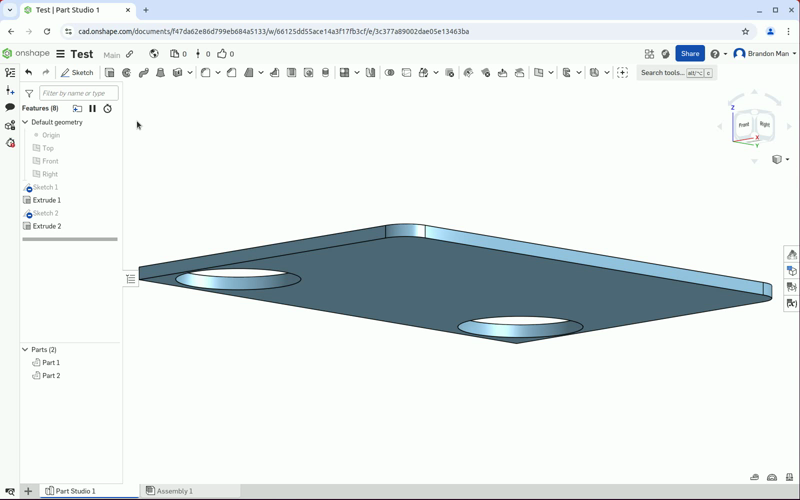
key(down, 3)
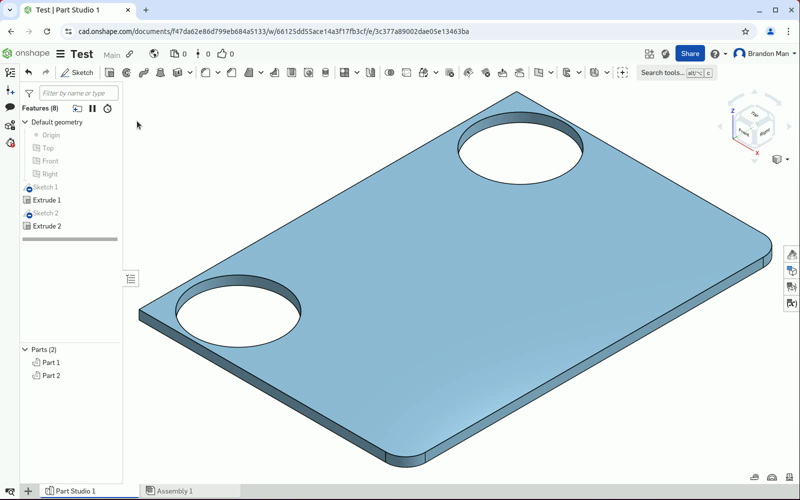
mouse_move(73, 189)
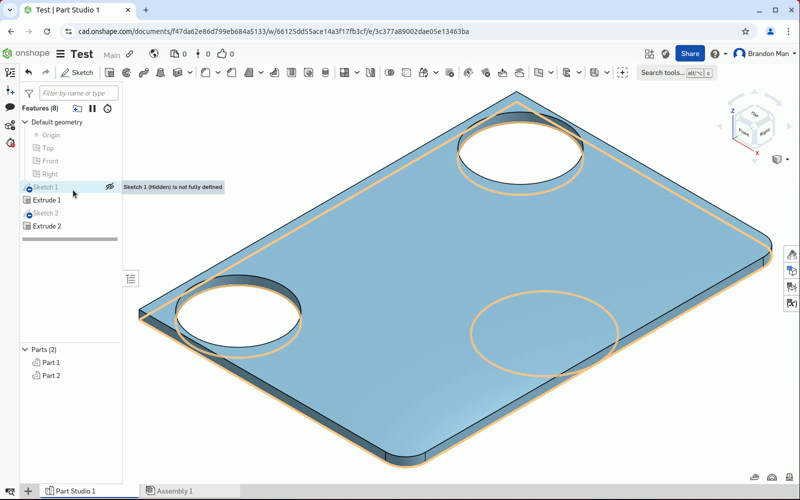
click(73, 189)